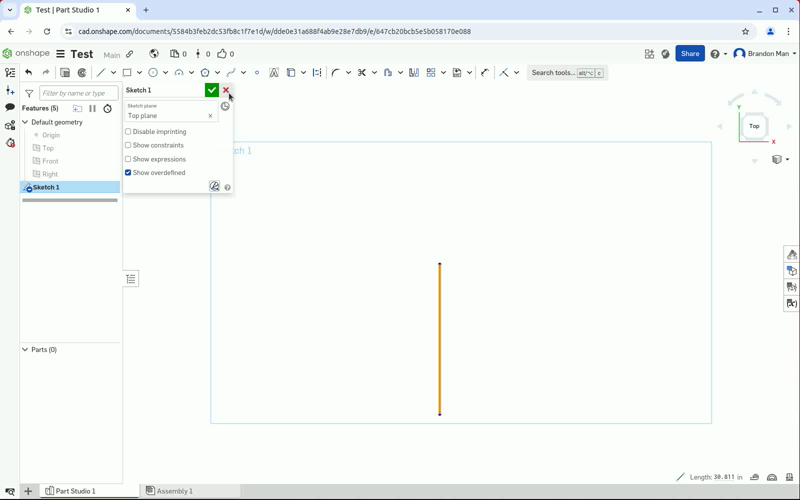
key(shift+h)
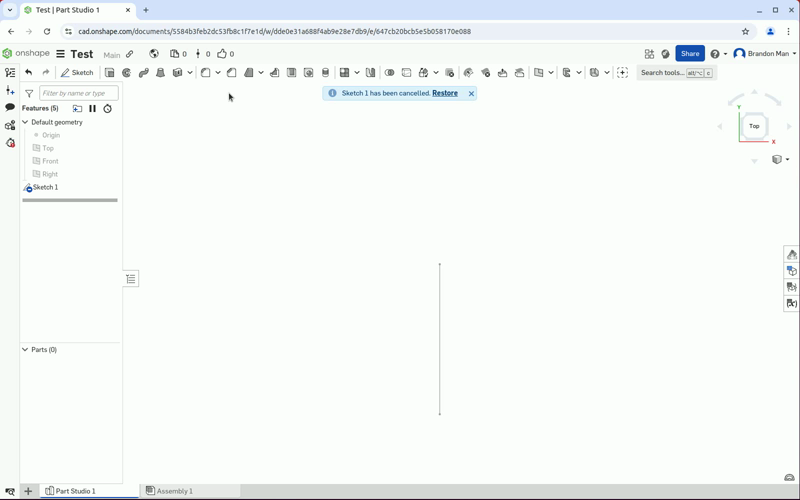
mouse_move(73, 352)
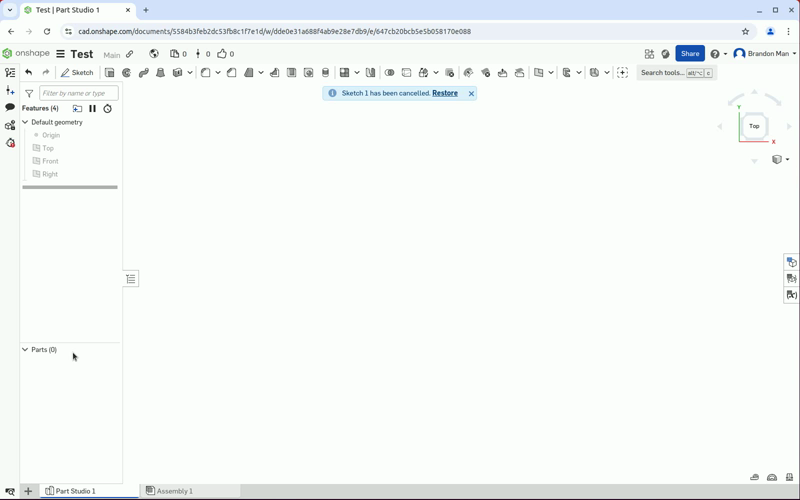
key(y)
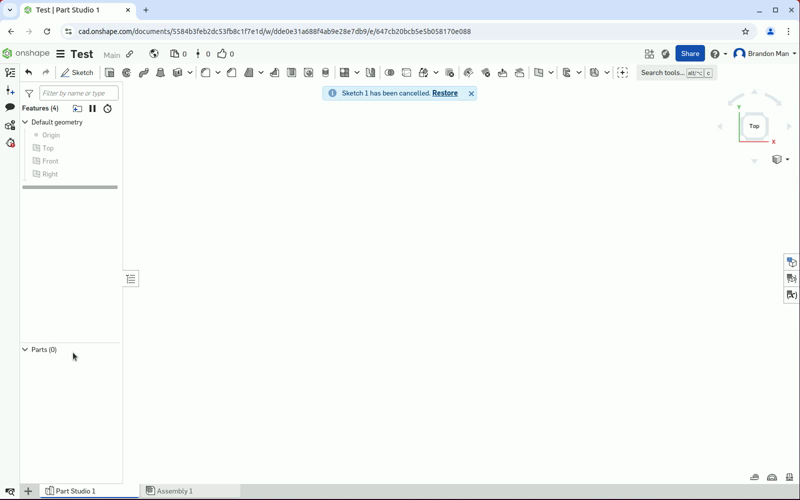
key(shift+p)
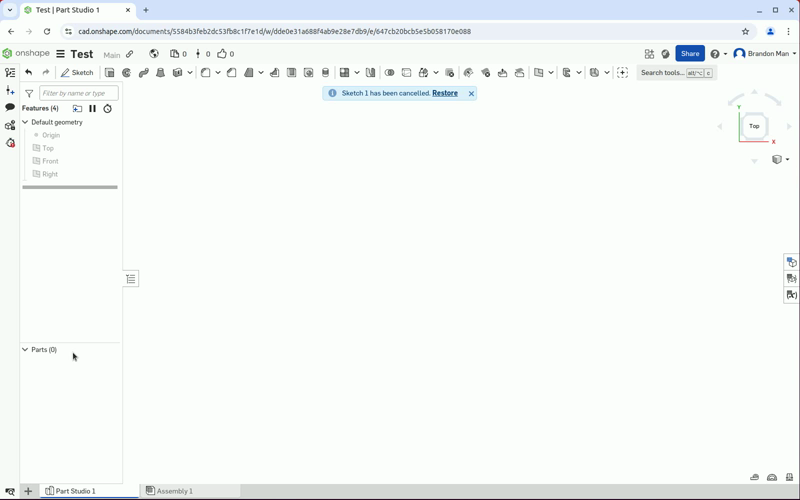
key(space)
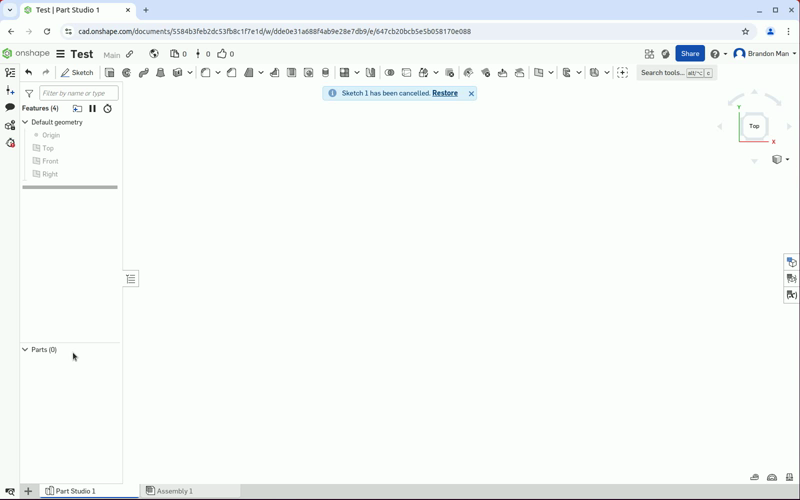
key_down(shift)
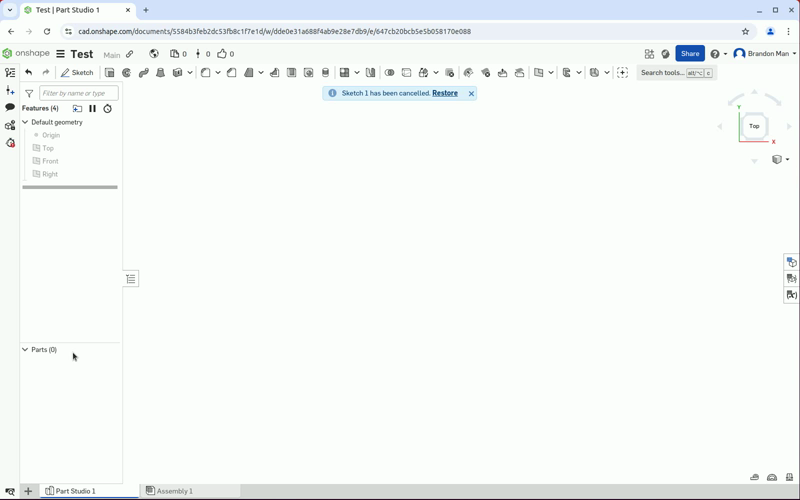
key(up)
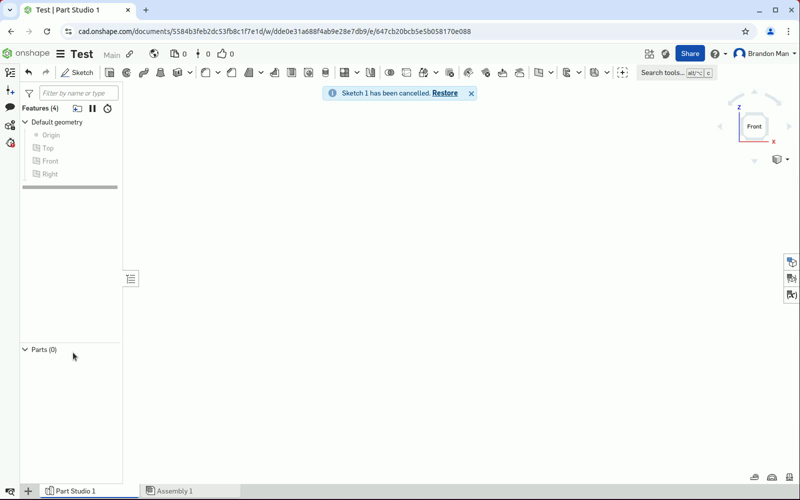
key_up(shift)
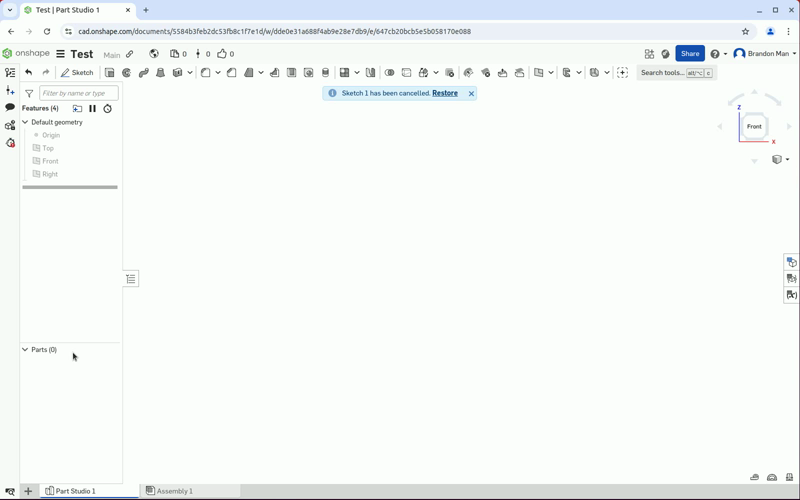
mouse_move(73, 352)
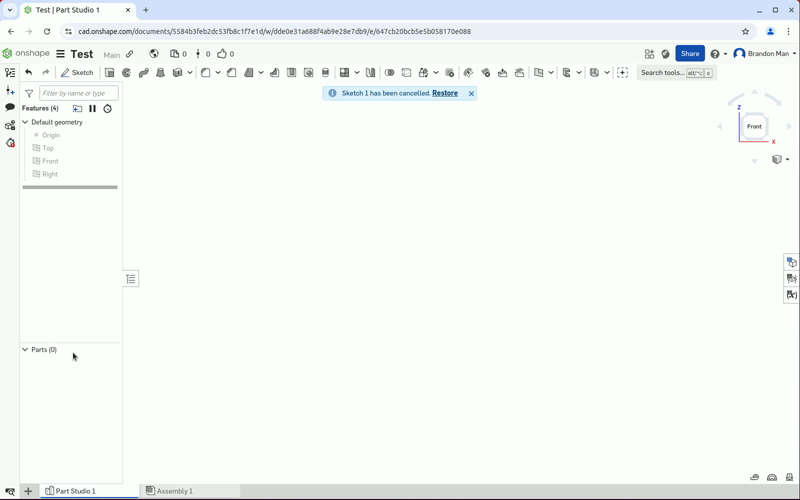
key(shift+y)
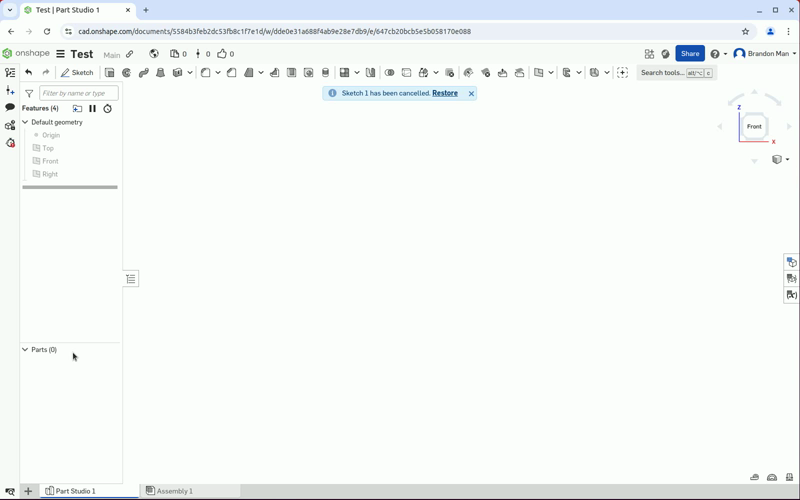
key(shift+s)
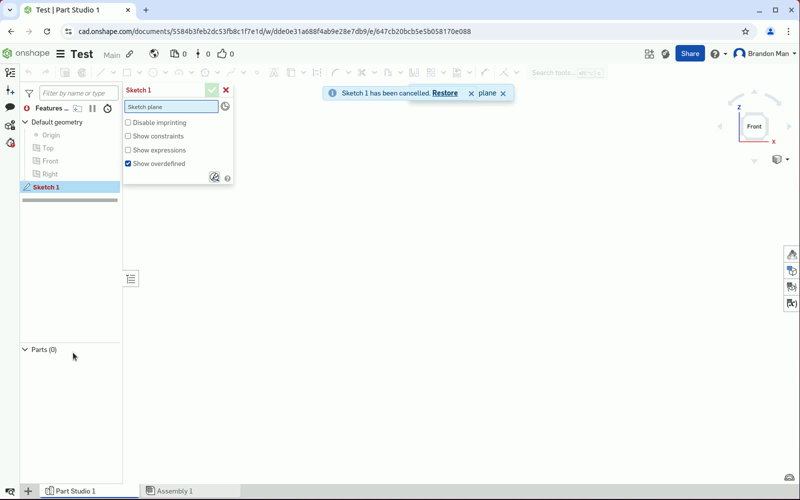
mouse_move(73, 163)
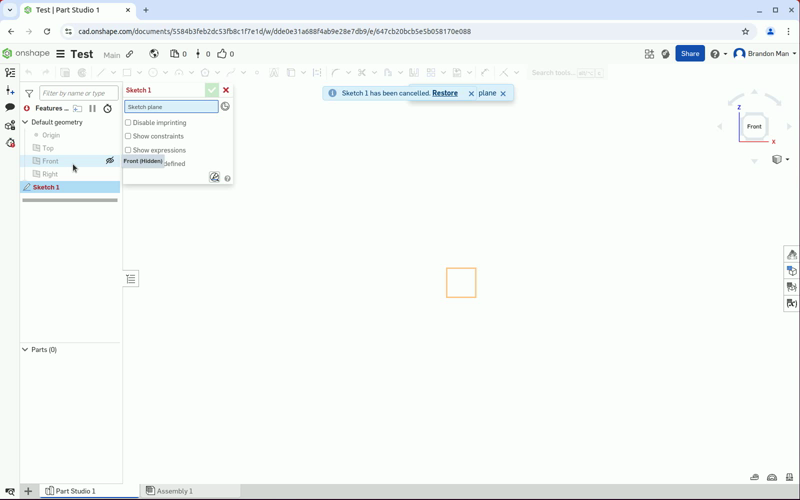
click(73, 163)
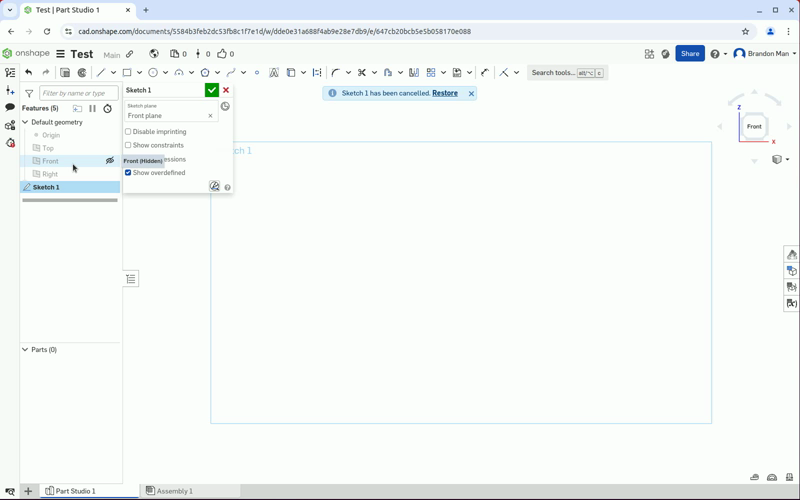
mouse_move(73, 352)
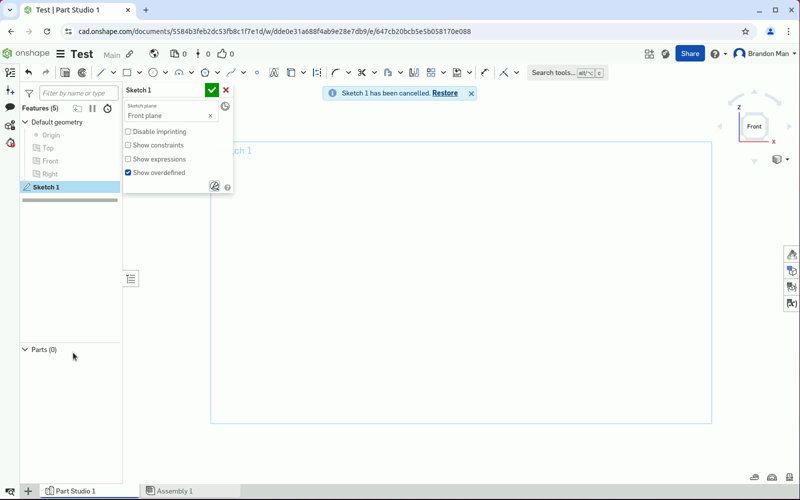
key(y)
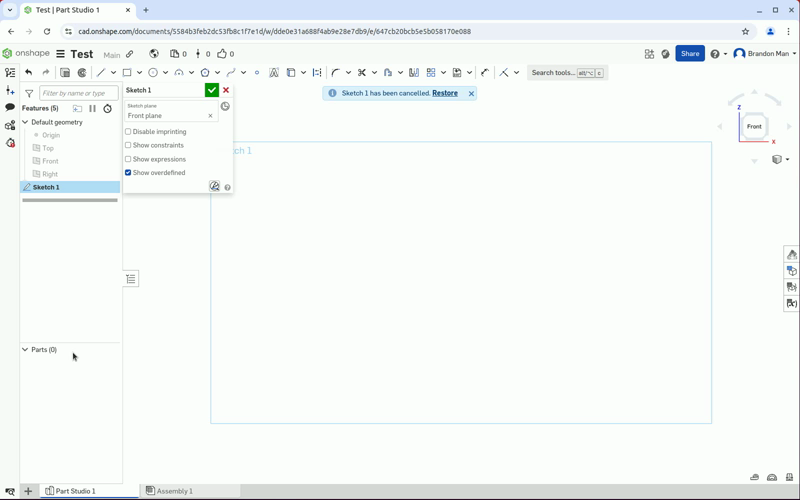
key(l)
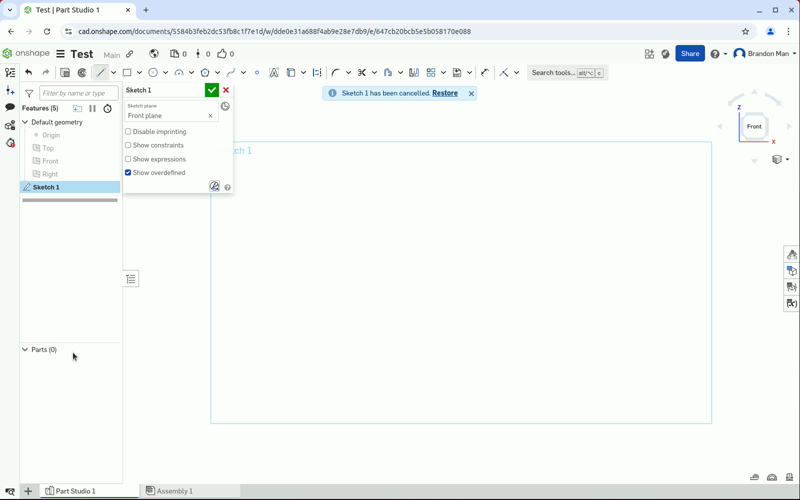
key_down(shift)
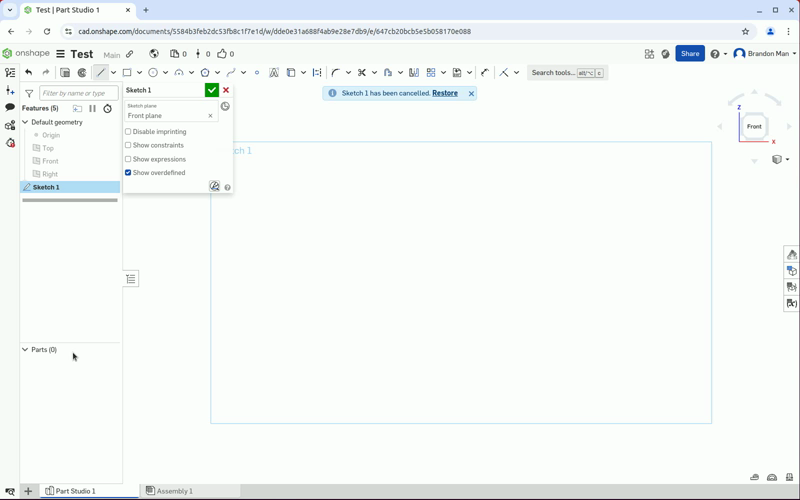
mouse_move(348, 279)
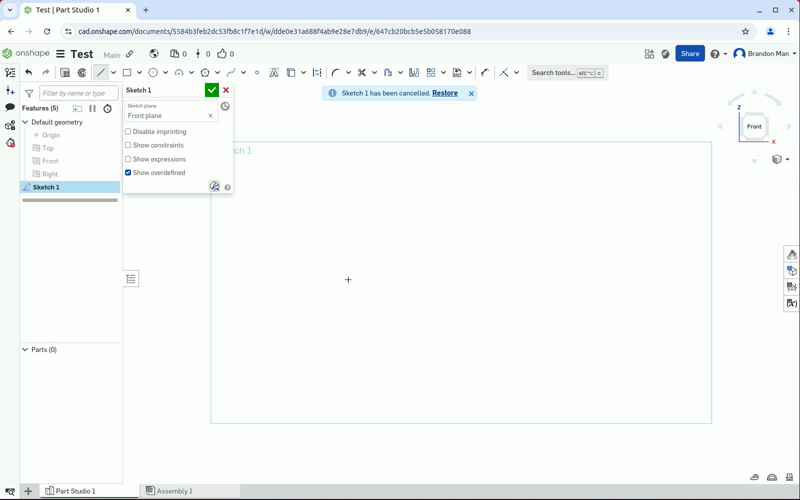
click(348, 279)
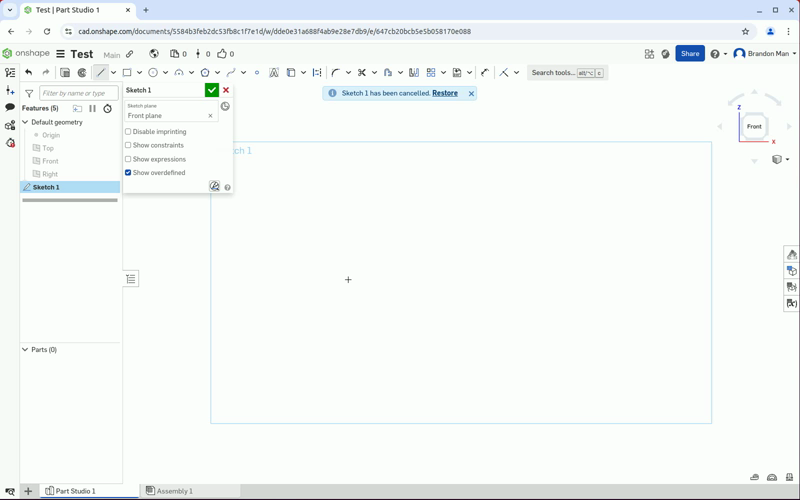
key_up(shift)
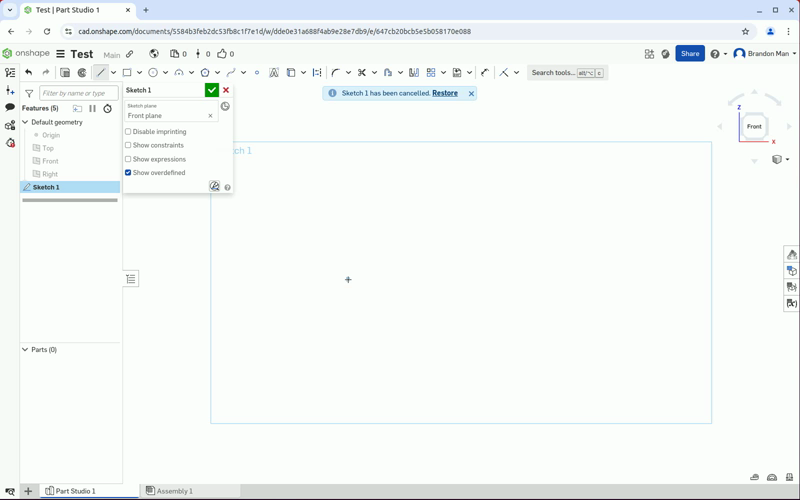
key_down(shift)
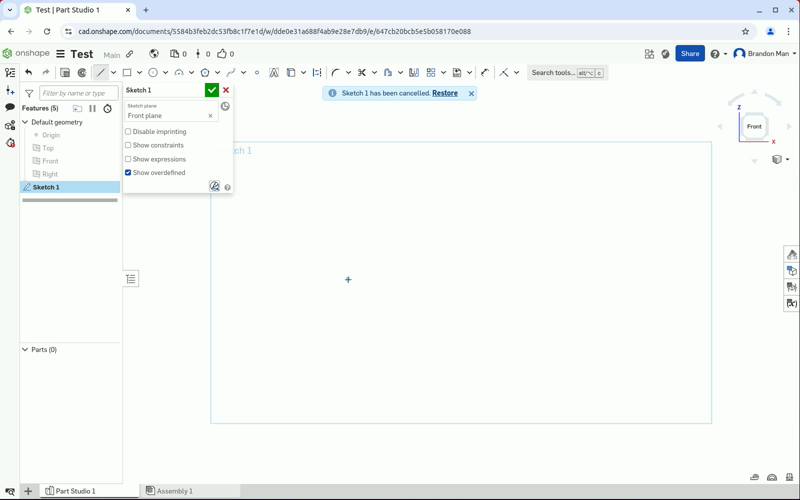
mouse_move(407, 324)
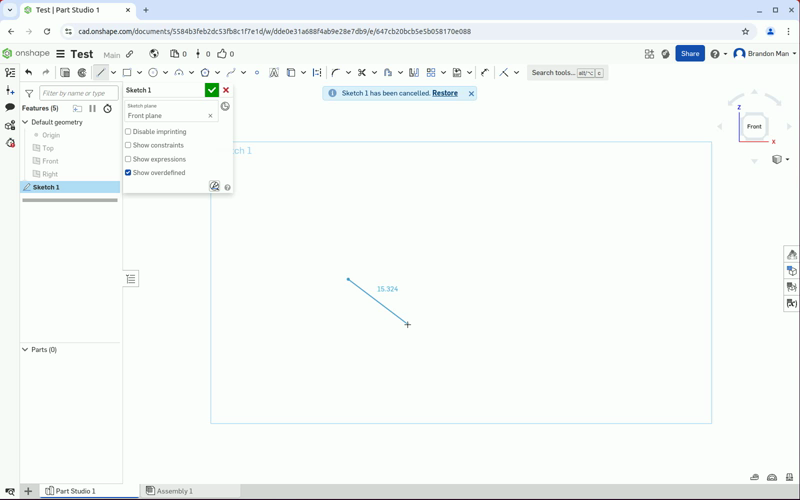
click(407, 324)
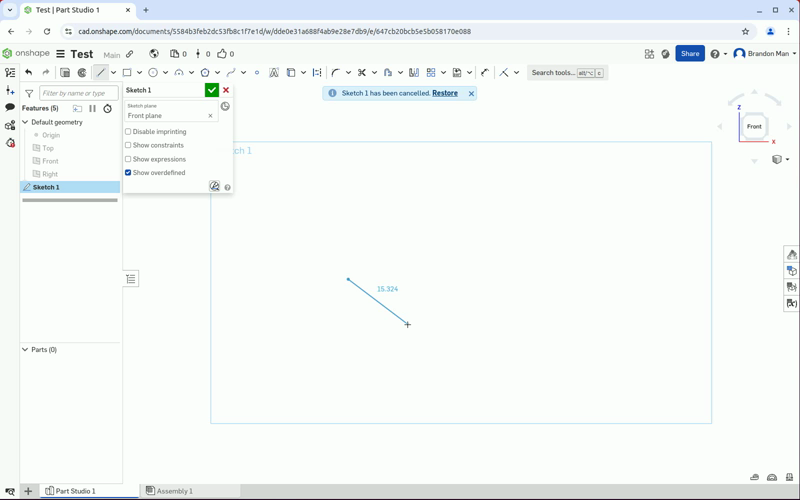
key_up(shift)
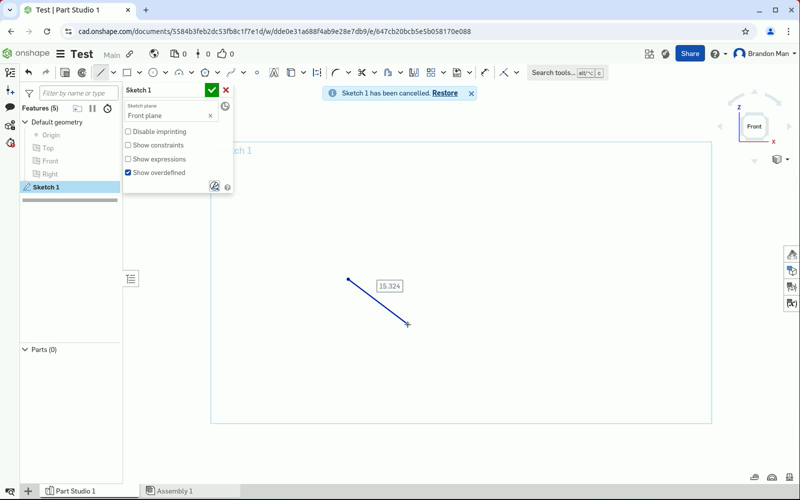
key(esc)
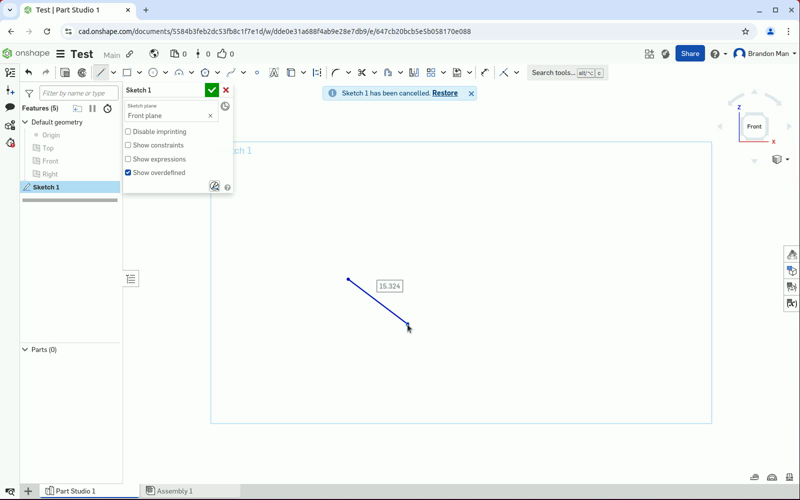
key(a)
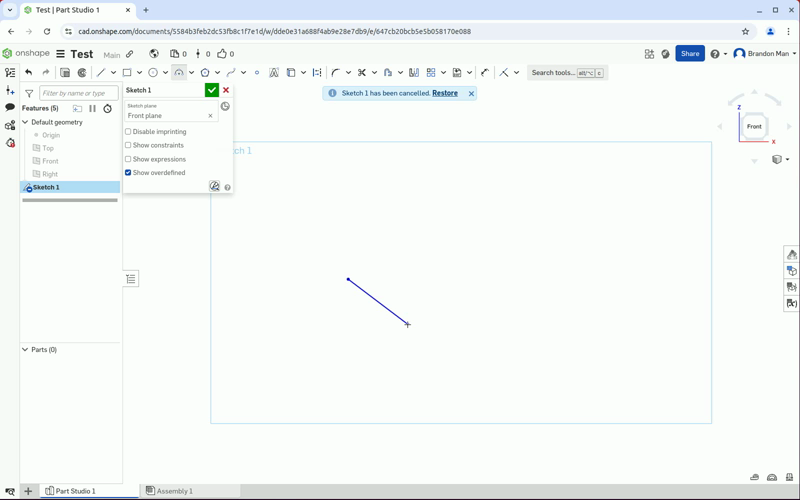
mouse_move(407, 324)
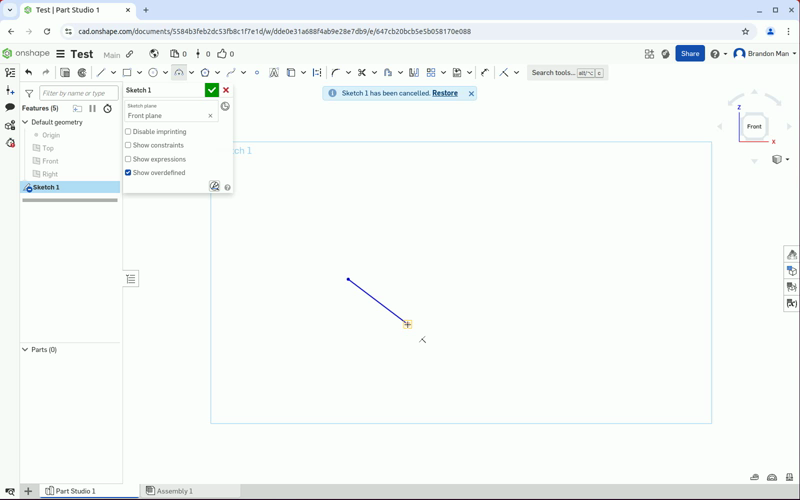
click(407, 324)
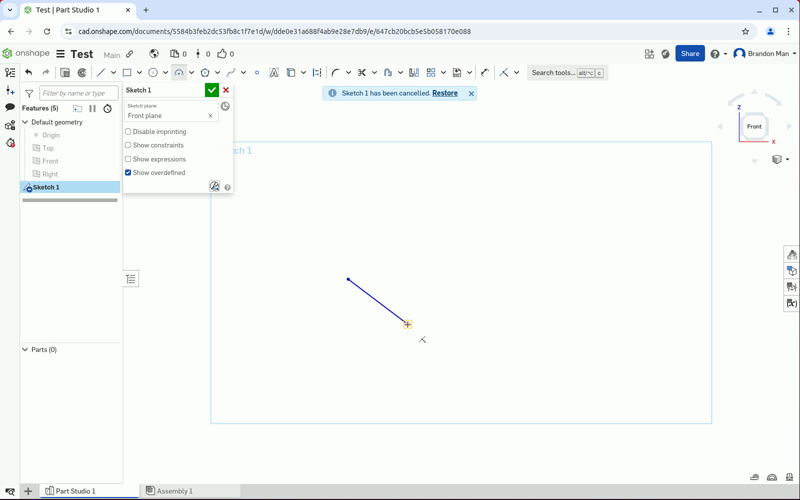
key_down(shift)
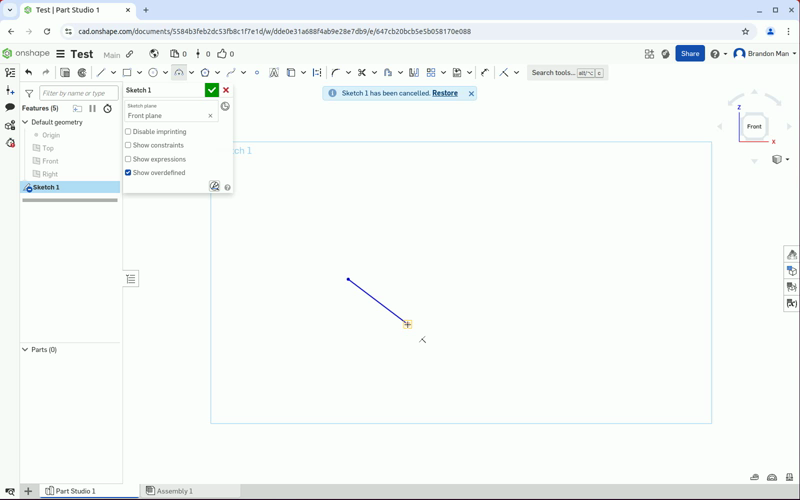
mouse_move(427, 283)
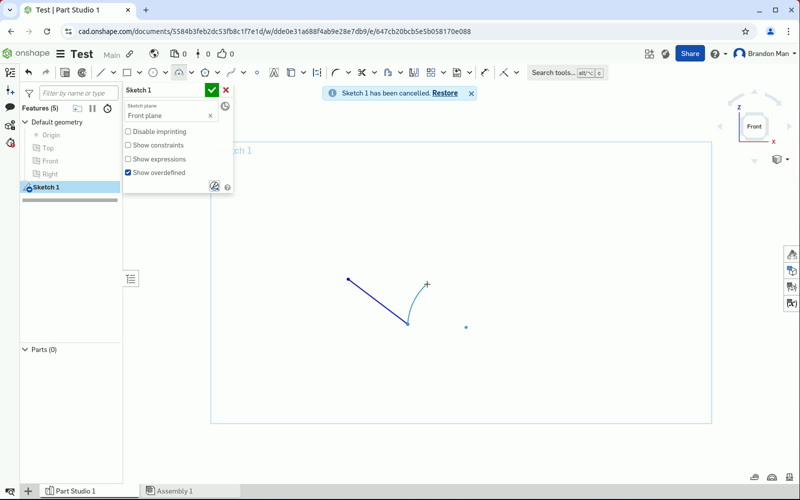
click(427, 283)
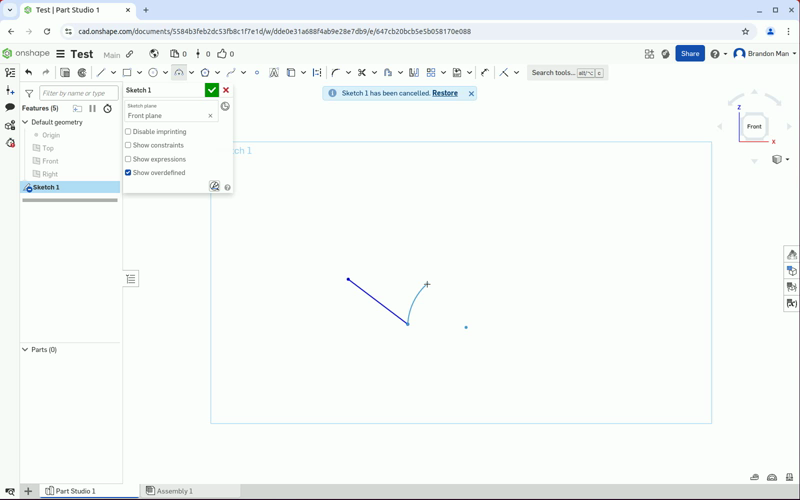
mouse_move(413, 301)
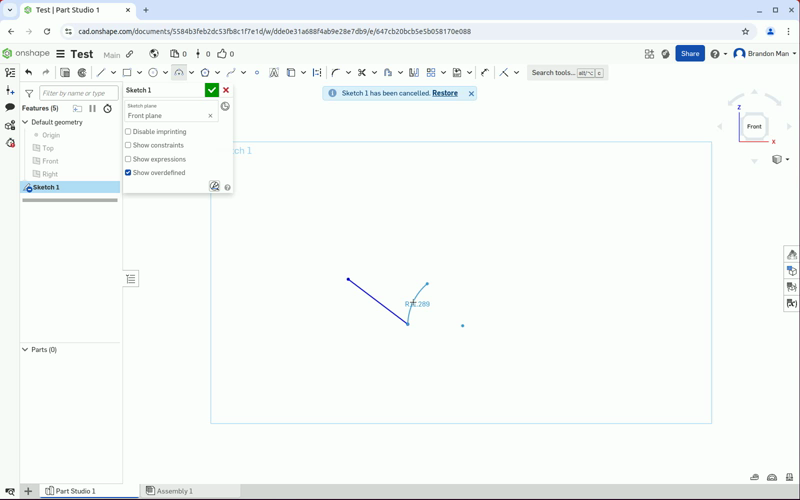
click(413, 301)
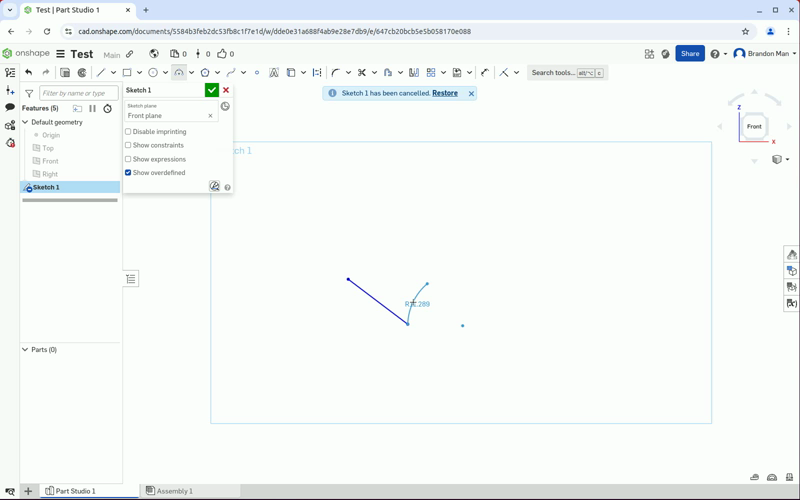
key_up(shift)
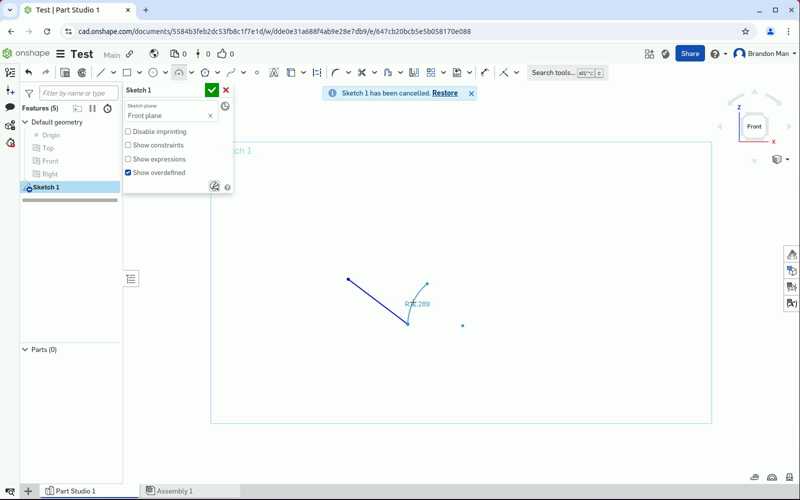
mouse_move(427, 283)
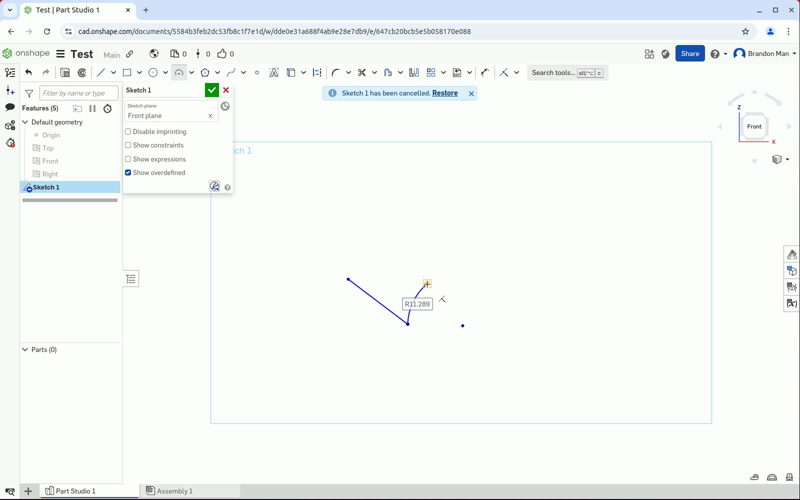
click(427, 283)
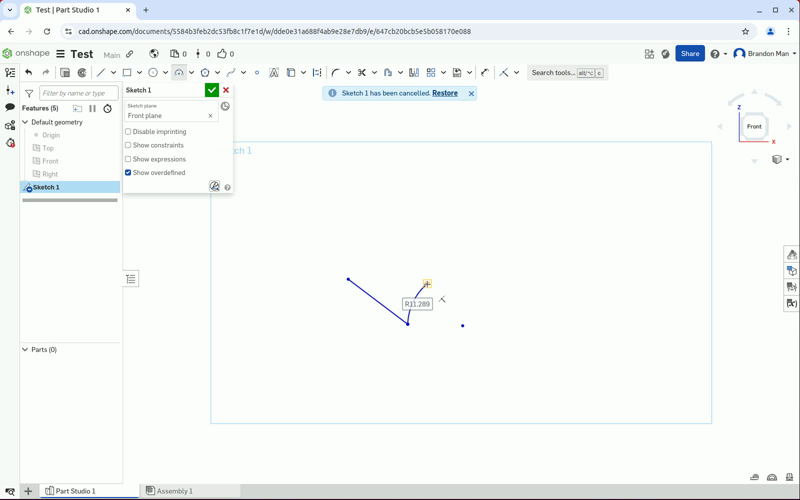
key_down(shift)
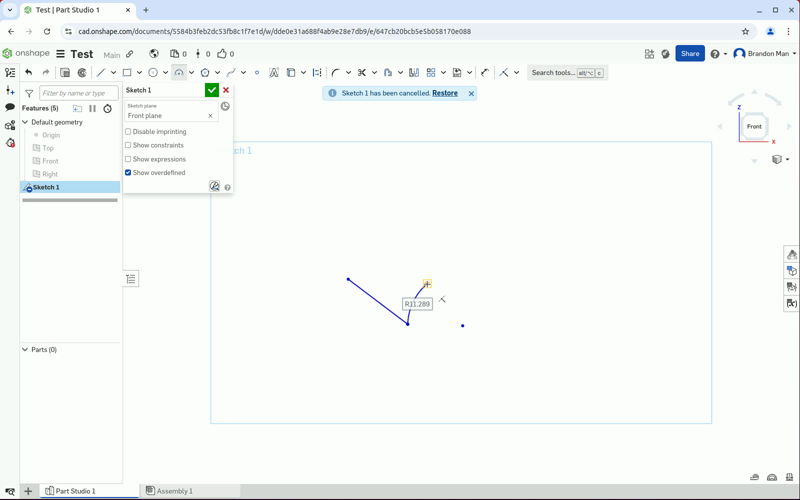
mouse_move(411, 259)
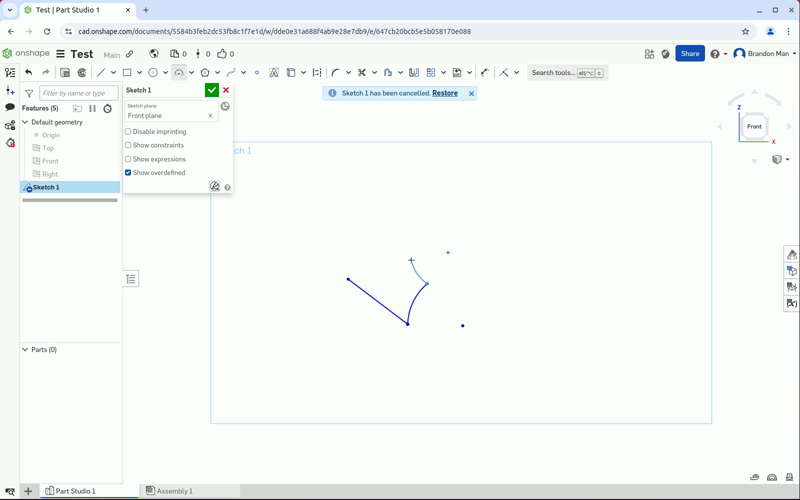
click(411, 259)
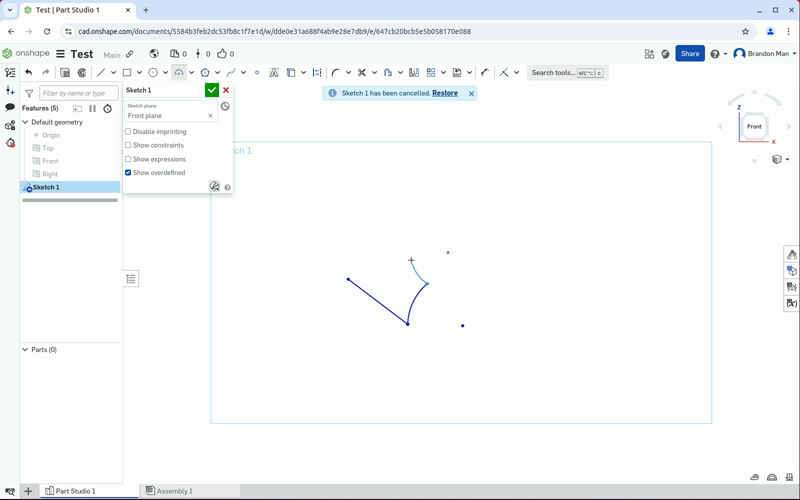
mouse_move(417, 272)
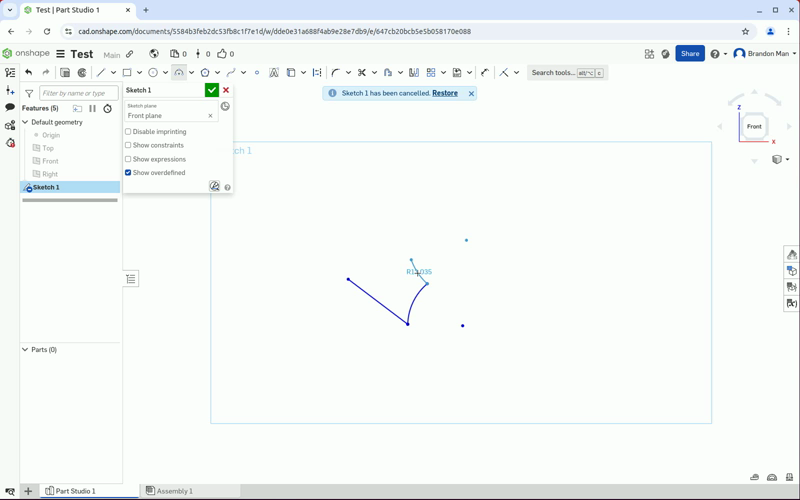
click(417, 272)
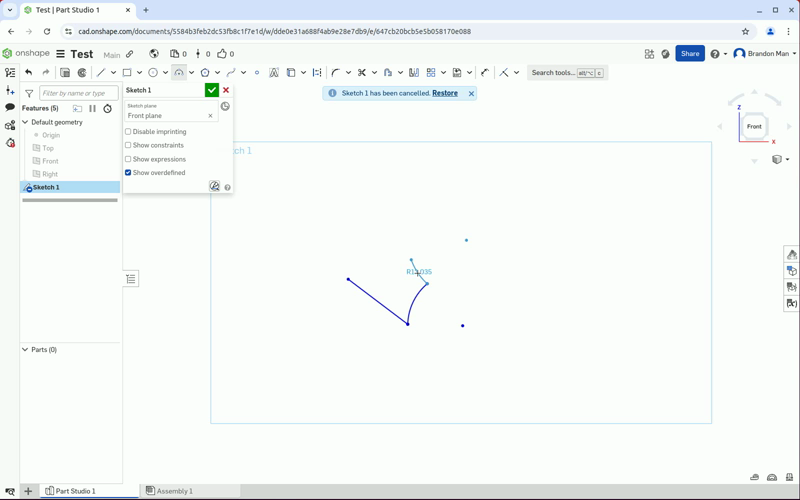
key_up(shift)
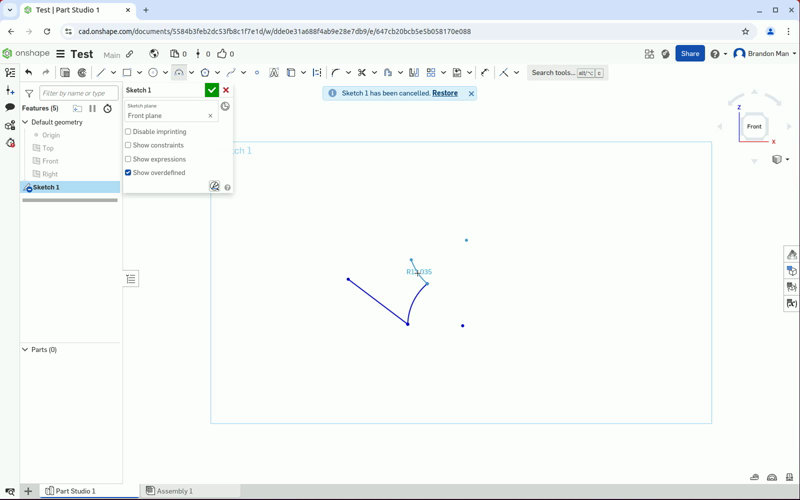
key(esc)
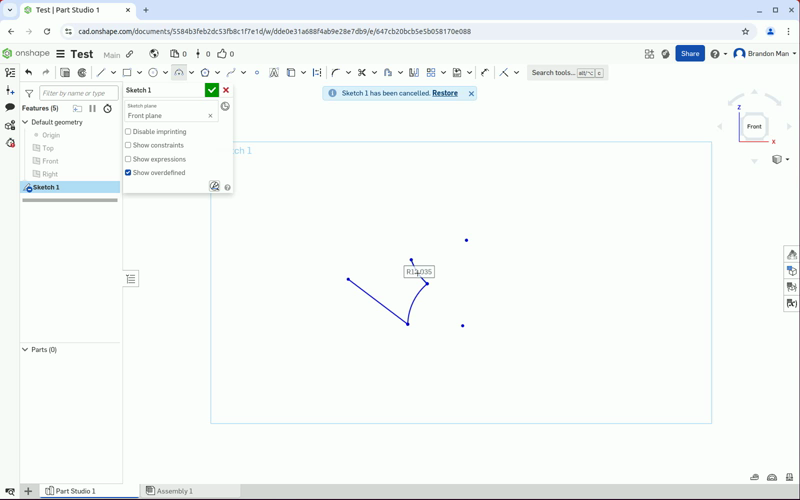
key(l)
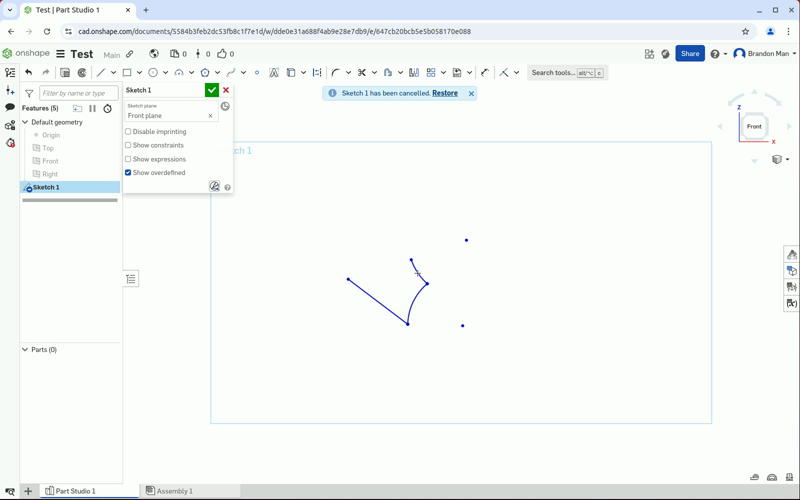
mouse_move(411, 259)
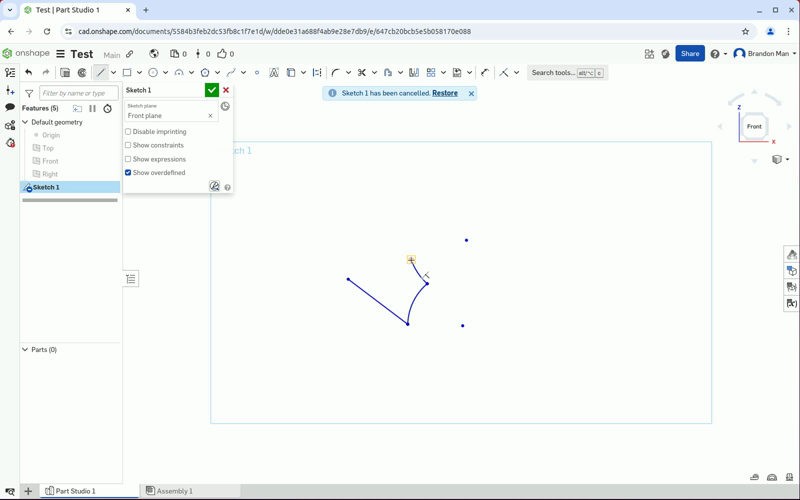
click(411, 259)
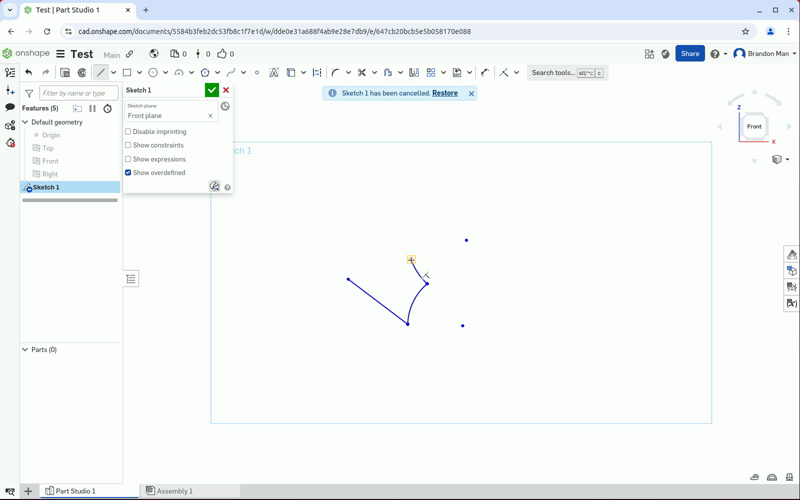
key_down(shift)
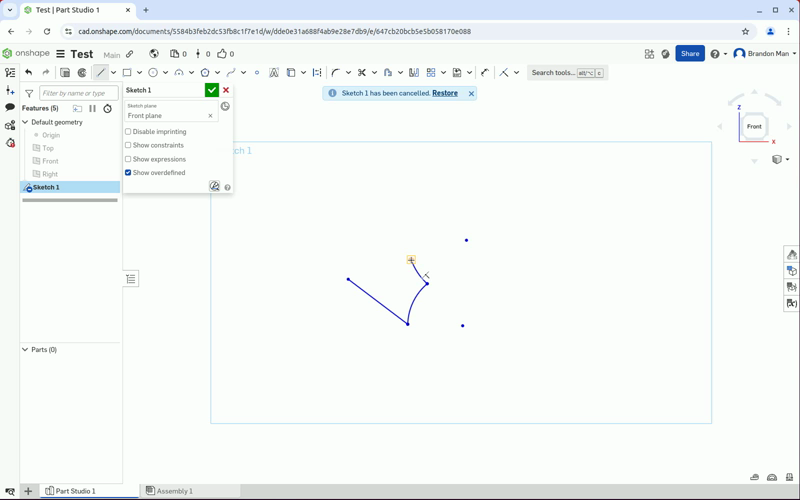
mouse_move(441, 259)
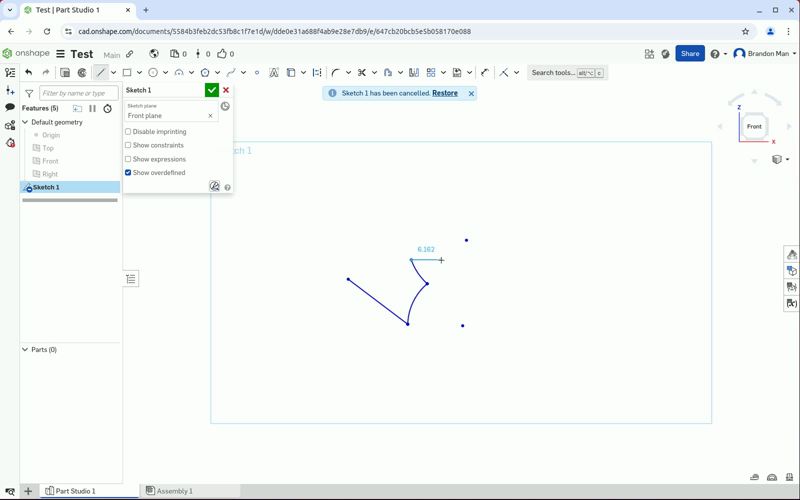
mouse_move(364, 225)
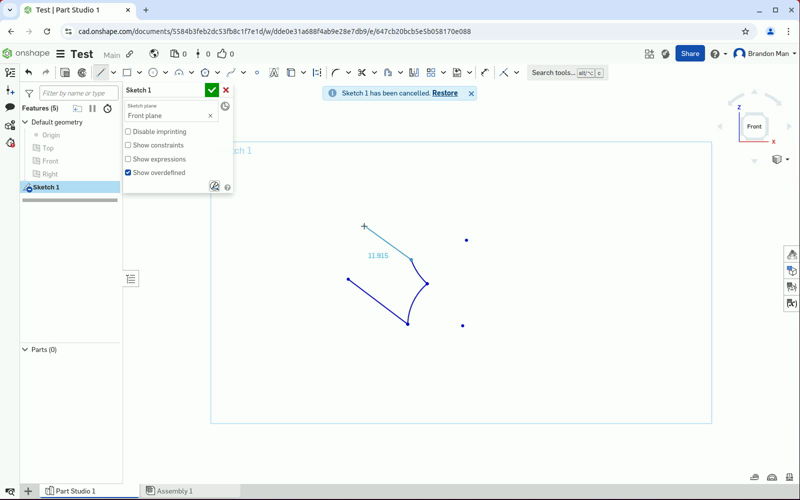
click(364, 225)
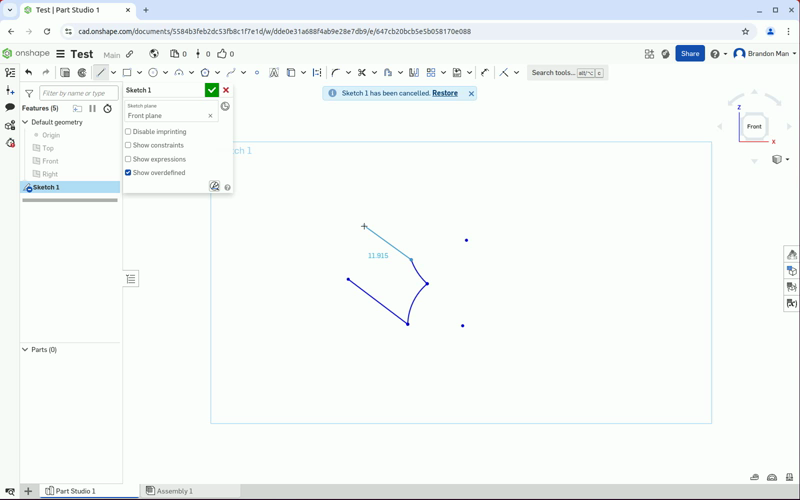
key_up(shift)
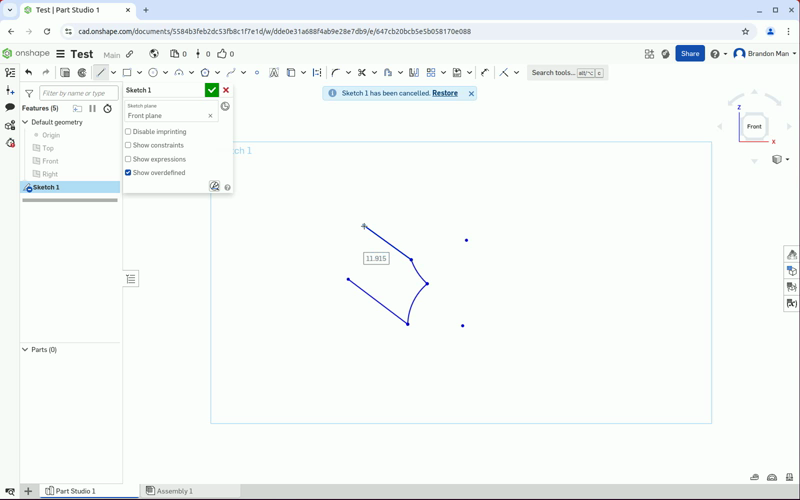
key(esc)
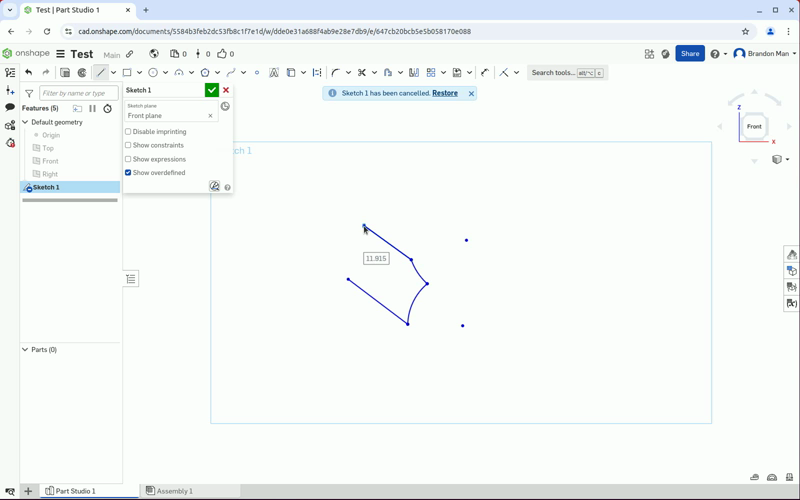
key(a)
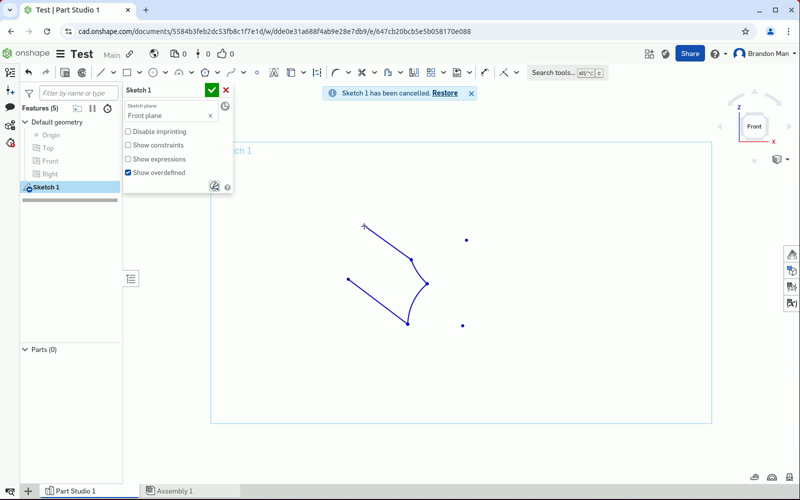
mouse_move(364, 225)
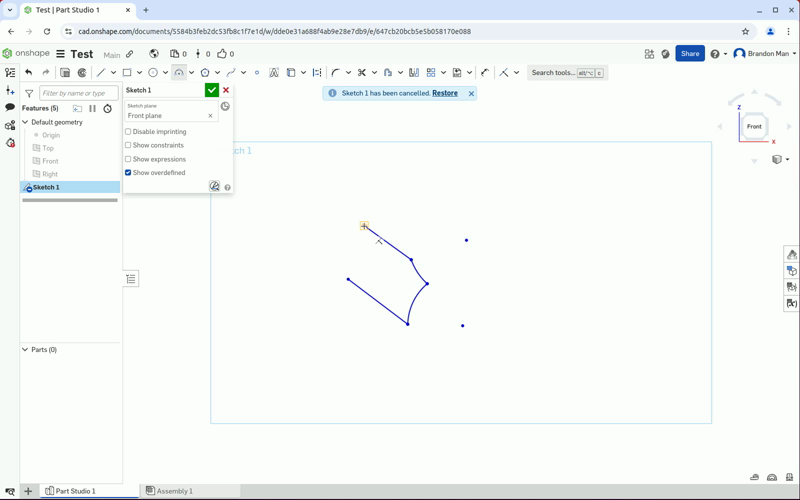
click(364, 225)
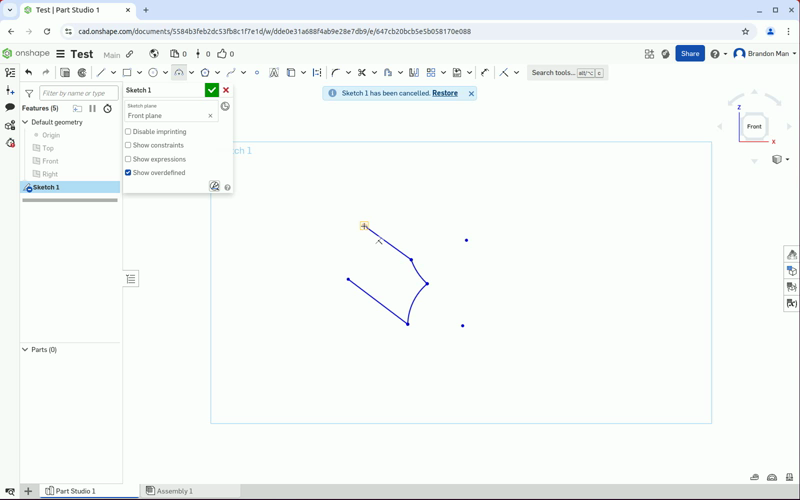
mouse_move(348, 279)
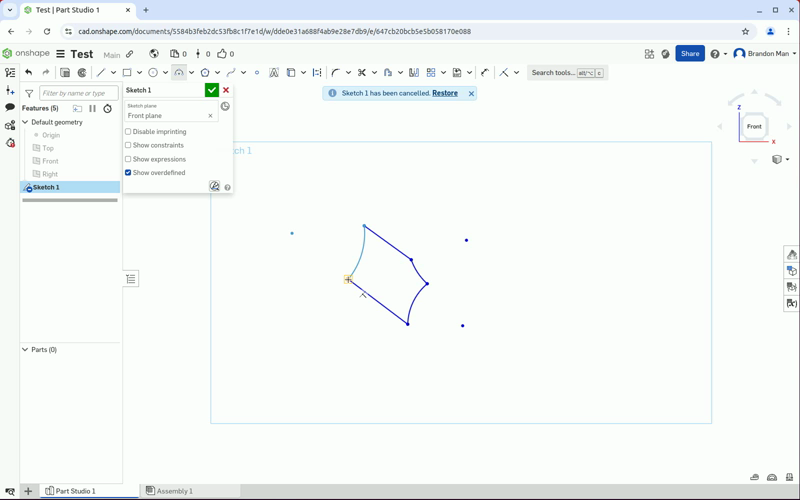
click(348, 279)
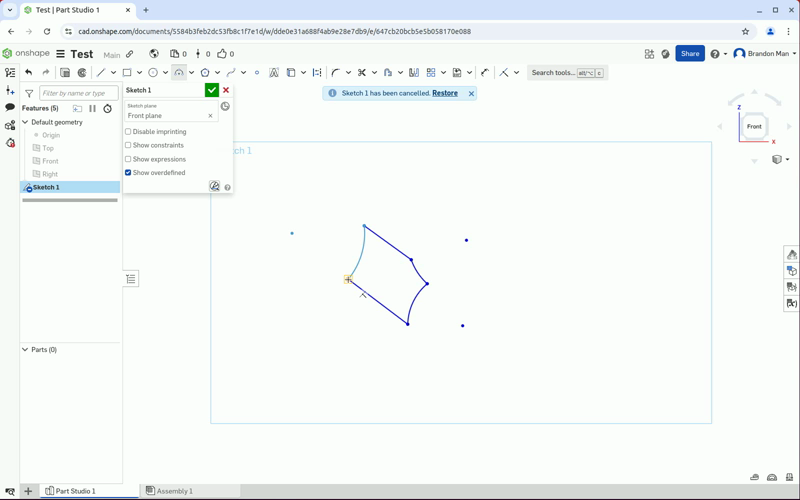
key_down(shift)
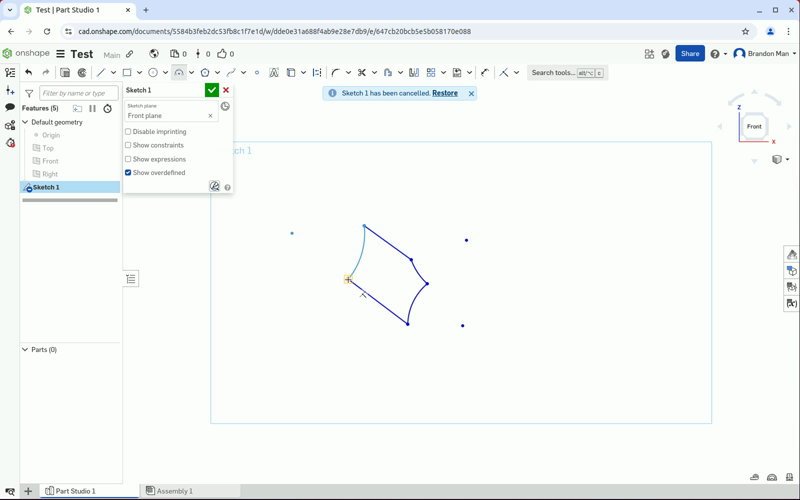
mouse_move(352, 251)
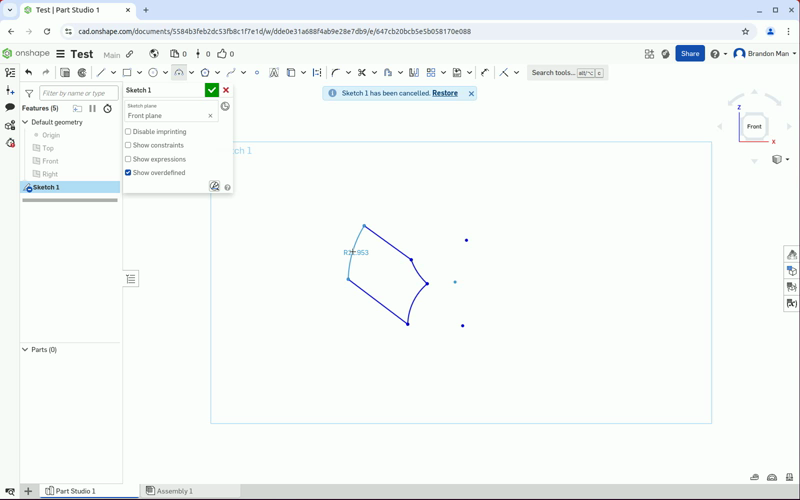
click(352, 251)
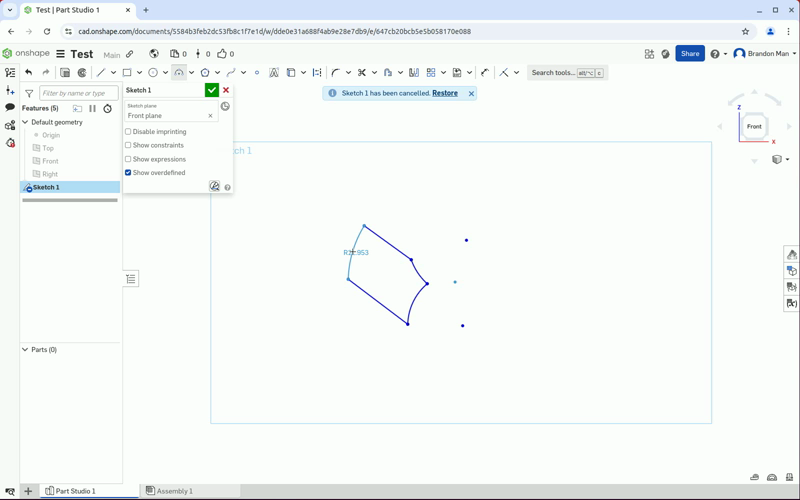
key_up(shift)
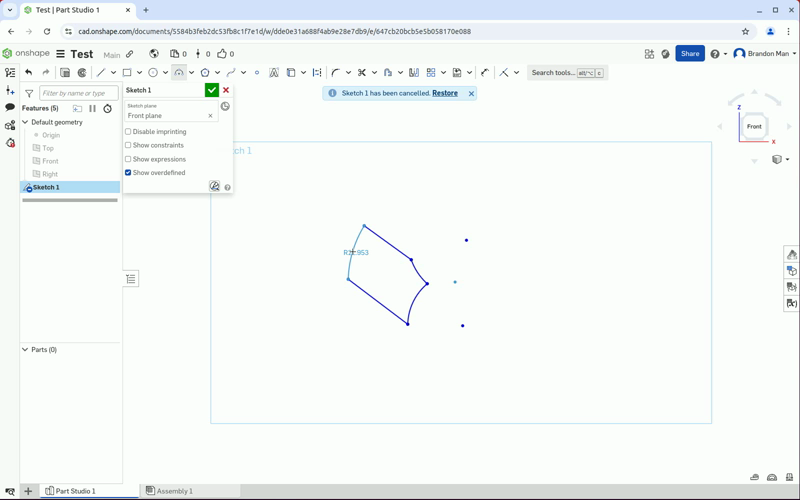
key(esc)
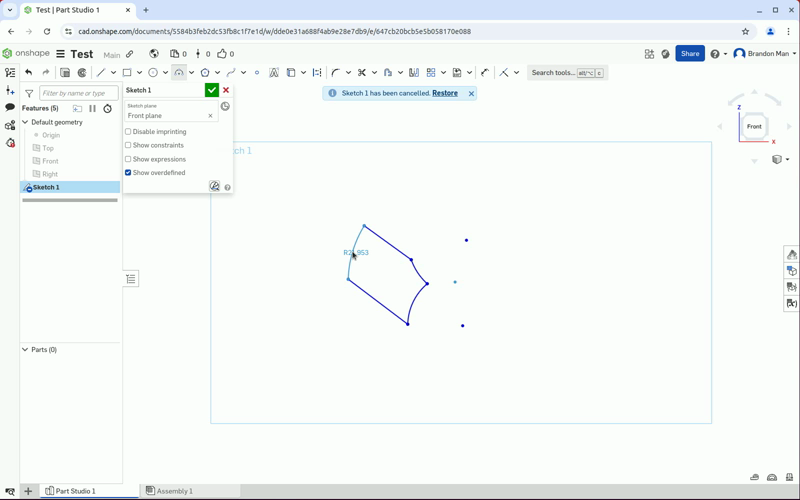
mouse_move(403, 280)
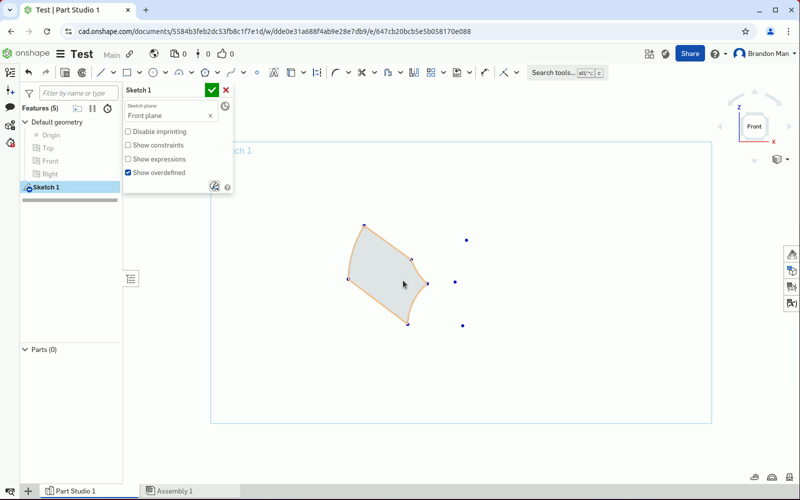
click(403, 280)
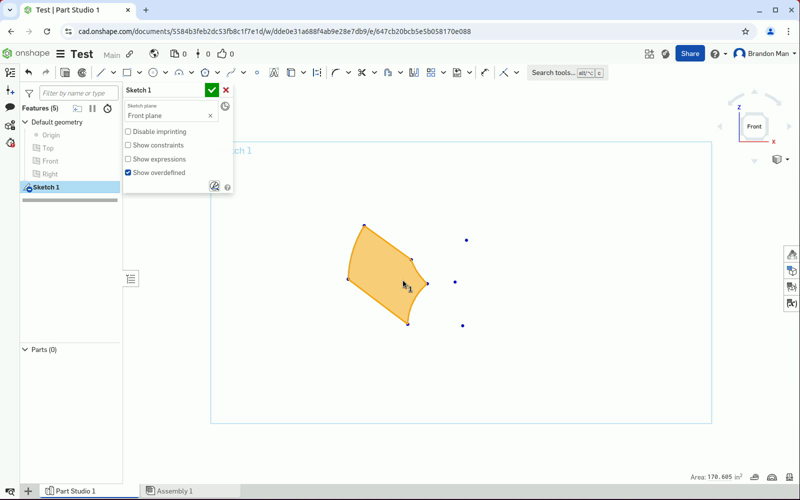
mouse_move(73, 352)
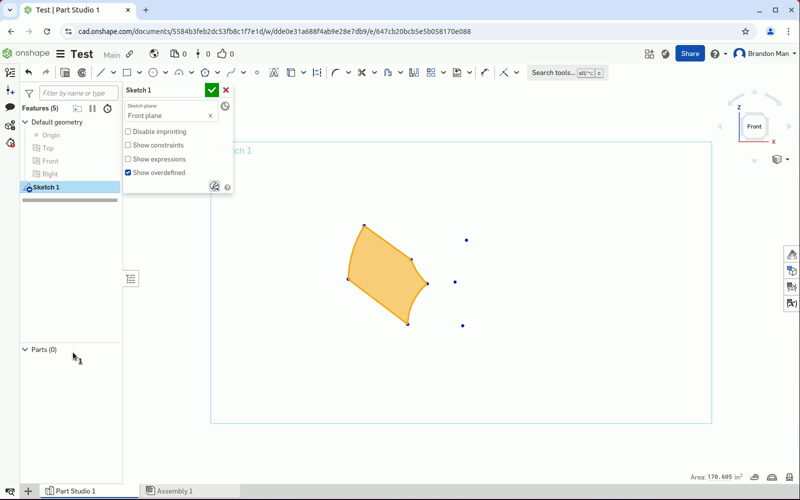
key(shift+y)
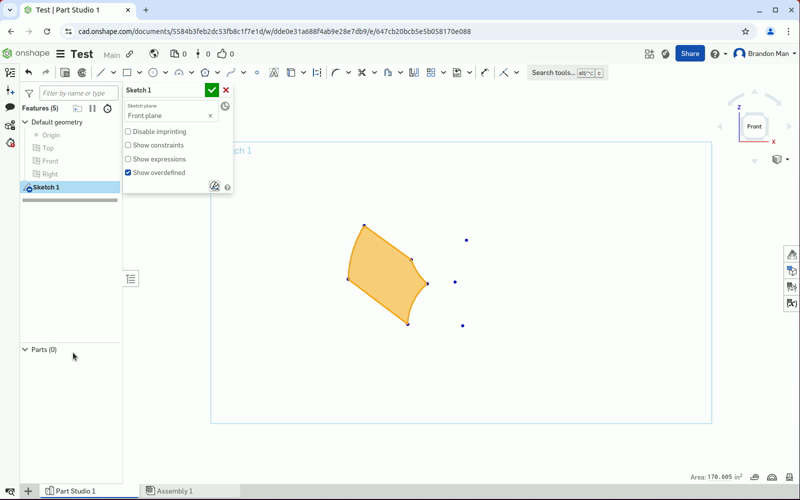
key(shift+e)
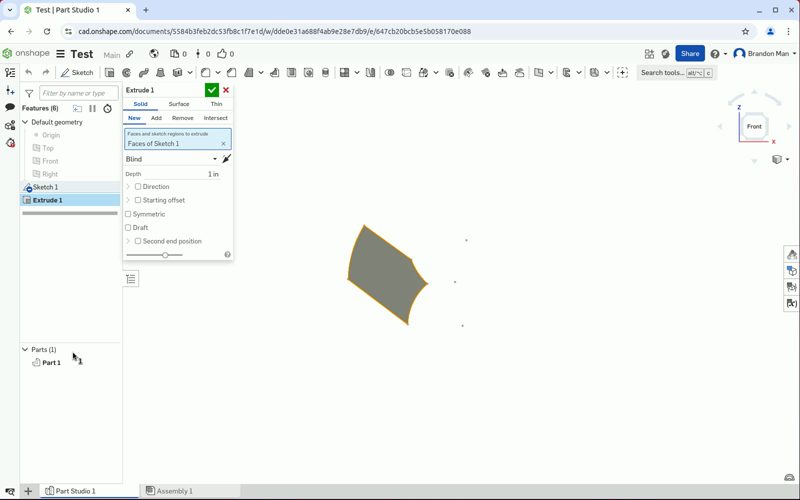
mouse_move(143, 106)
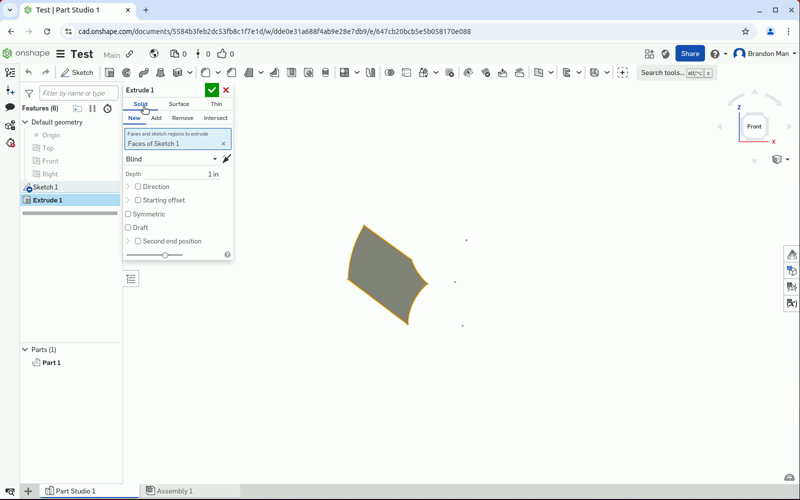
click(143, 106)
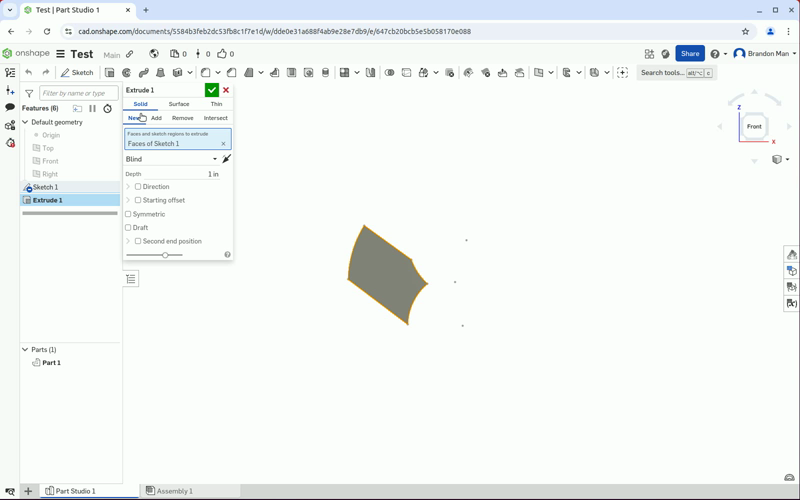
mouse_move(137, 120)
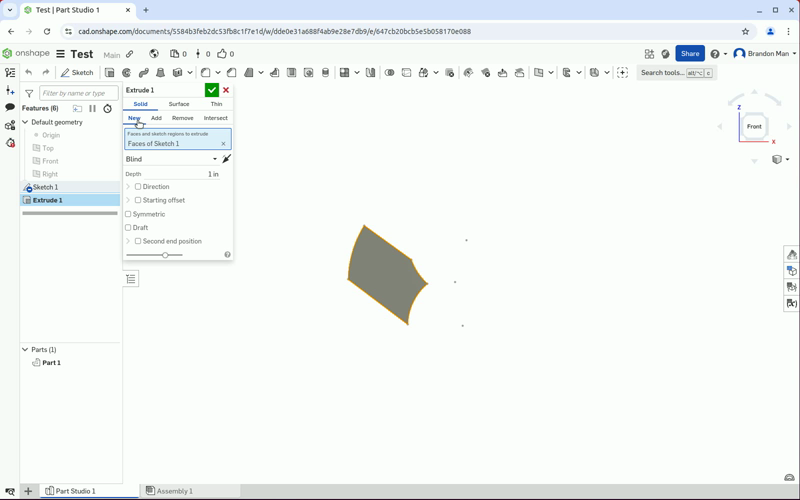
click(137, 120)
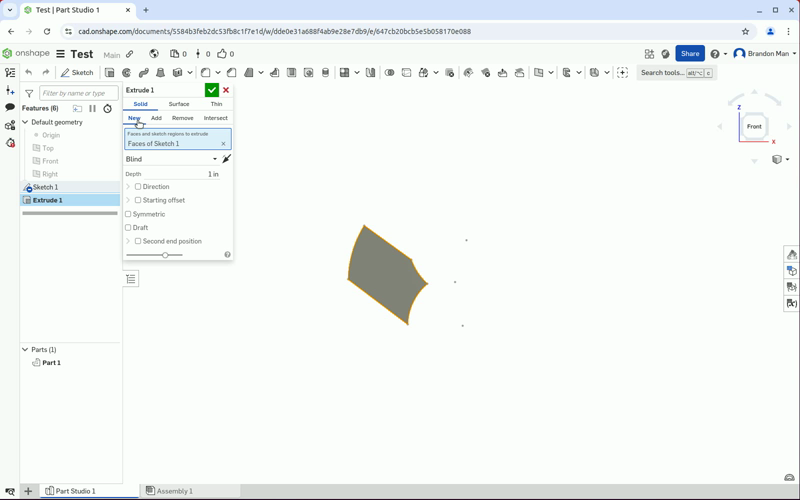
key(tab, 4)
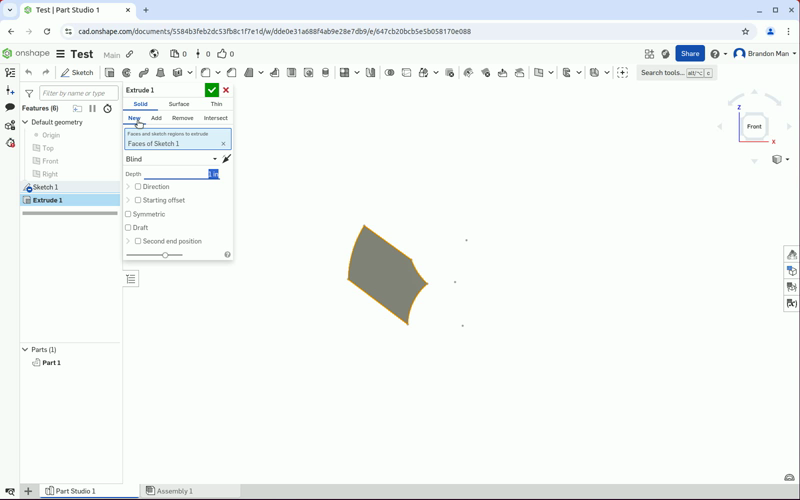
text(13.48)
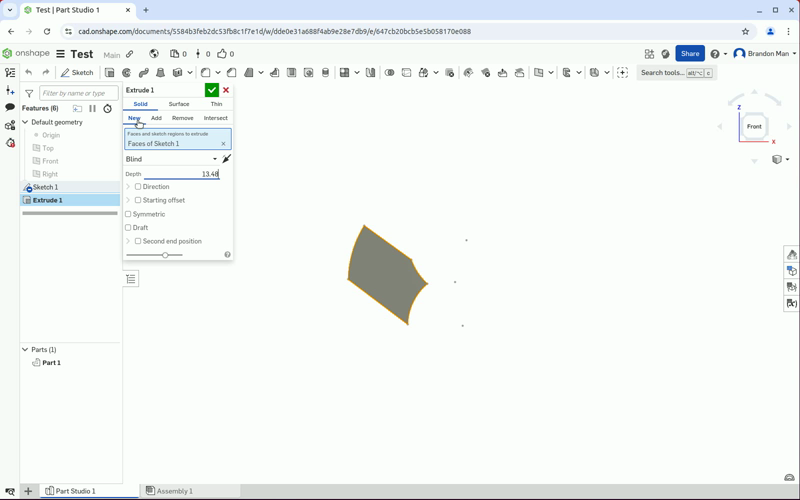
key(enter)
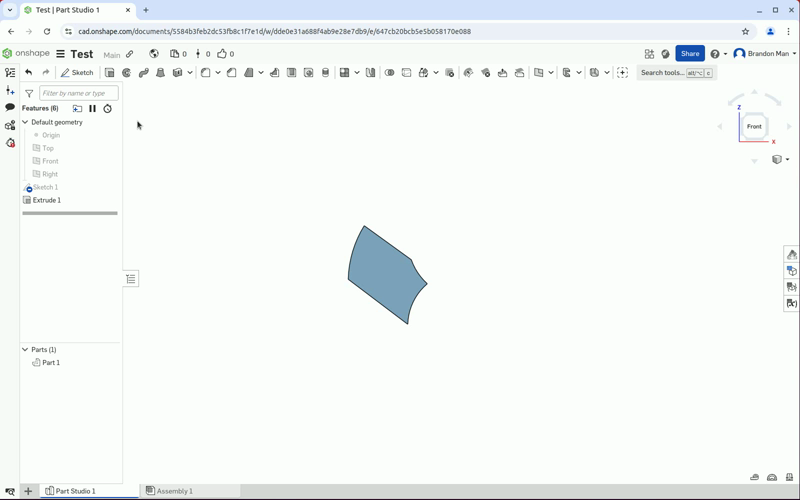
key(shift+h)
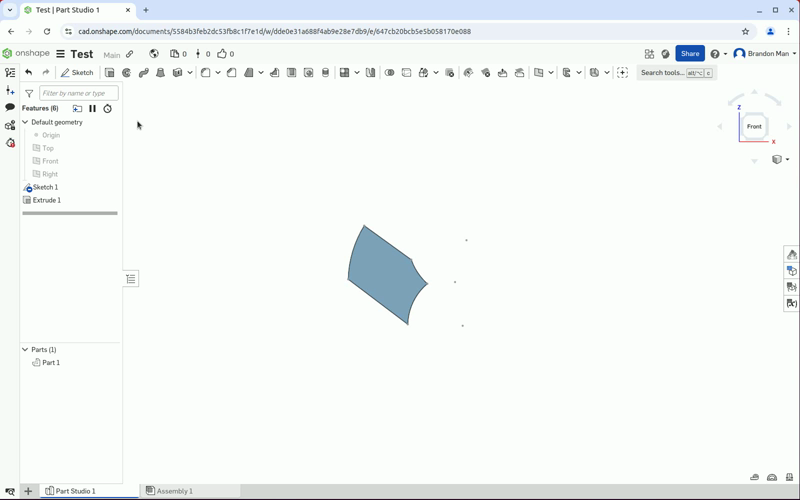
key(shift+h)
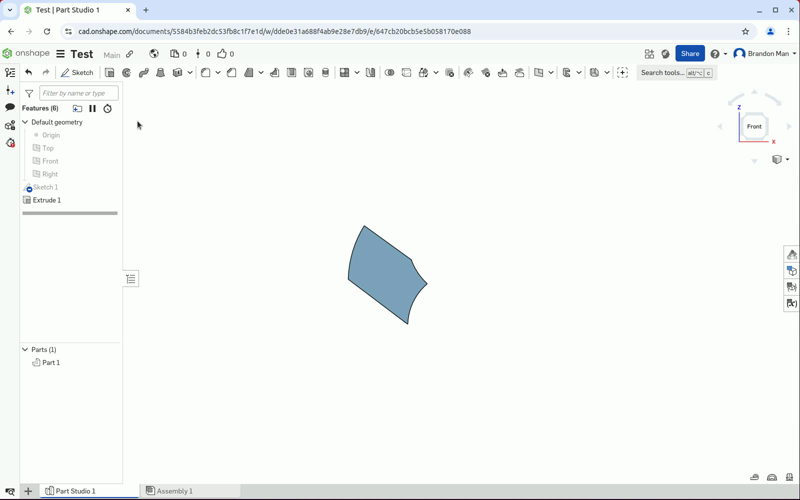
mouse_move(73, 189)
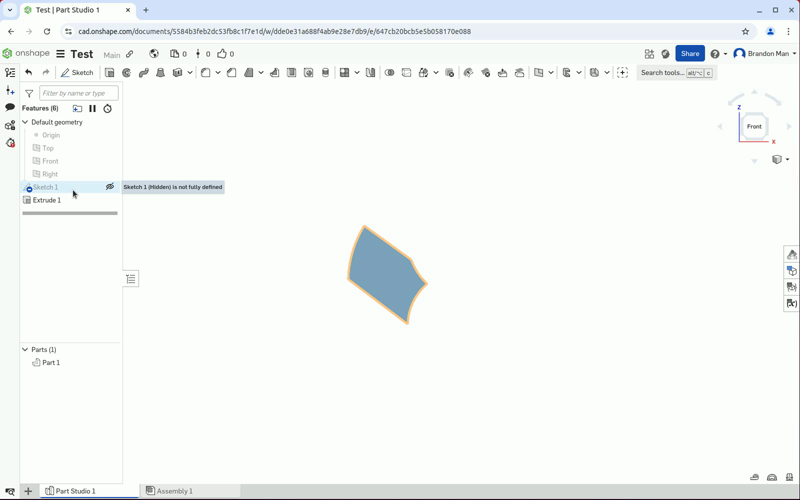
click(73, 189)
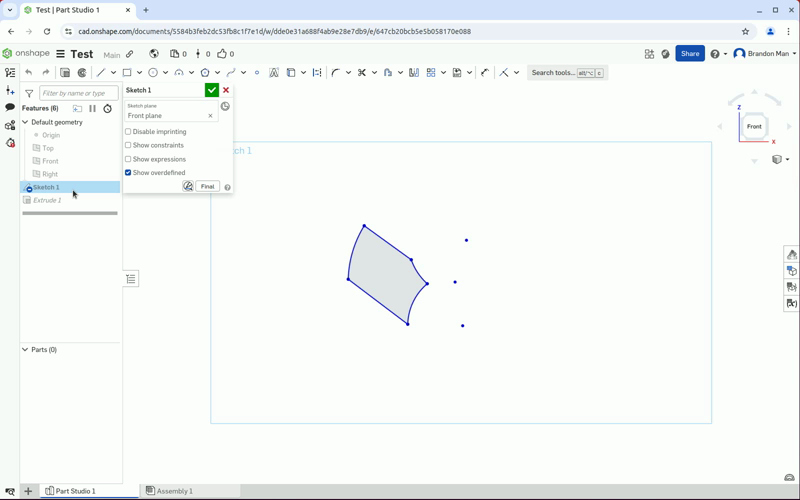
mouse_move(229, 92)
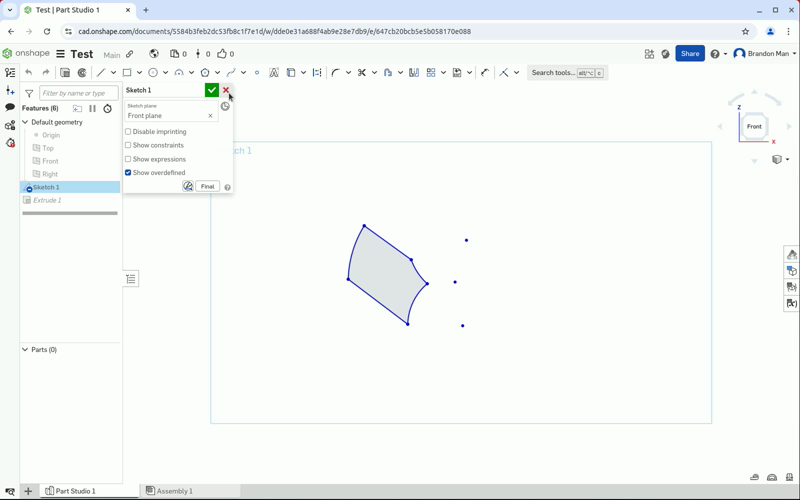
click(229, 92)
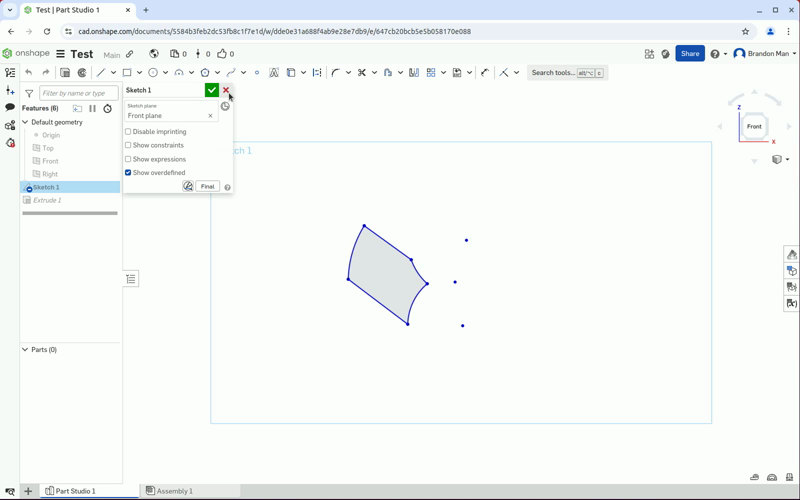
key(shift+s)
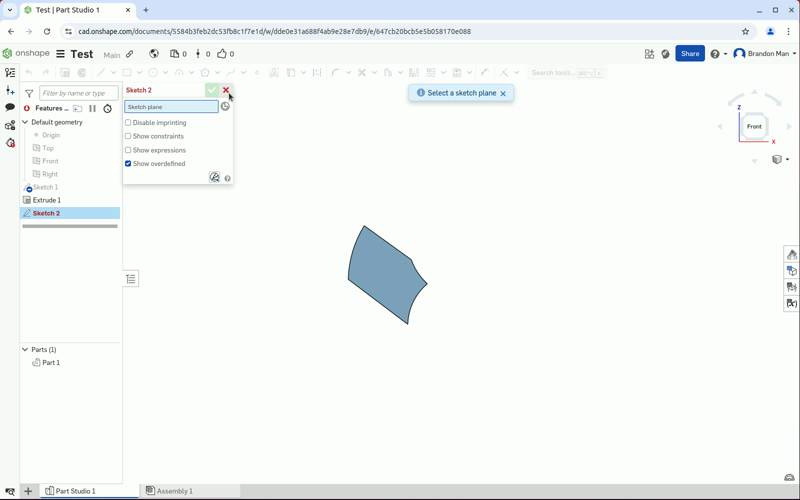
mouse_move(73, 163)
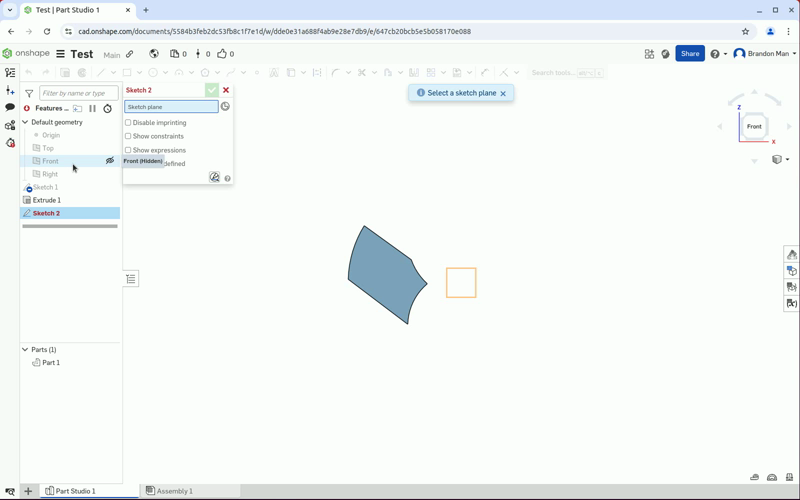
click(73, 163)
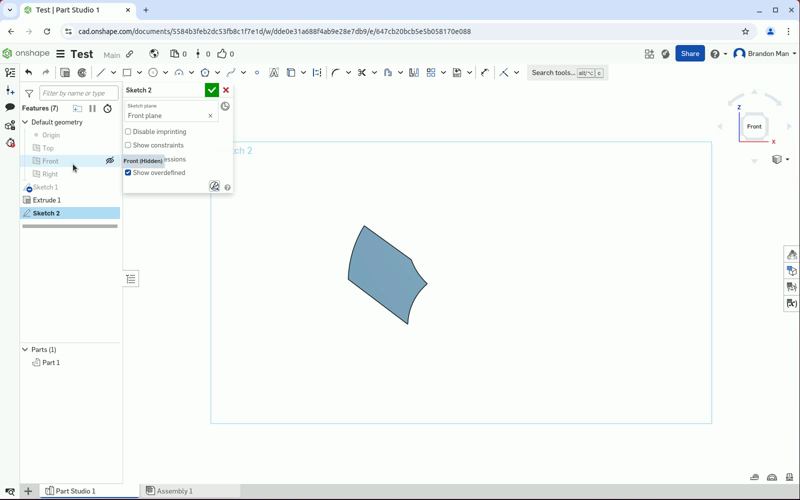
mouse_move(73, 352)
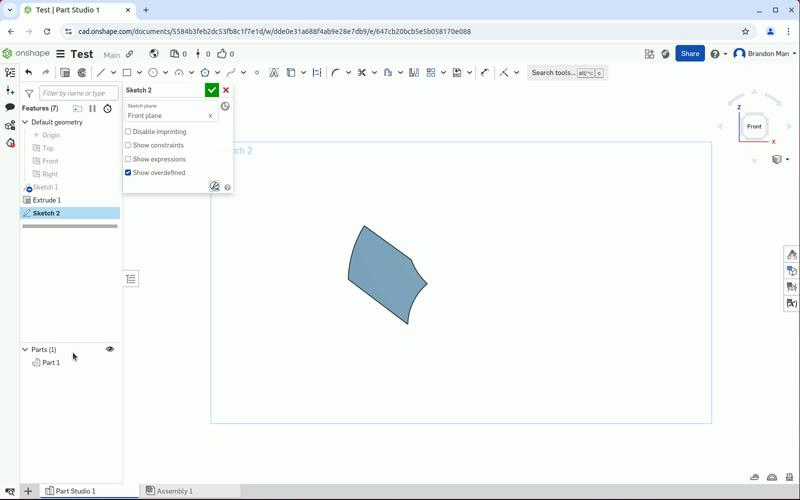
key(y)
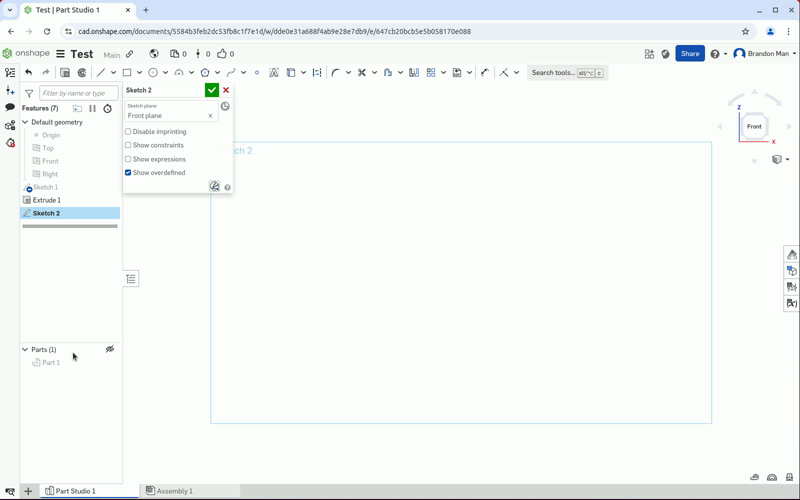
key(l)
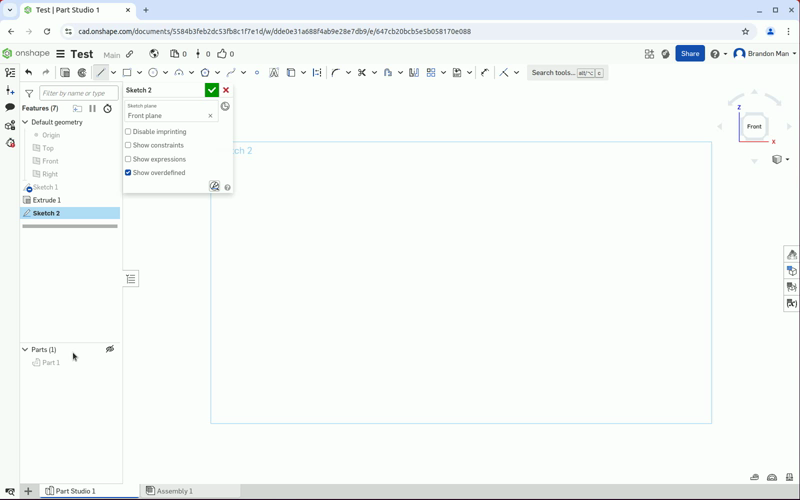
key_down(shift)
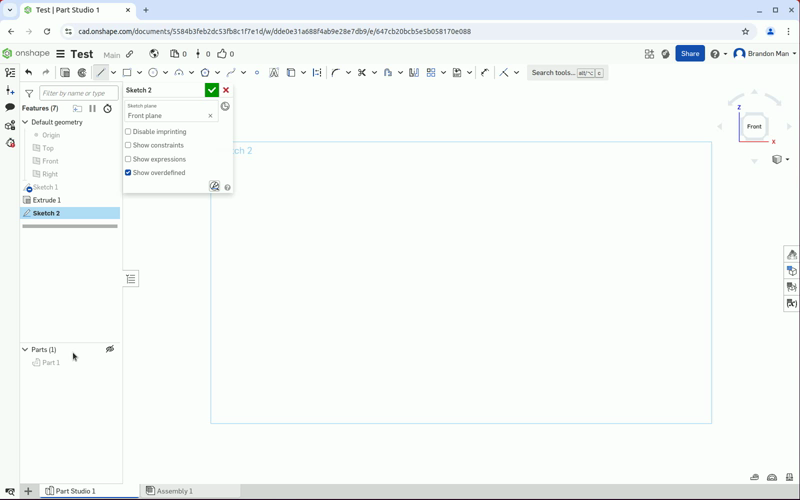
mouse_move(348, 279)
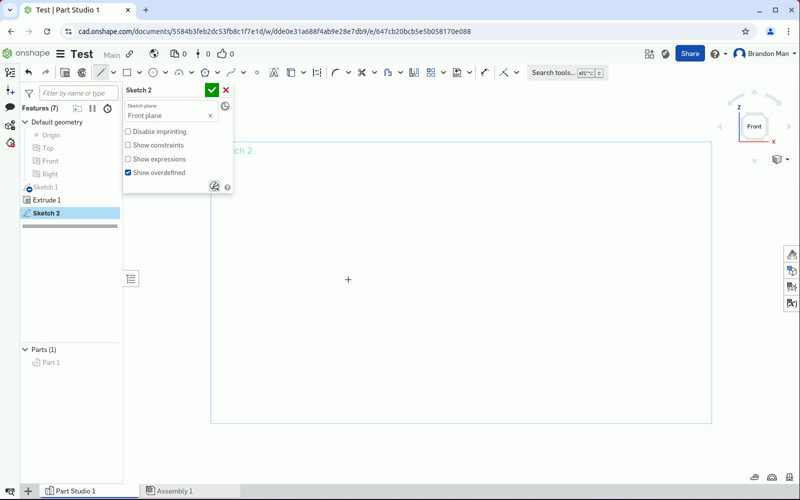
click(348, 279)
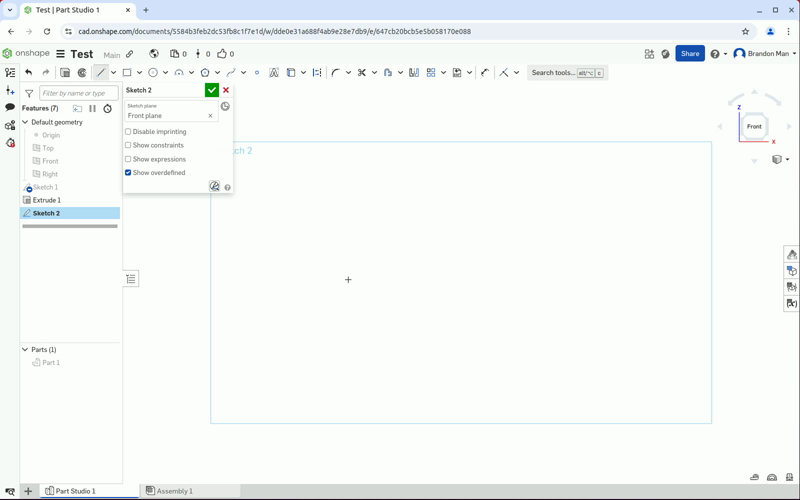
key_up(shift)
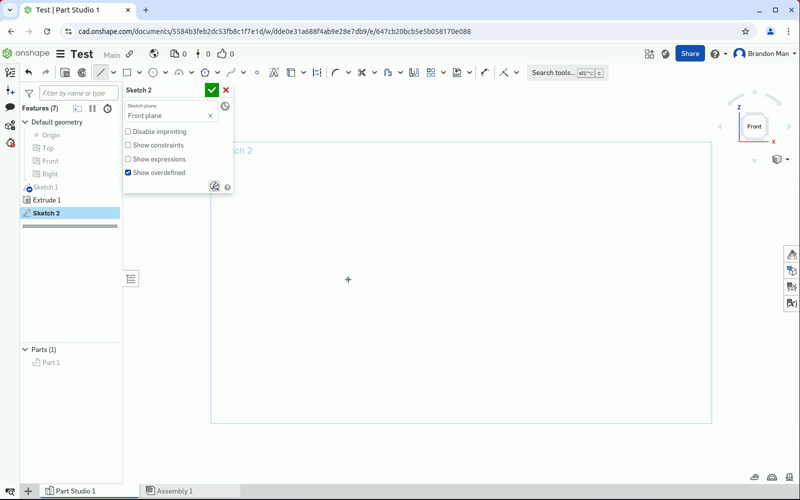
key_down(shift)
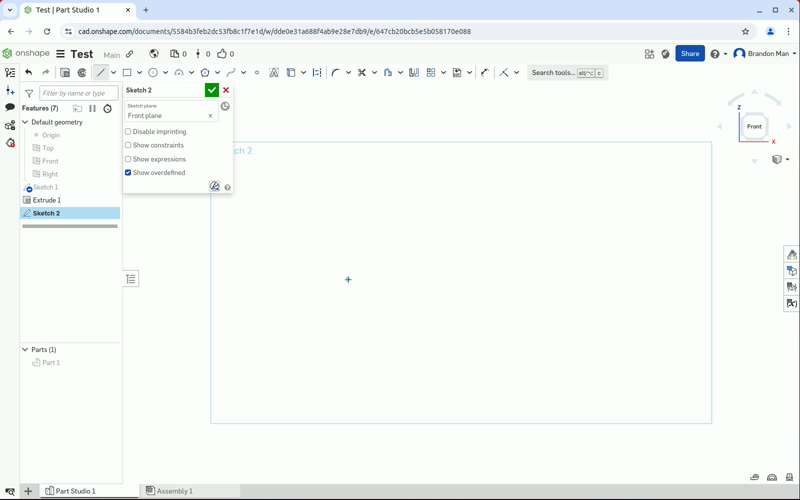
mouse_move(407, 324)
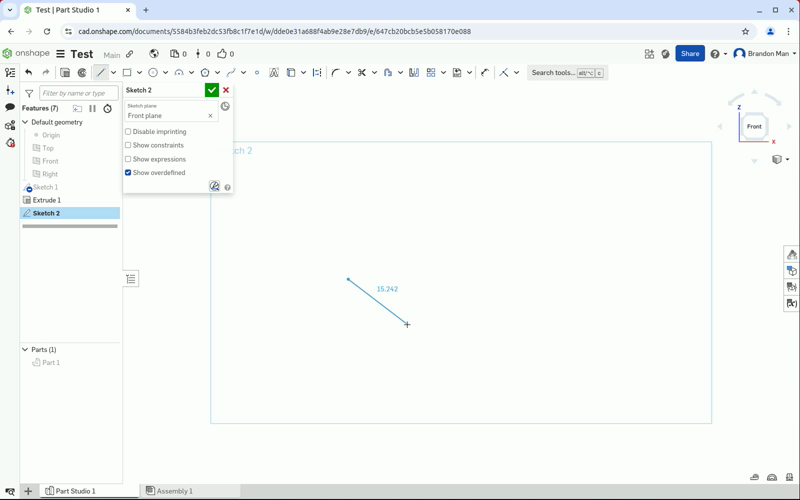
click(407, 324)
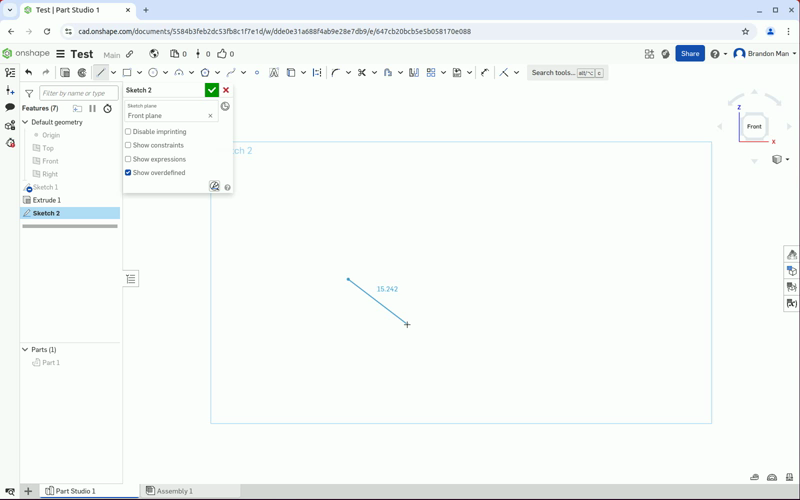
key_up(shift)
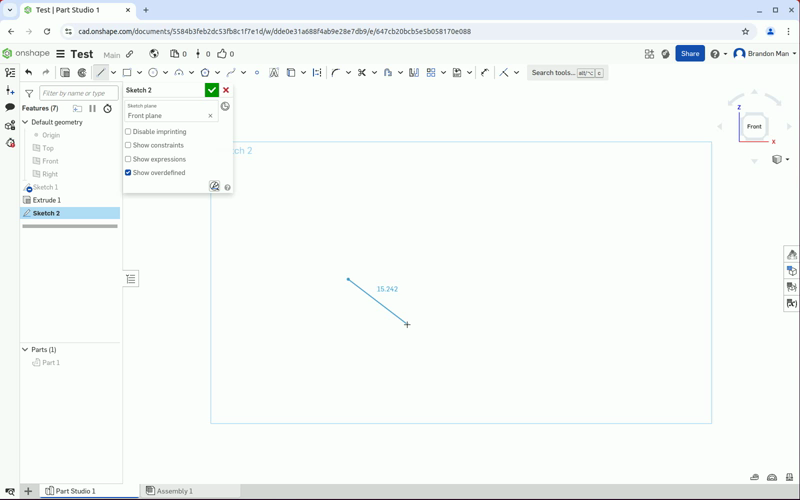
key(esc)
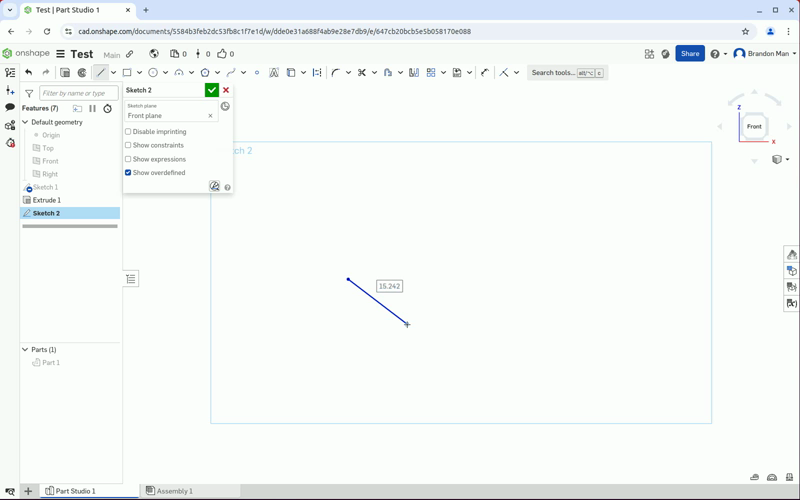
key(a)
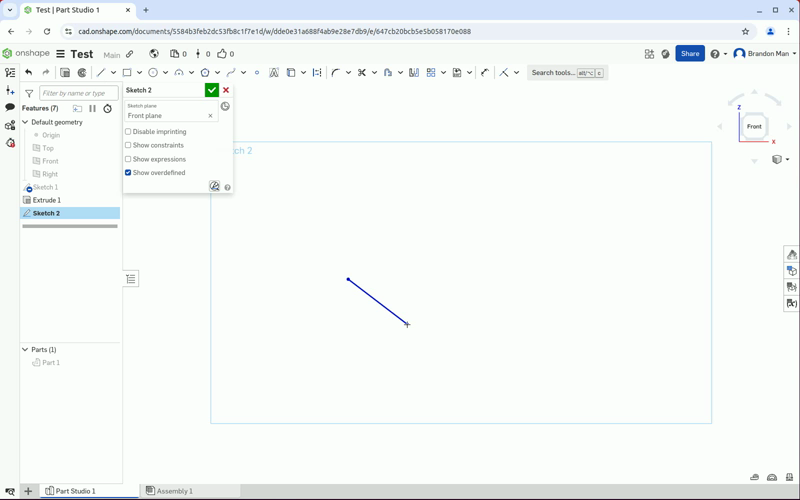
mouse_move(407, 324)
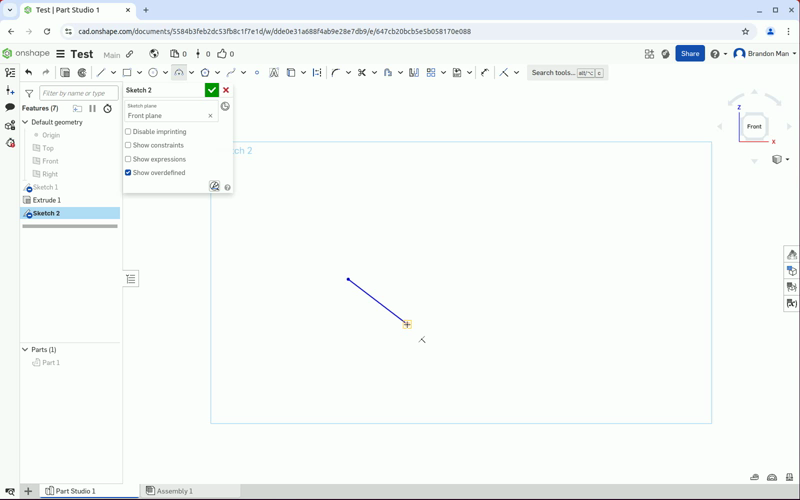
click(407, 324)
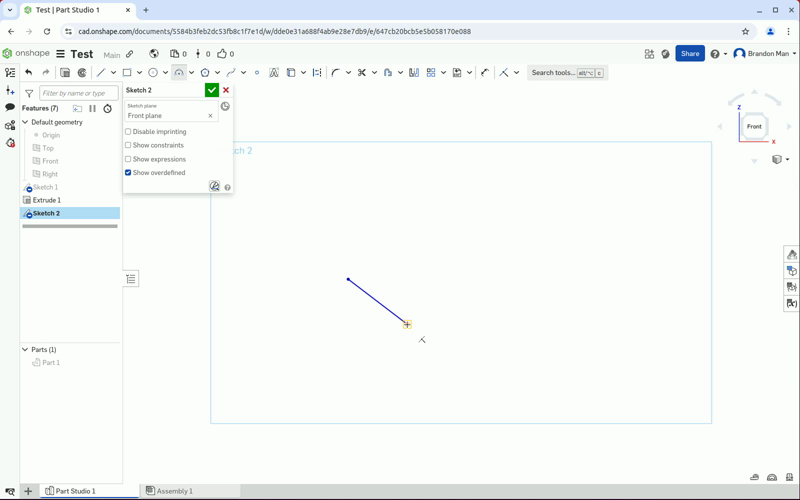
key_down(shift)
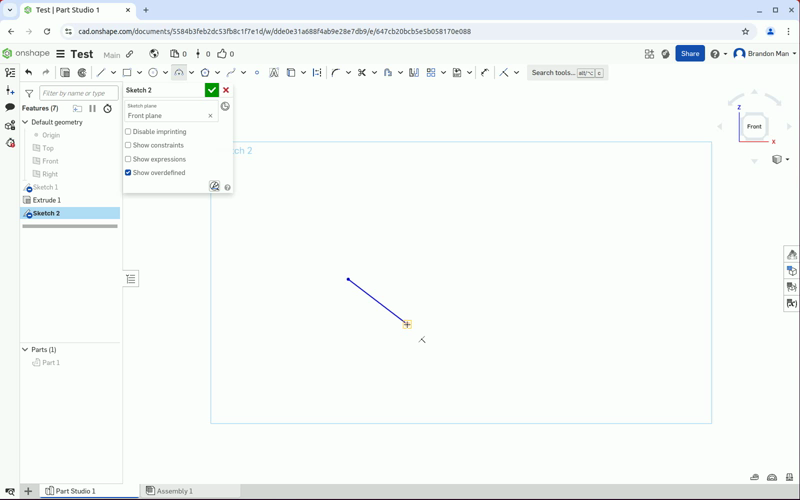
mouse_move(513, 321)
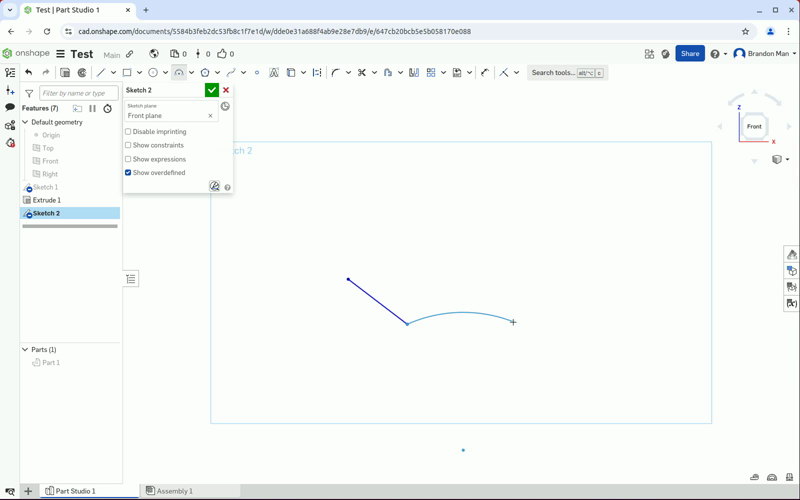
click(513, 321)
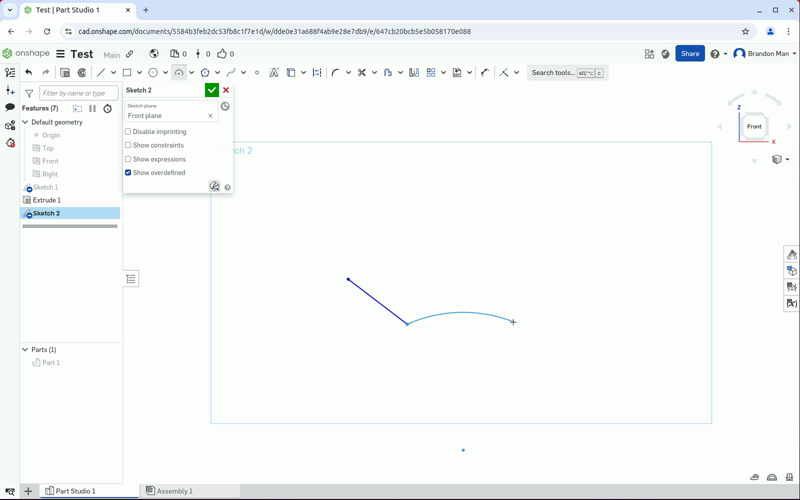
mouse_move(461, 376)
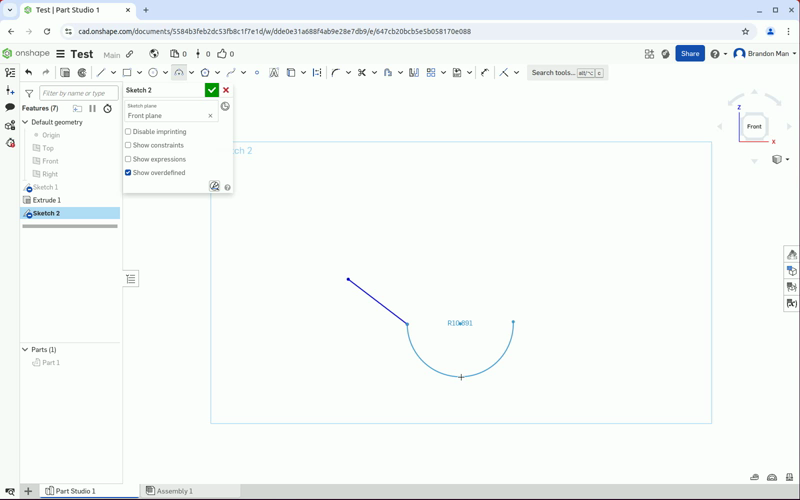
click(461, 376)
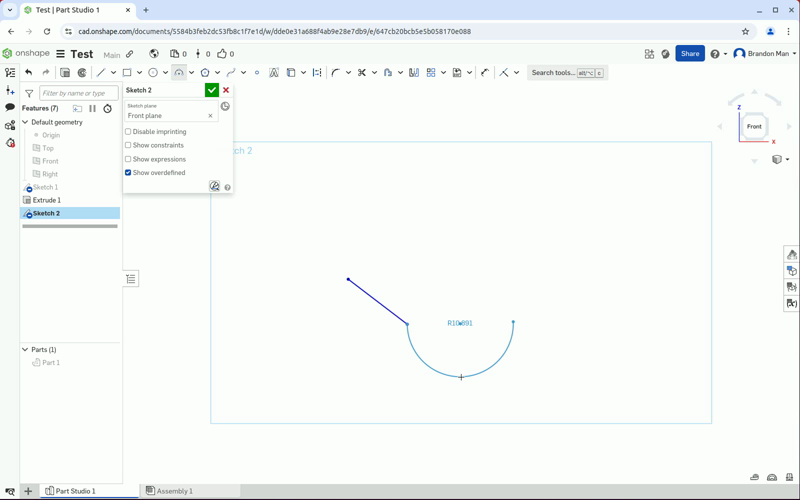
key_up(shift)
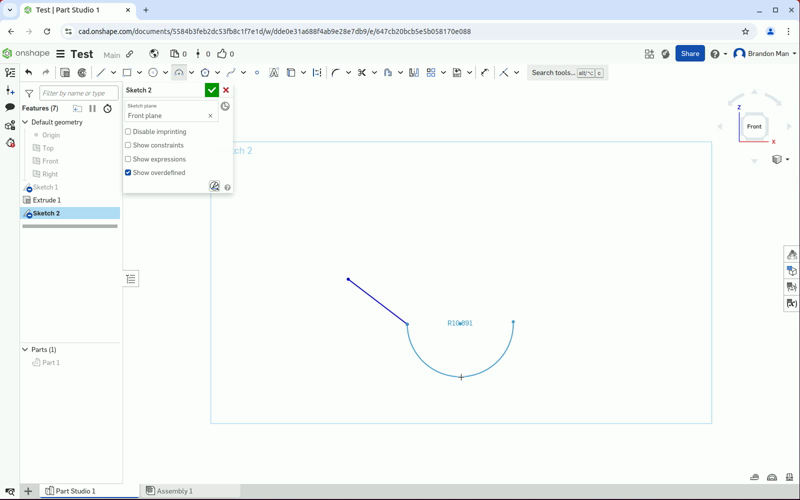
mouse_move(513, 321)
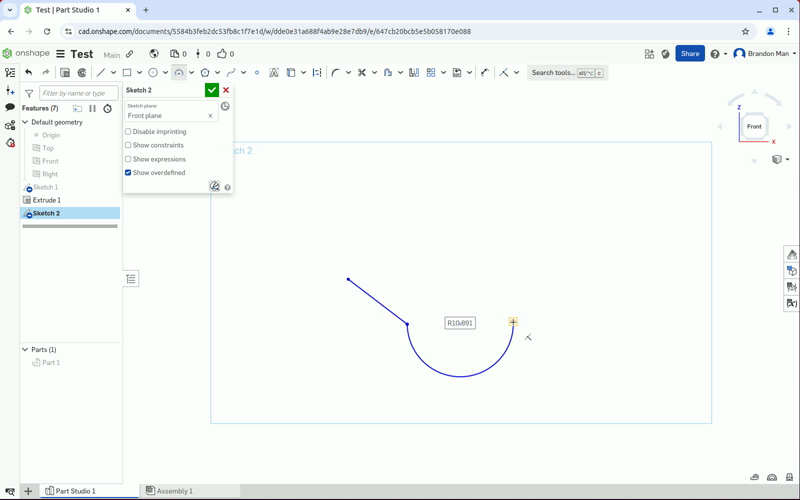
click(513, 321)
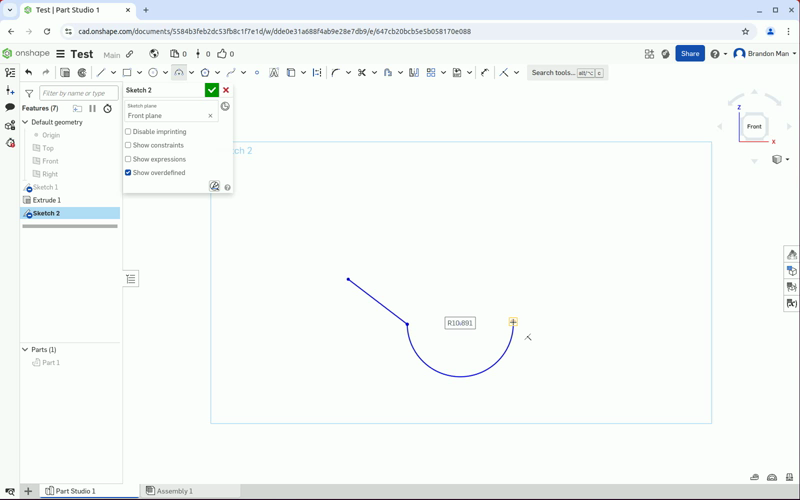
key_down(shift)
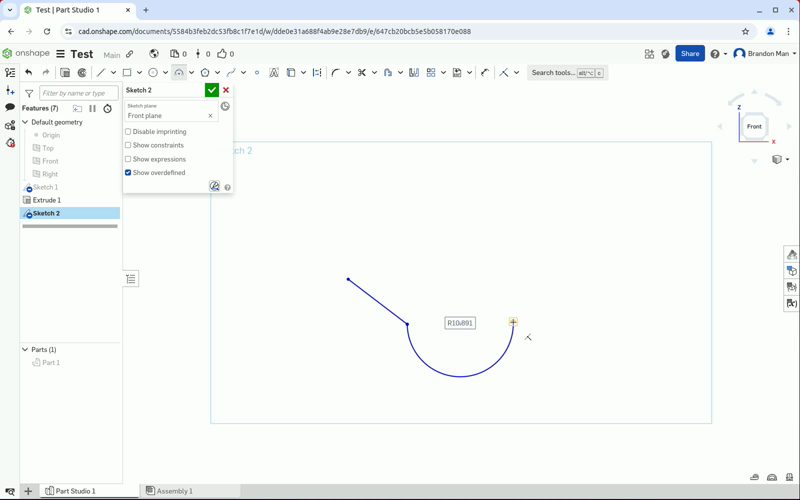
mouse_move(513, 244)
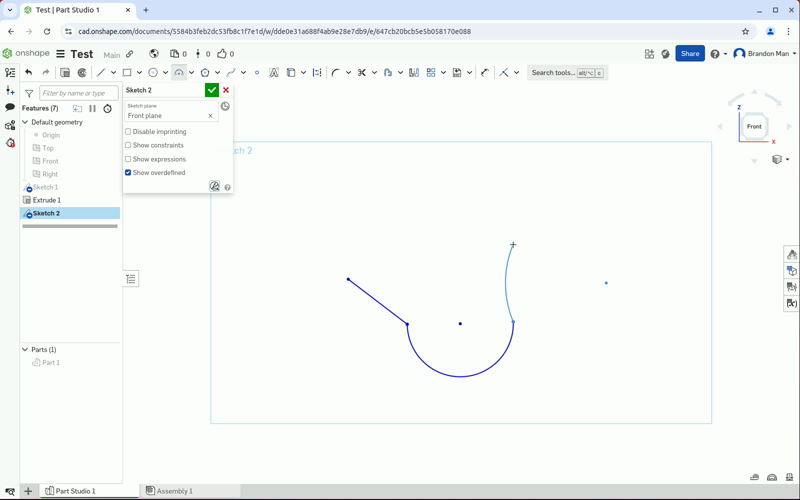
click(513, 244)
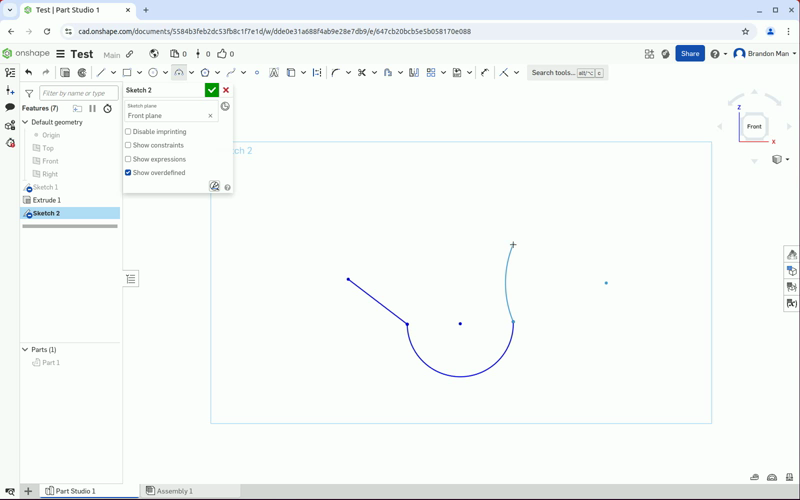
mouse_move(552, 282)
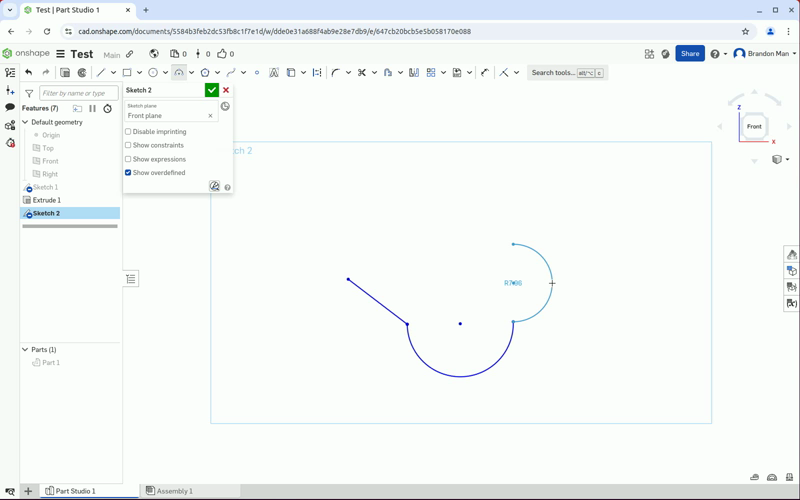
click(552, 282)
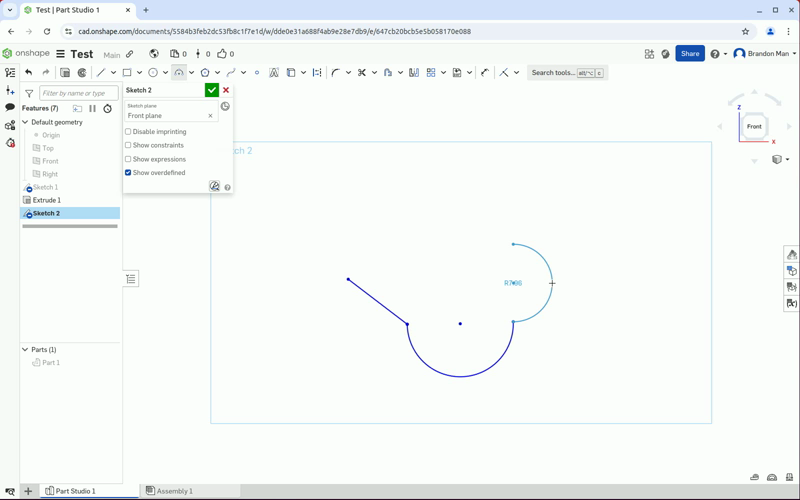
key_up(shift)
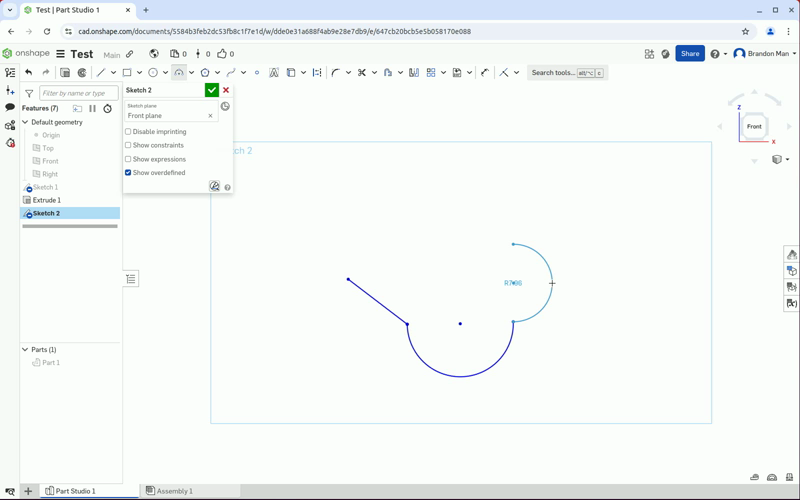
mouse_move(513, 244)
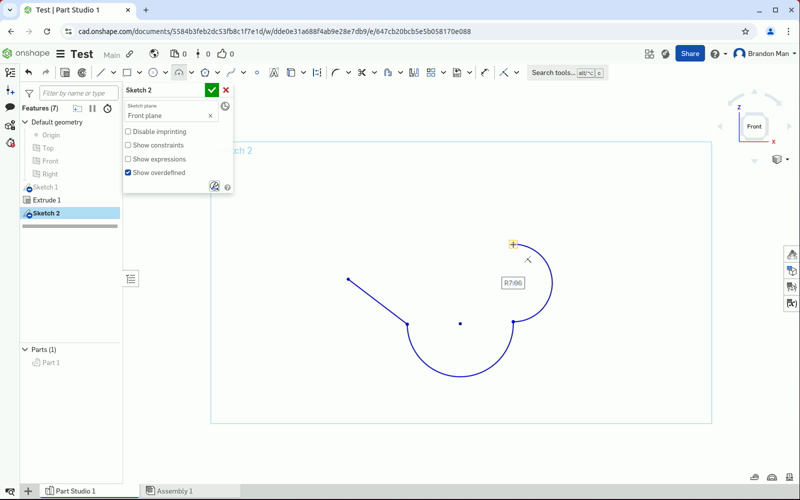
click(513, 244)
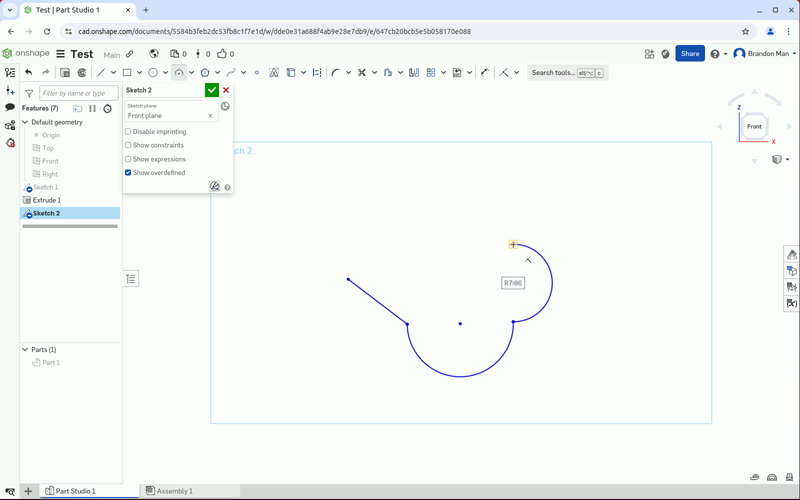
key_down(shift)
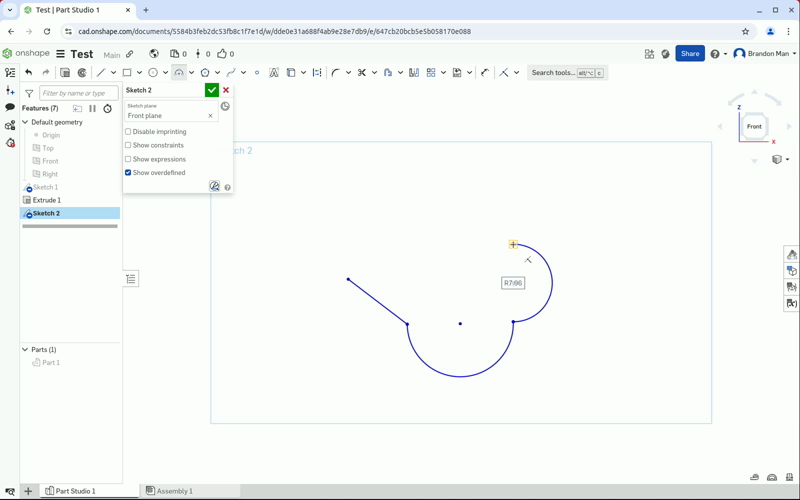
mouse_move(409, 260)
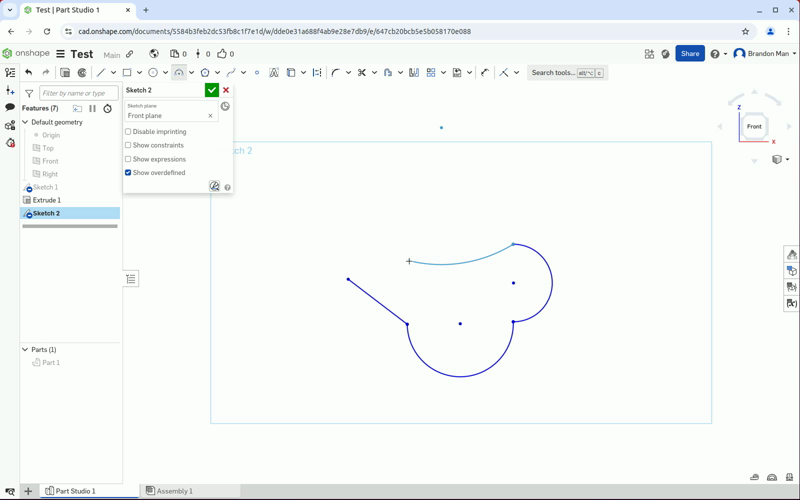
click(409, 260)
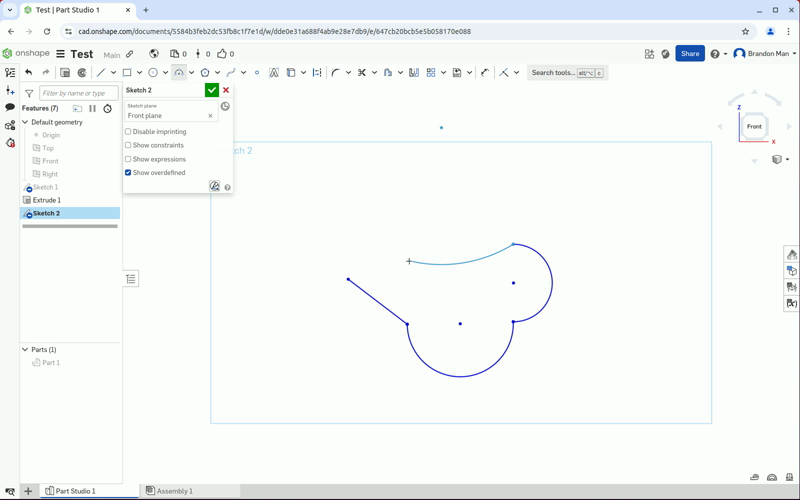
mouse_move(451, 191)
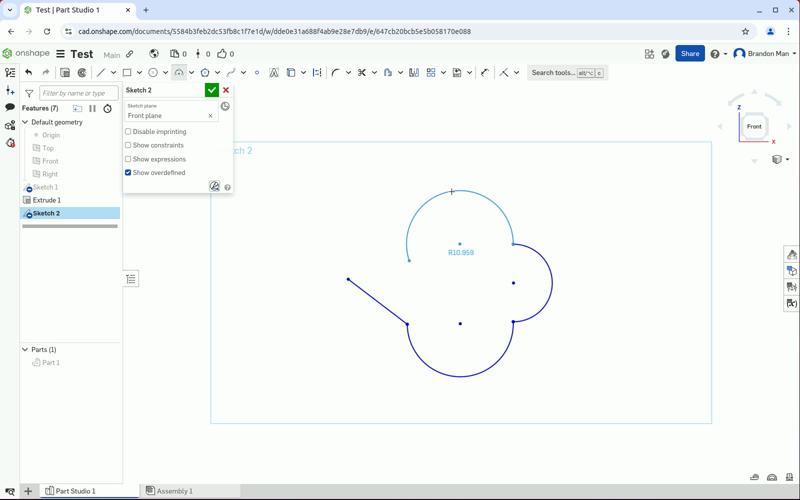
click(451, 191)
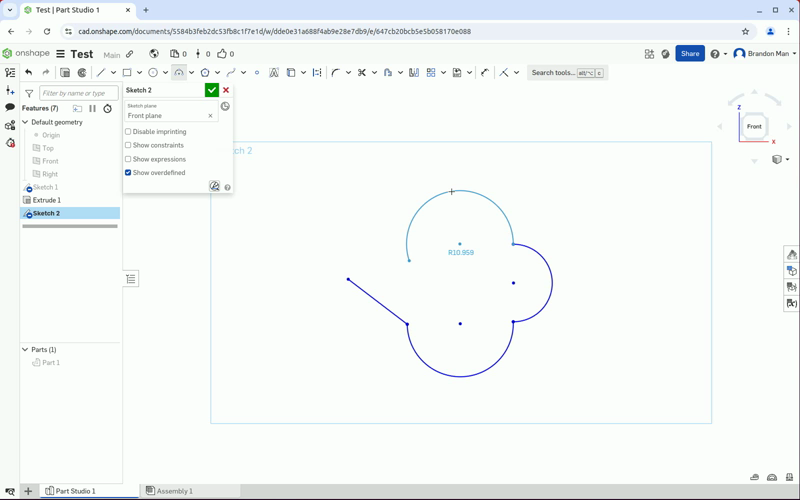
key_up(shift)
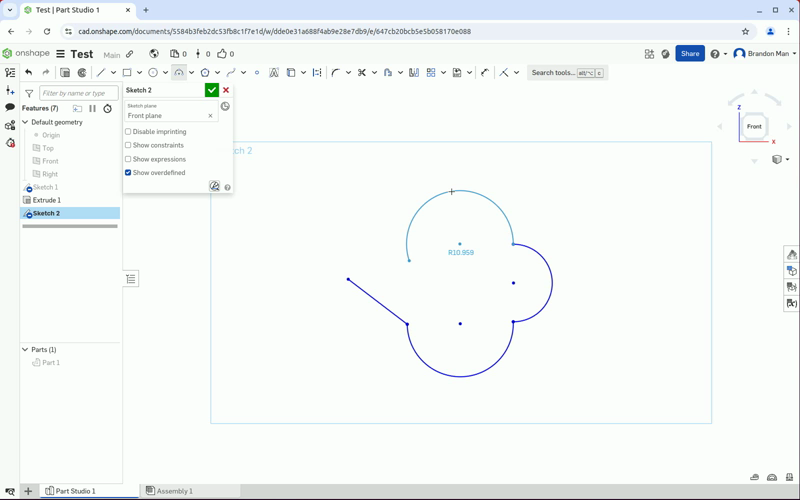
key(esc)
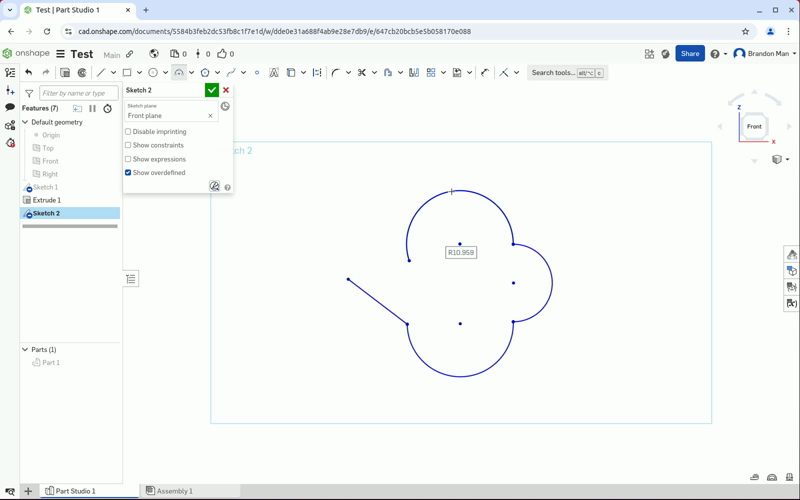
key(l)
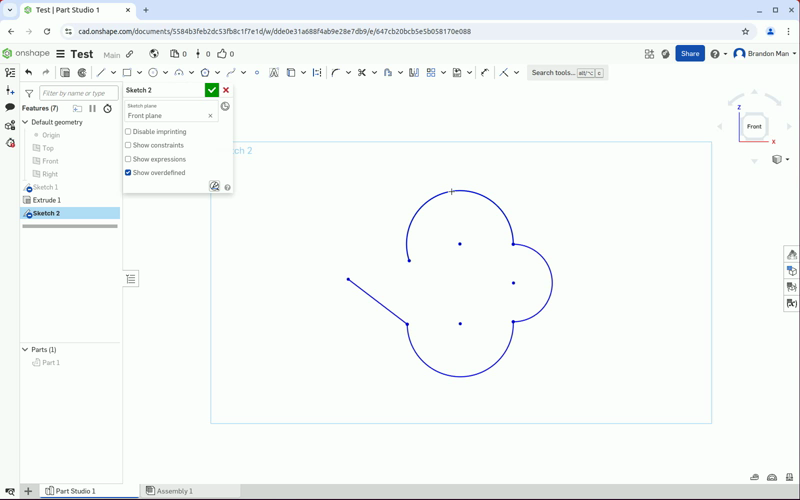
mouse_move(409, 260)
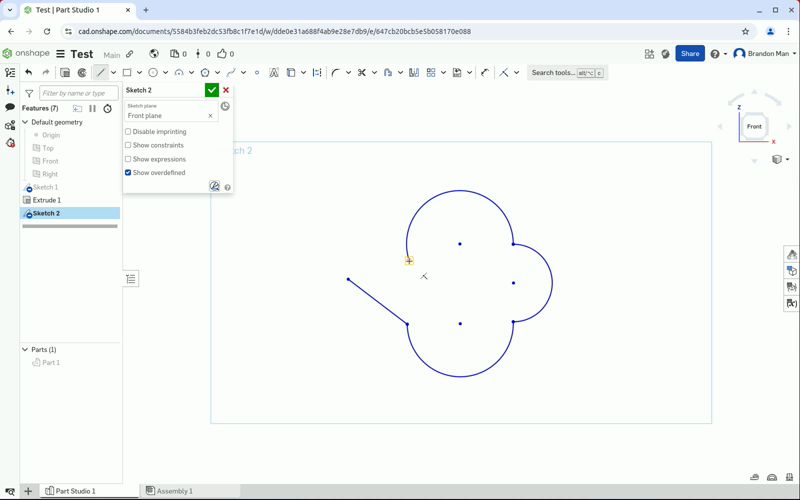
click(409, 260)
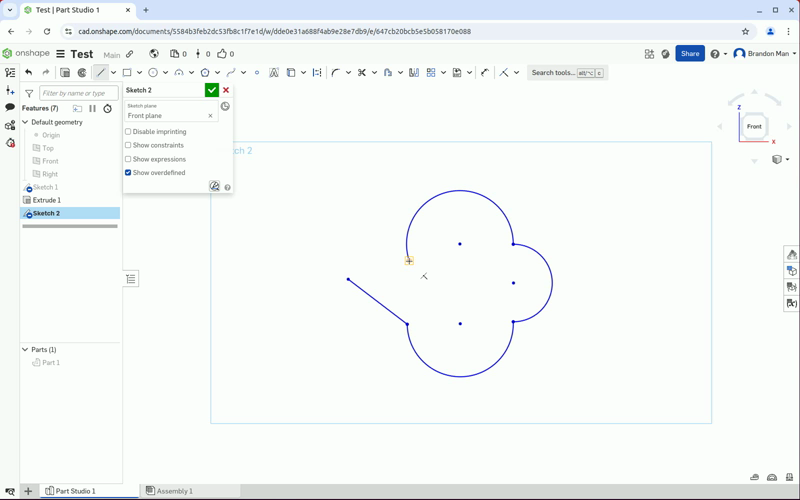
key_down(shift)
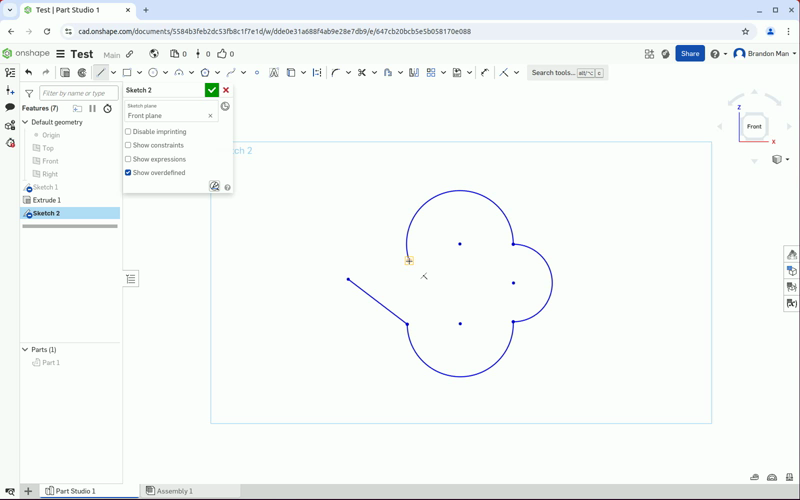
mouse_move(439, 260)
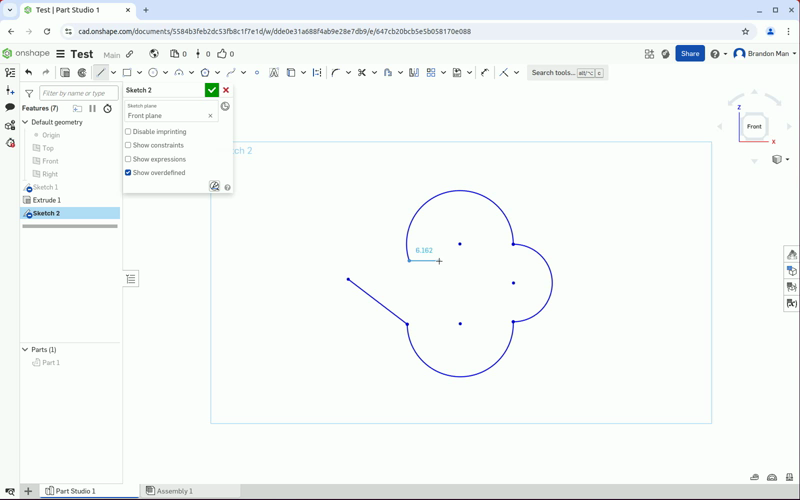
mouse_move(362, 227)
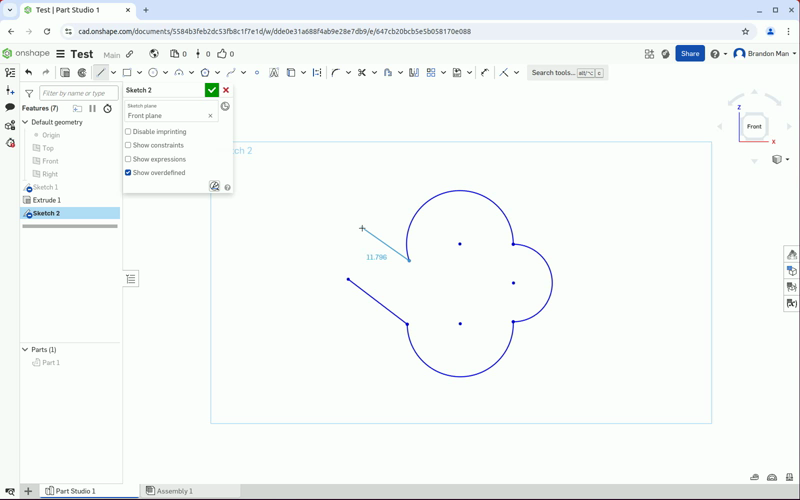
click(362, 227)
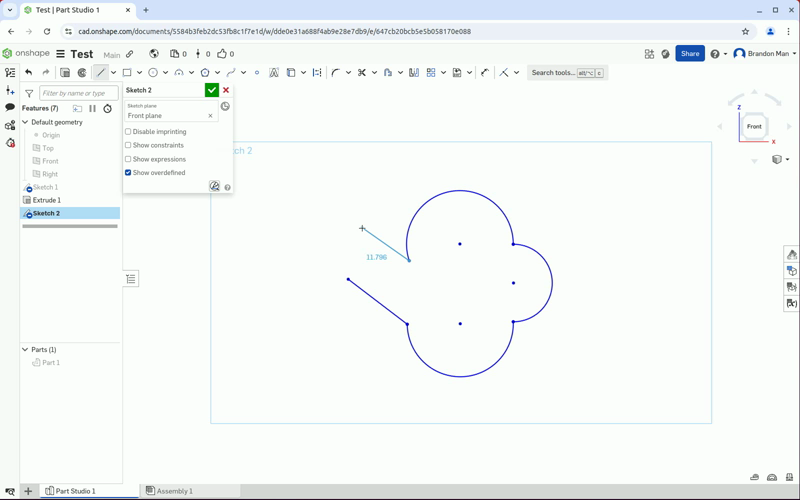
key_up(shift)
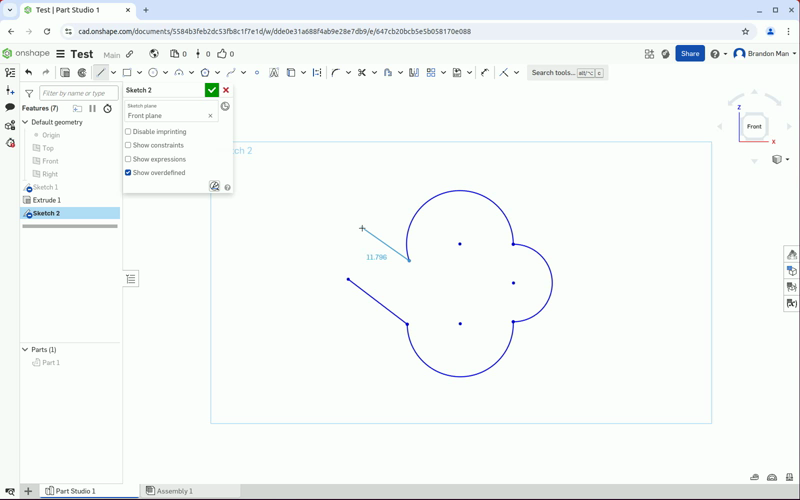
key(esc)
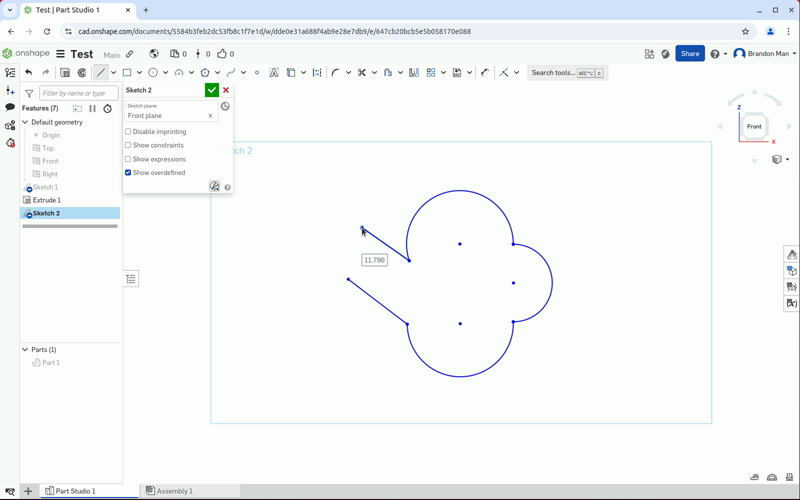
key(a)
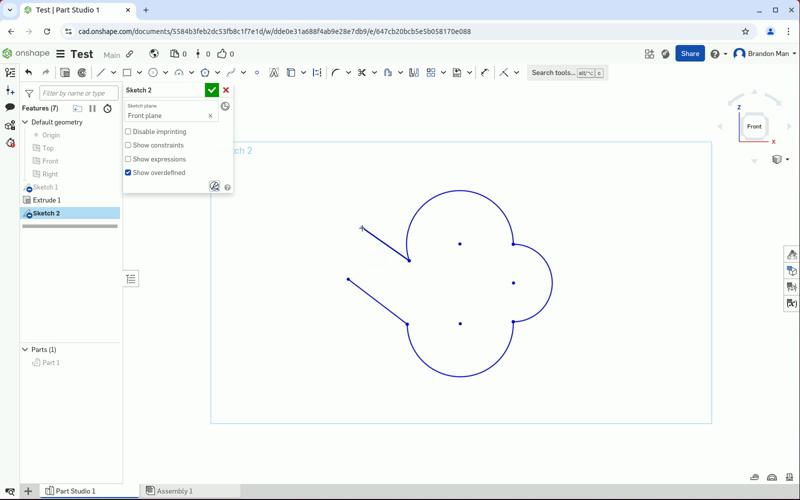
mouse_move(362, 227)
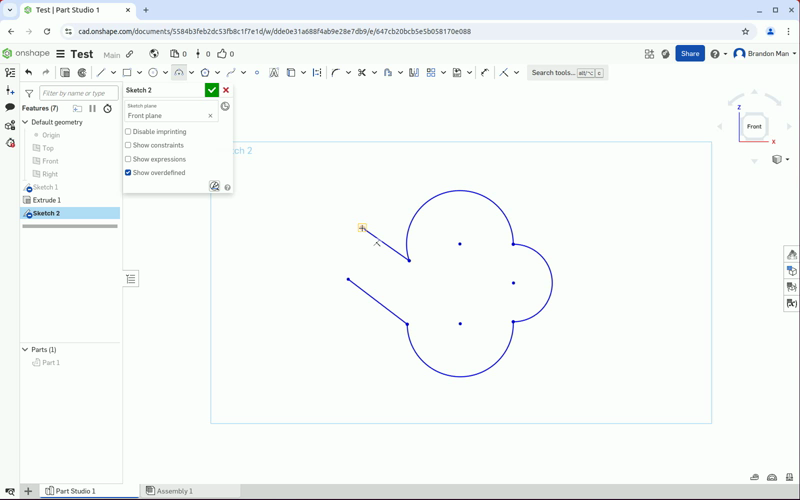
click(362, 227)
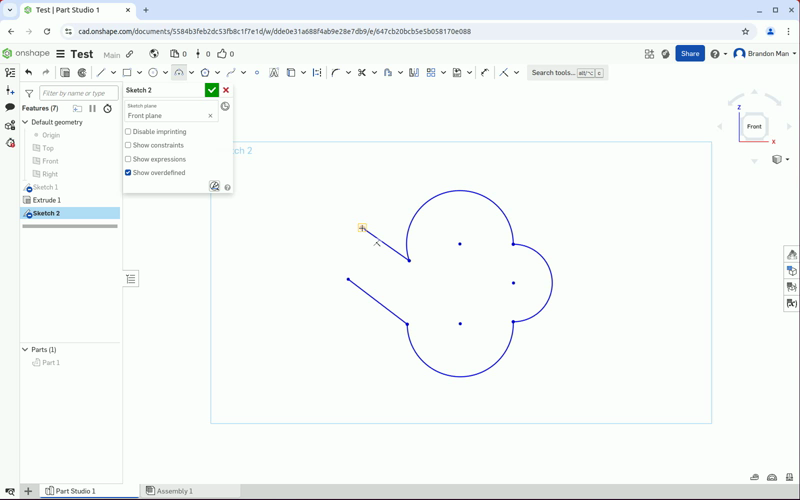
mouse_move(348, 279)
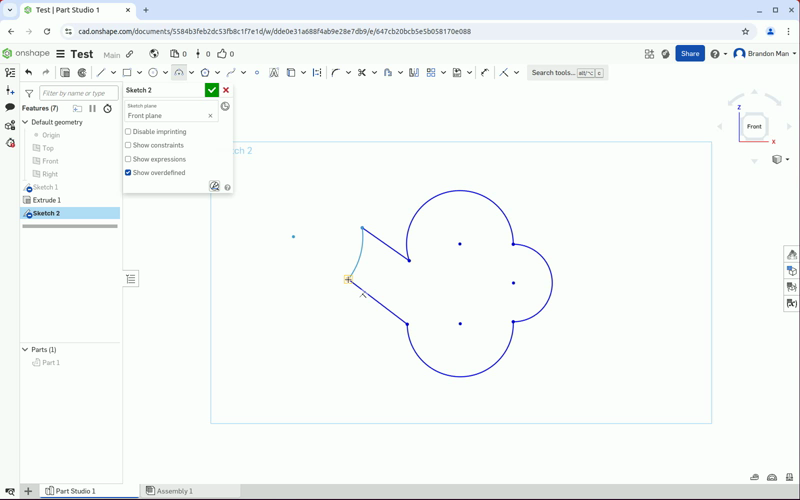
click(348, 279)
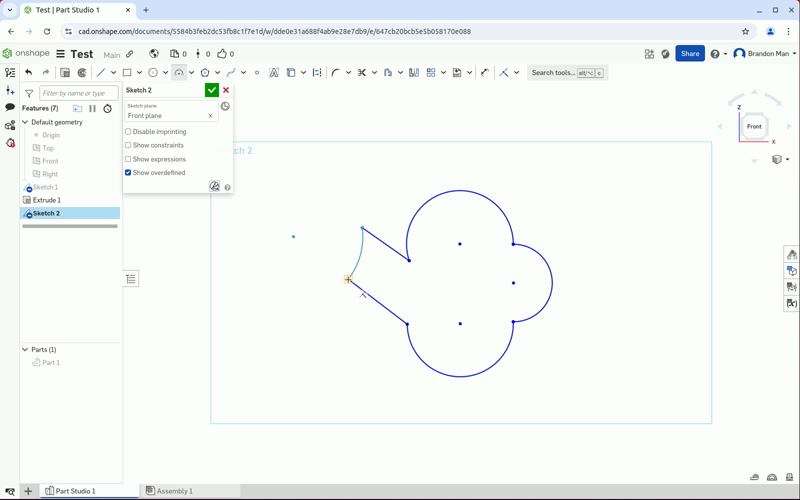
key_down(shift)
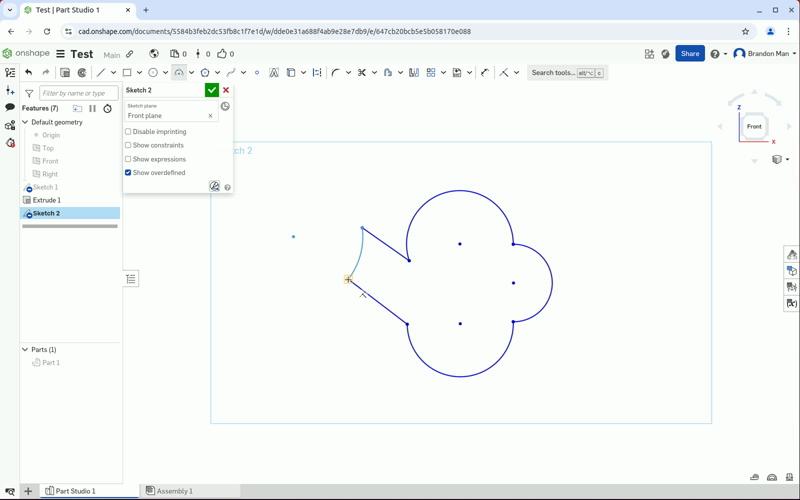
mouse_move(565, 310)
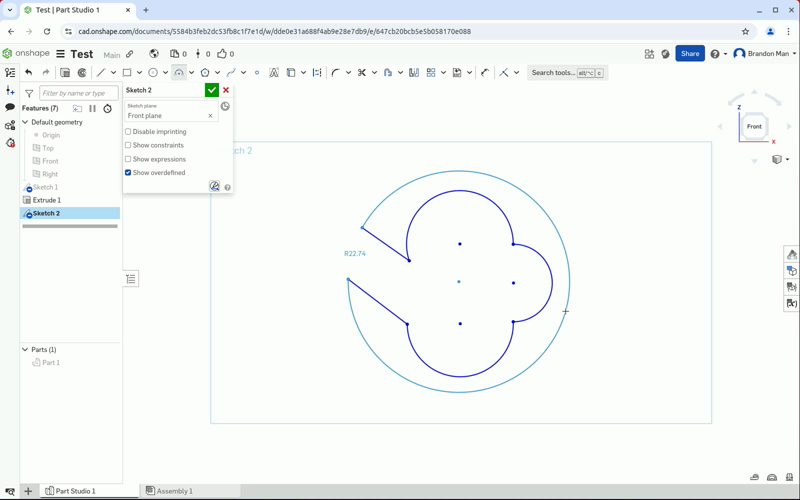
click(565, 310)
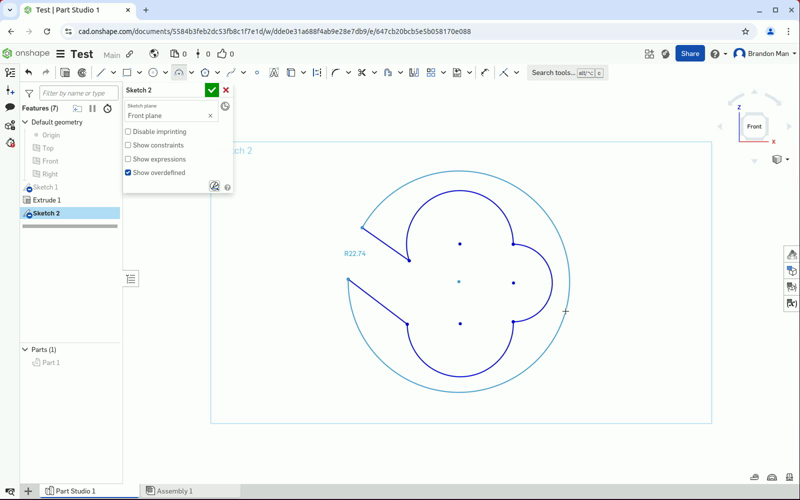
key_up(shift)
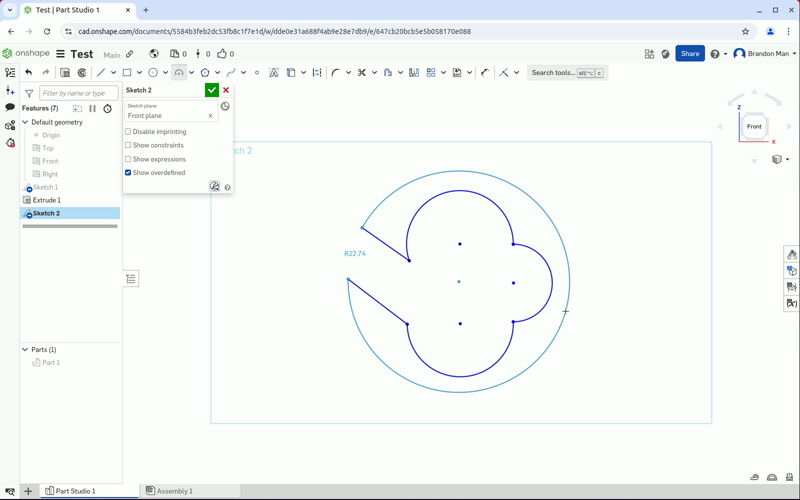
key(esc)
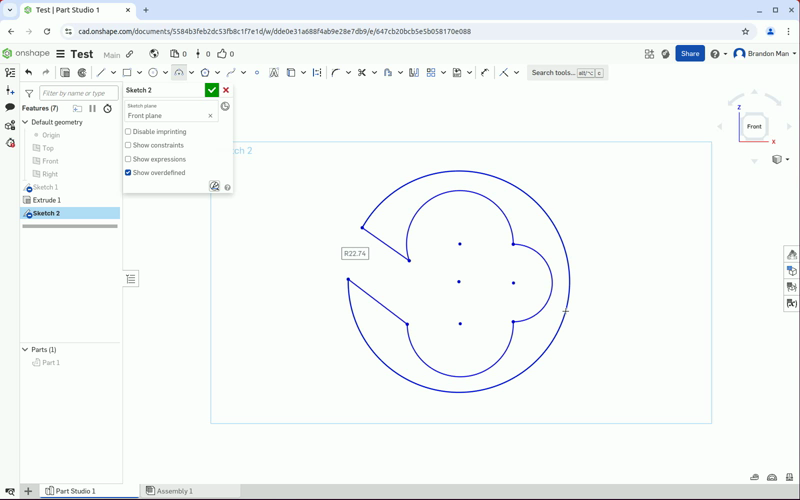
key(c)
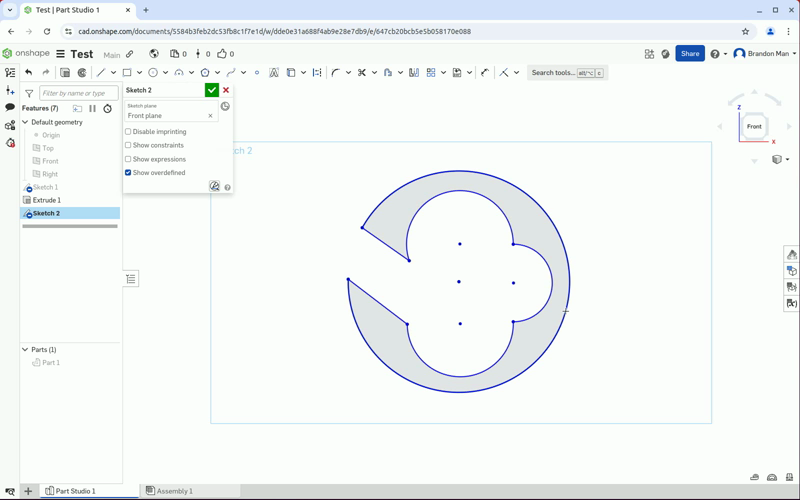
key_down(shift)
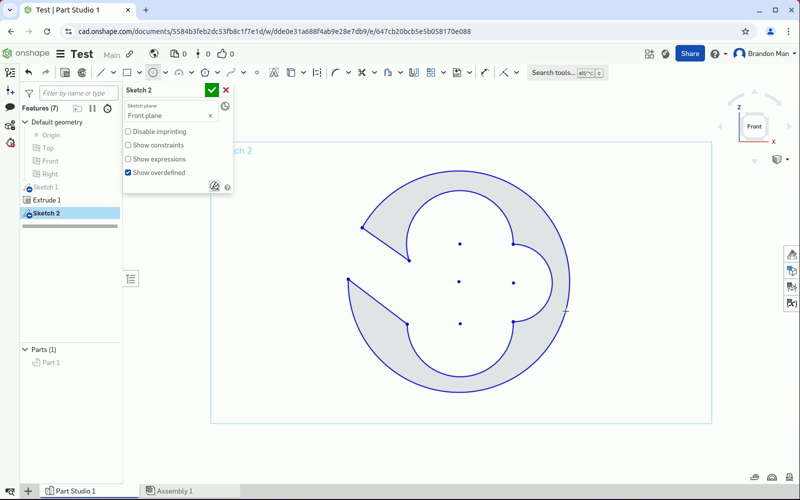
mouse_move(392, 350)
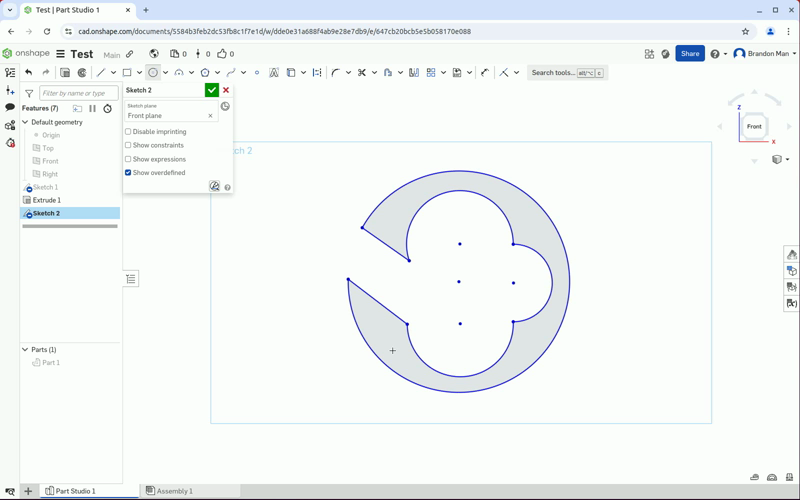
click(392, 350)
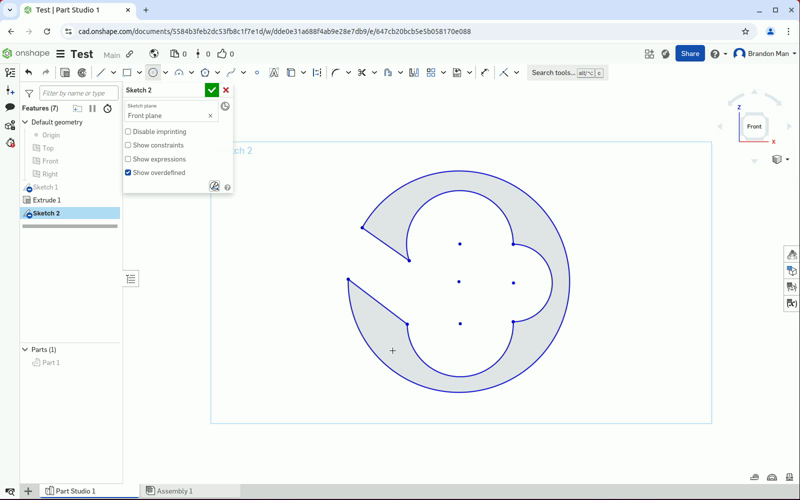
key_up(shift)
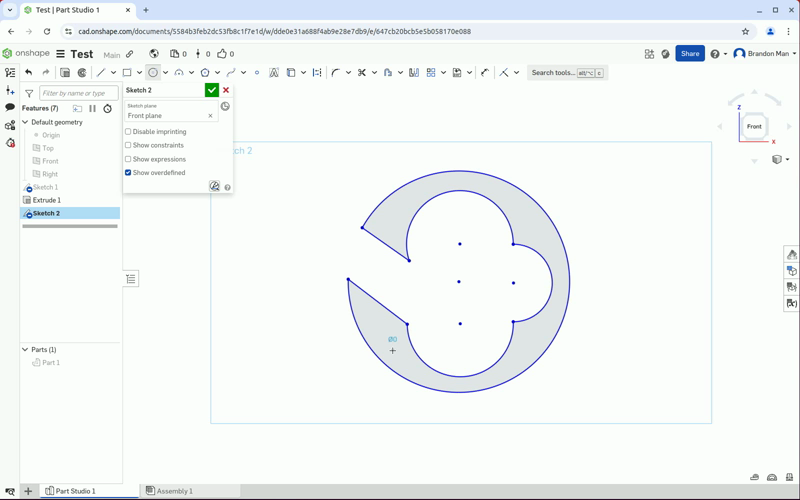
mouse_move(400, 350)
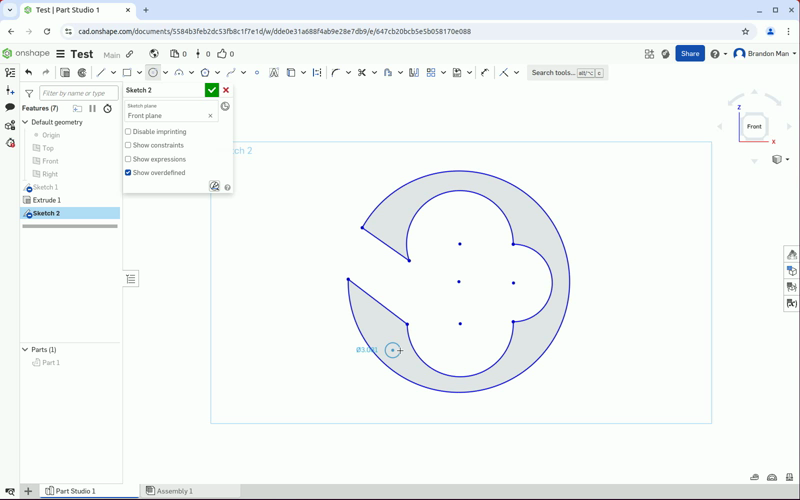
click(400, 350)
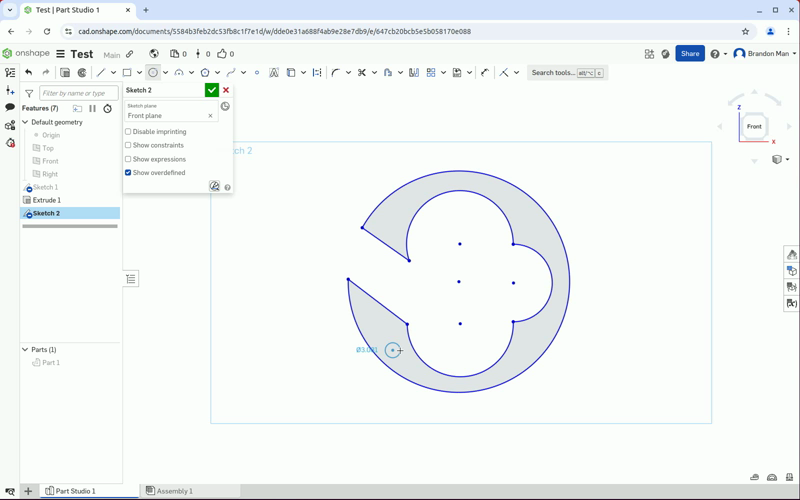
key(esc)
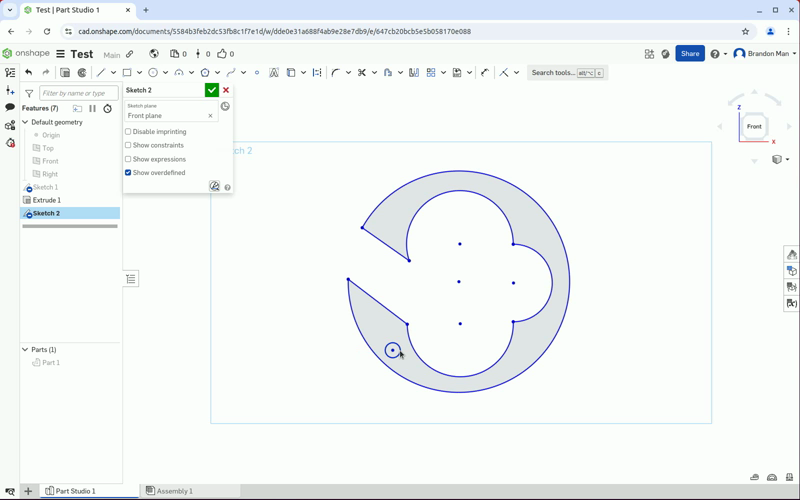
key(c)
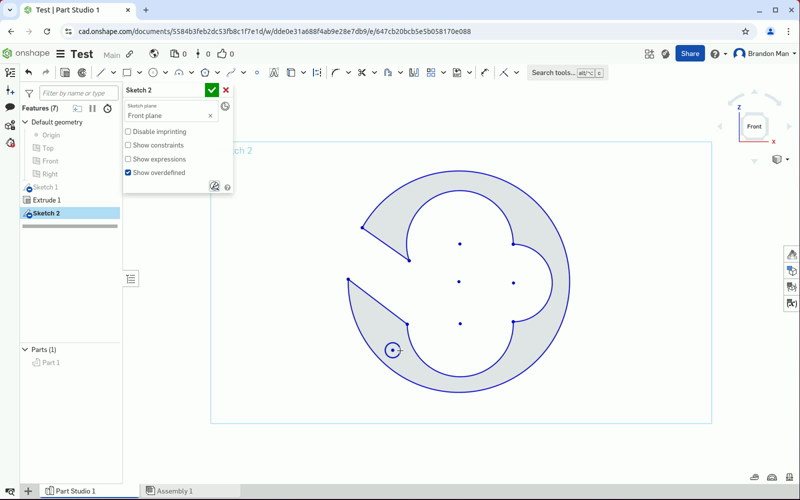
key_down(shift)
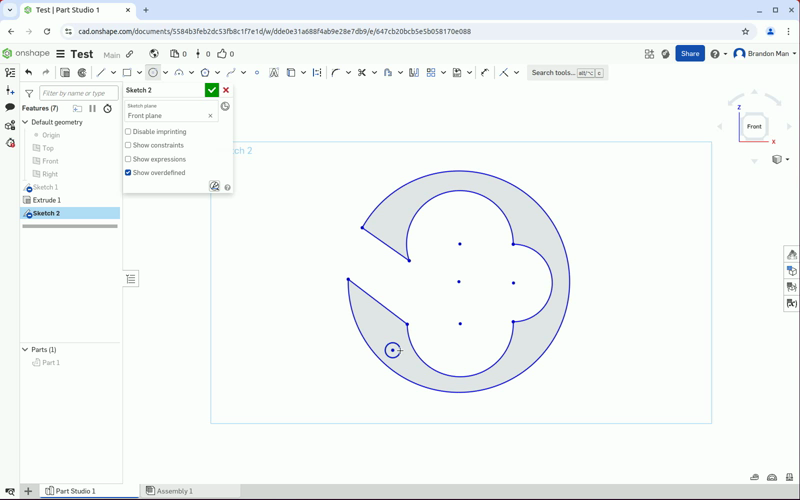
mouse_move(392, 218)
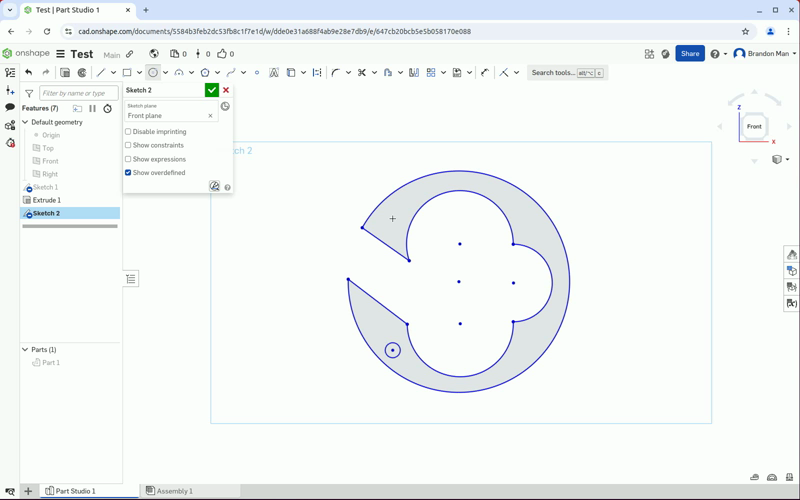
click(392, 218)
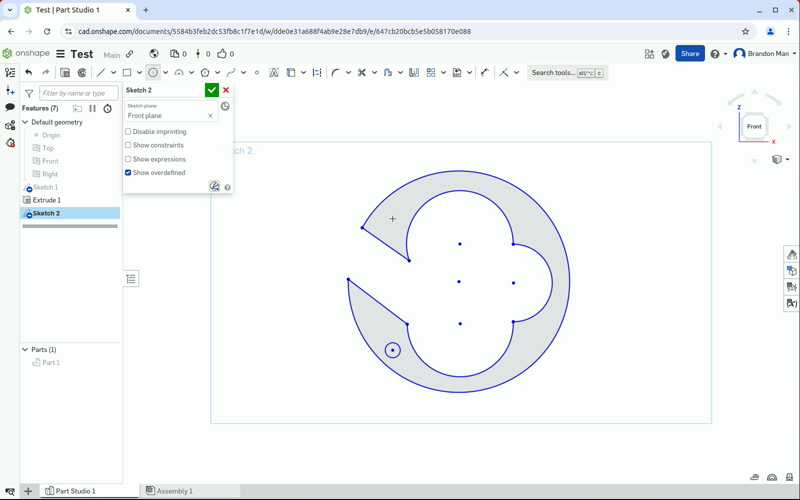
key_up(shift)
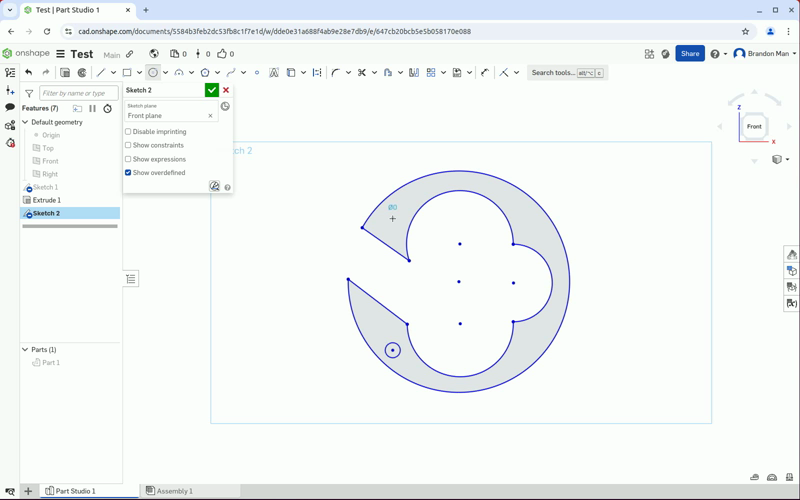
mouse_move(400, 218)
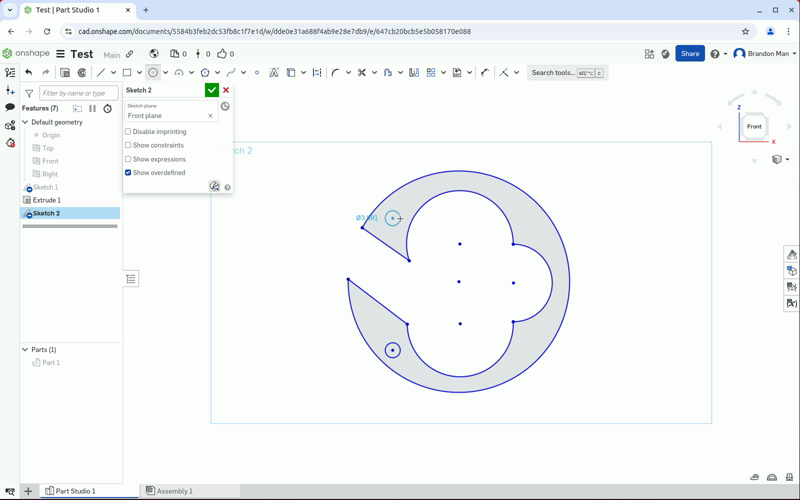
click(400, 218)
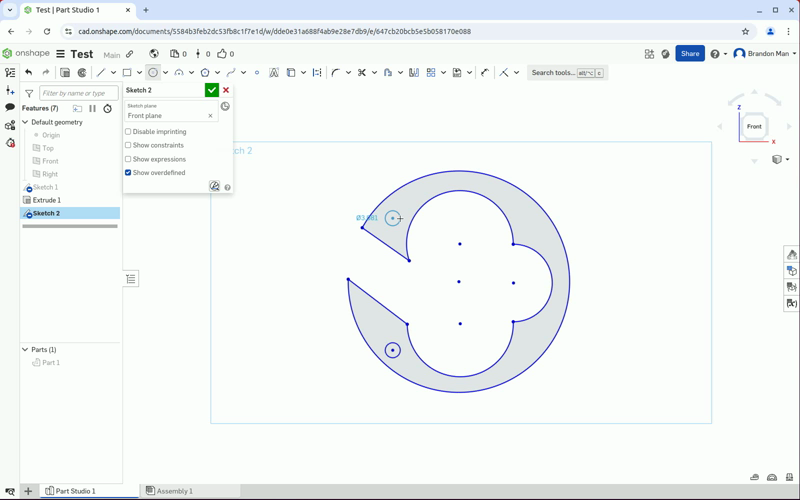
key(esc)
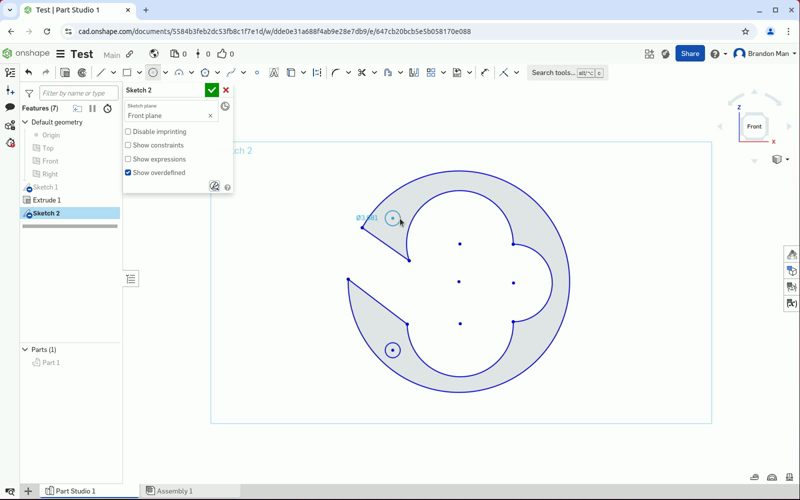
key(c)
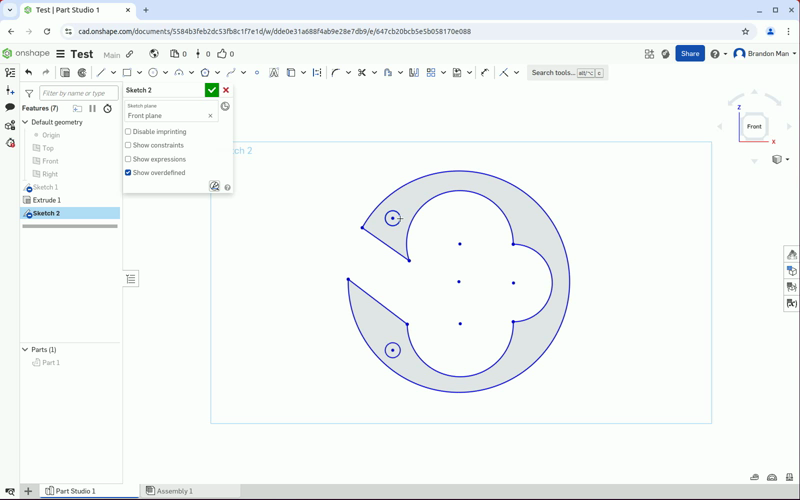
key_down(shift)
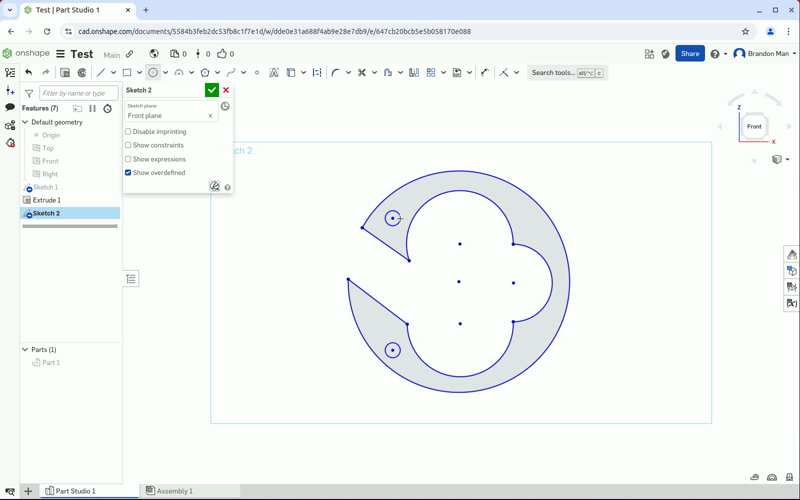
mouse_move(525, 350)
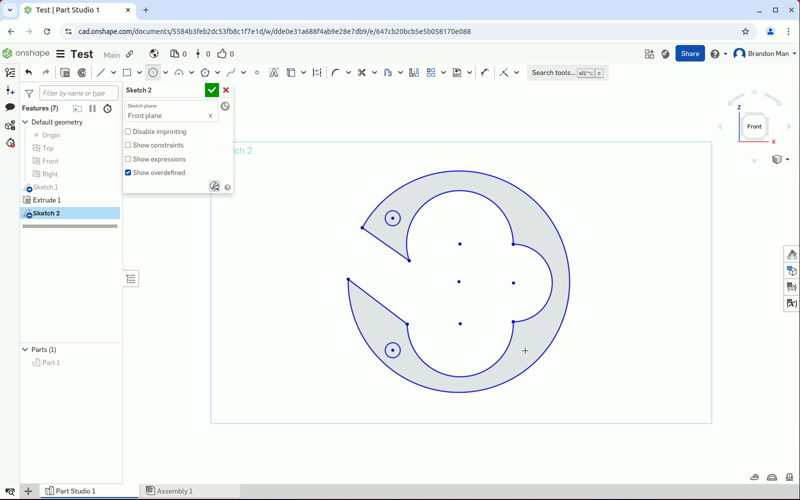
click(525, 350)
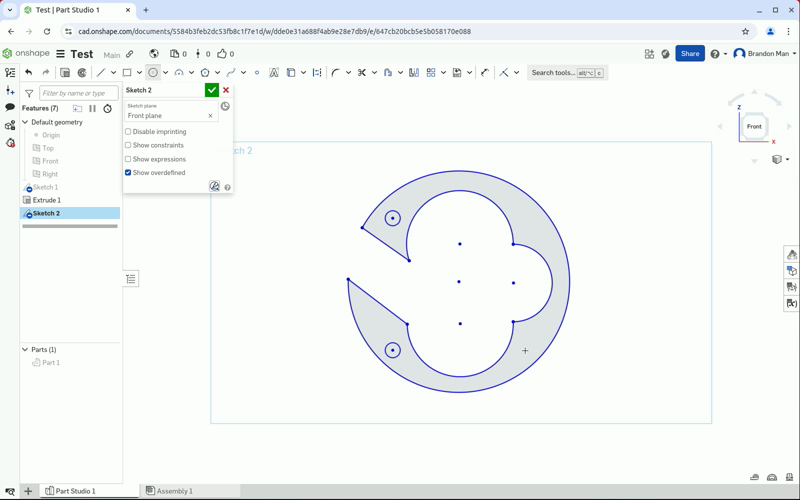
key_up(shift)
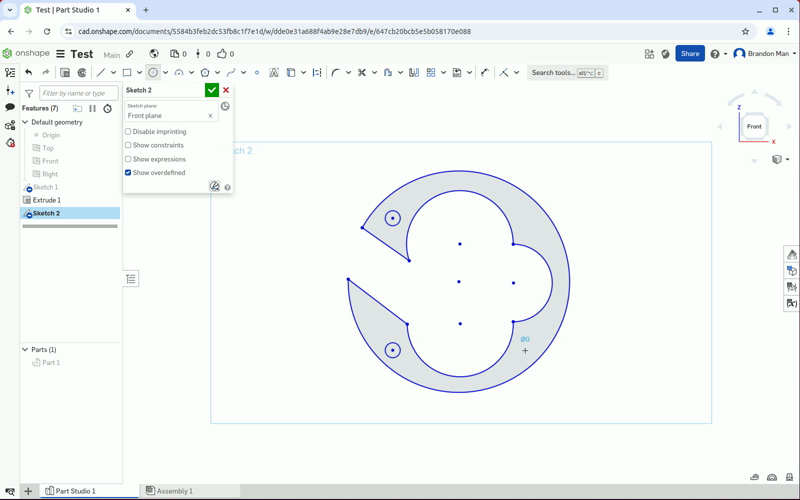
mouse_move(536, 350)
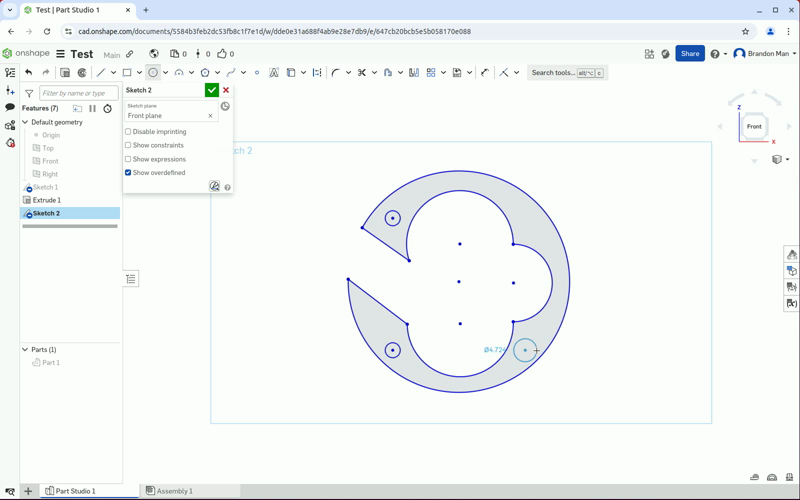
click(536, 350)
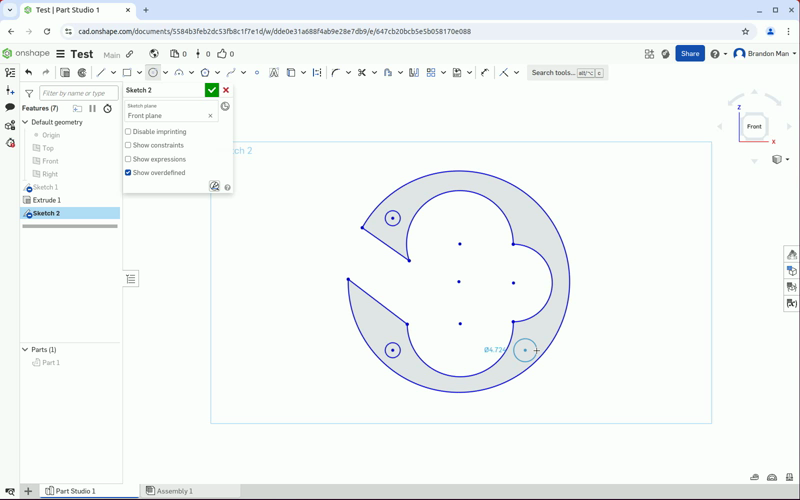
key(esc)
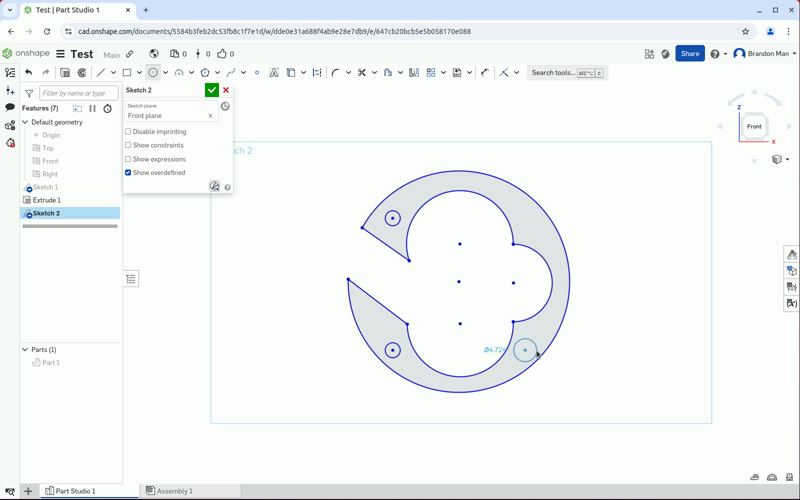
key(c)
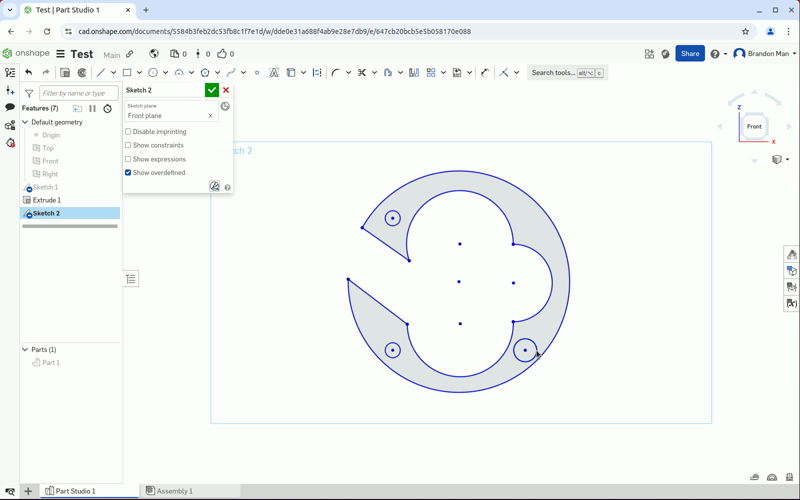
key_down(shift)
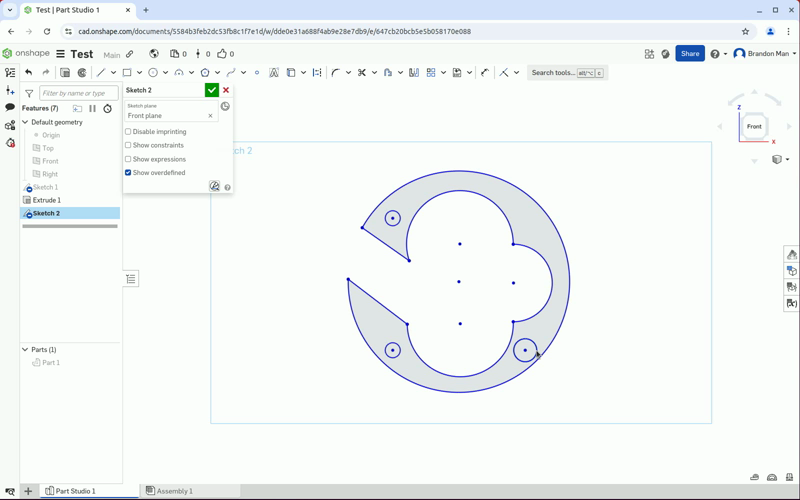
mouse_move(525, 218)
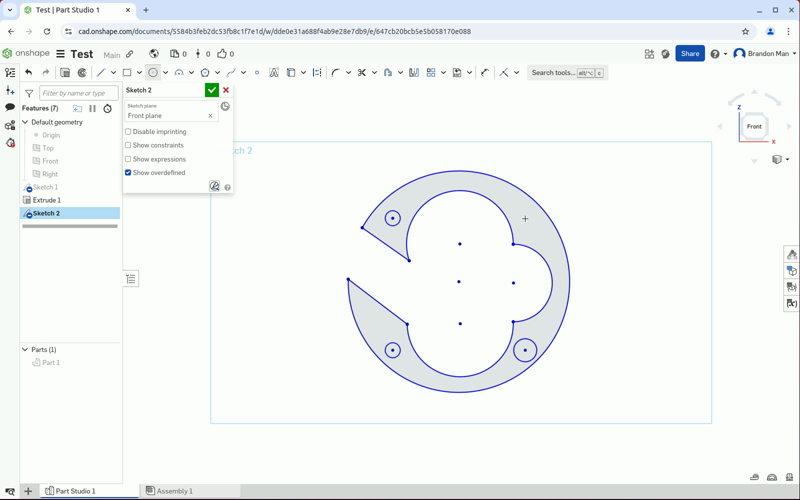
click(525, 218)
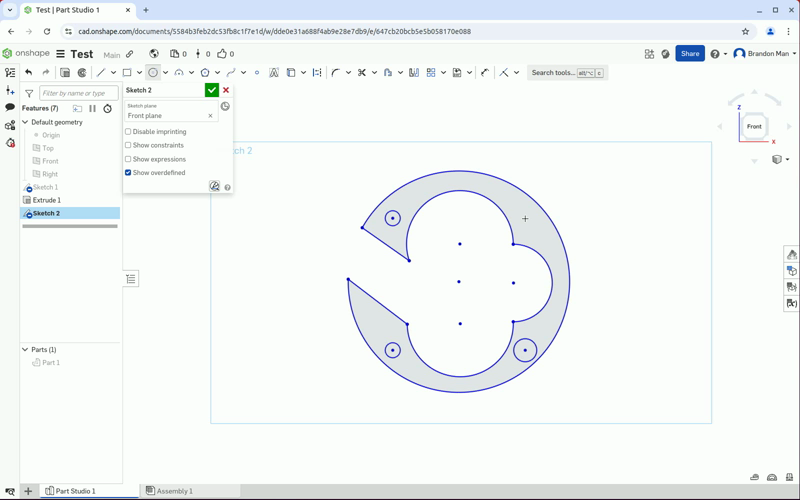
key_up(shift)
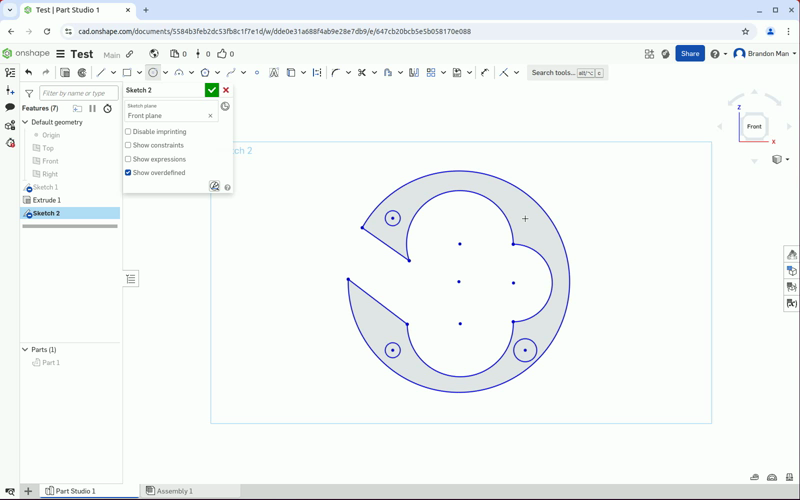
mouse_move(536, 218)
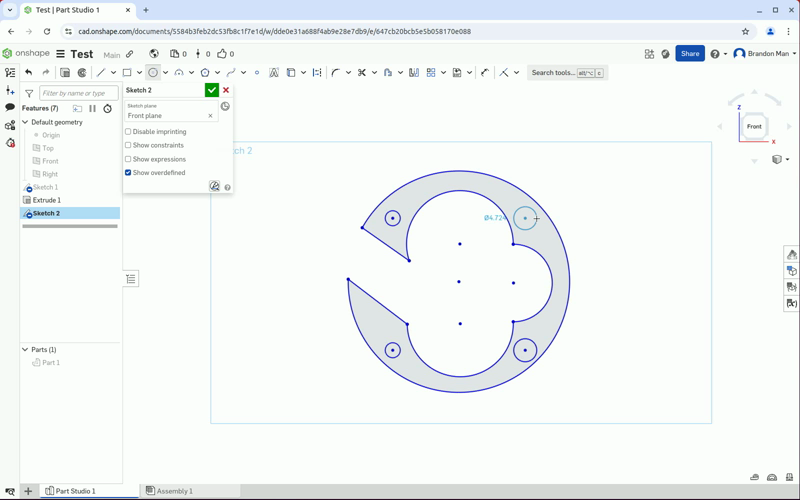
click(536, 218)
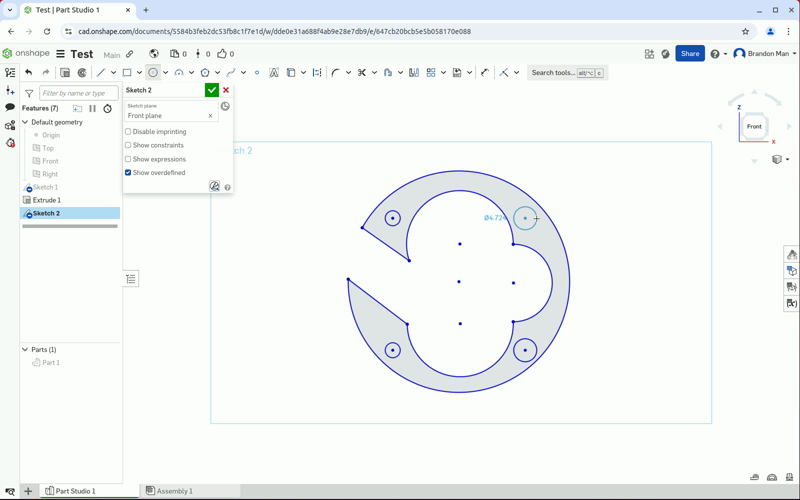
key(esc)
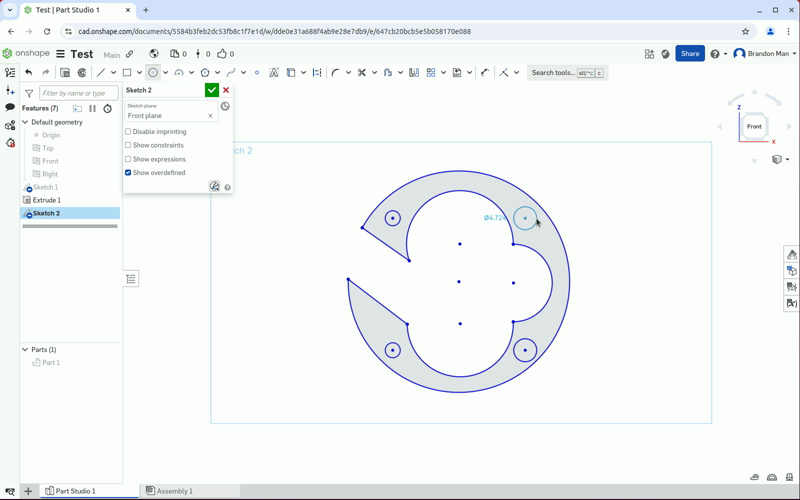
mouse_move(393, 326)
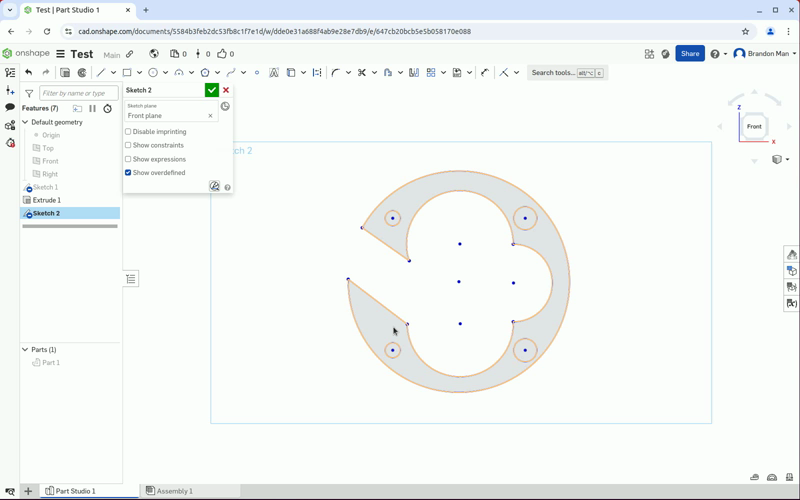
click(393, 326)
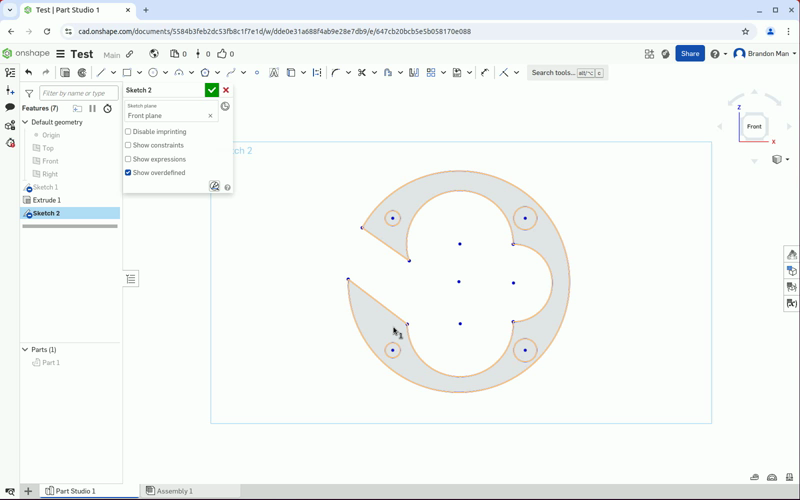
mouse_move(73, 352)
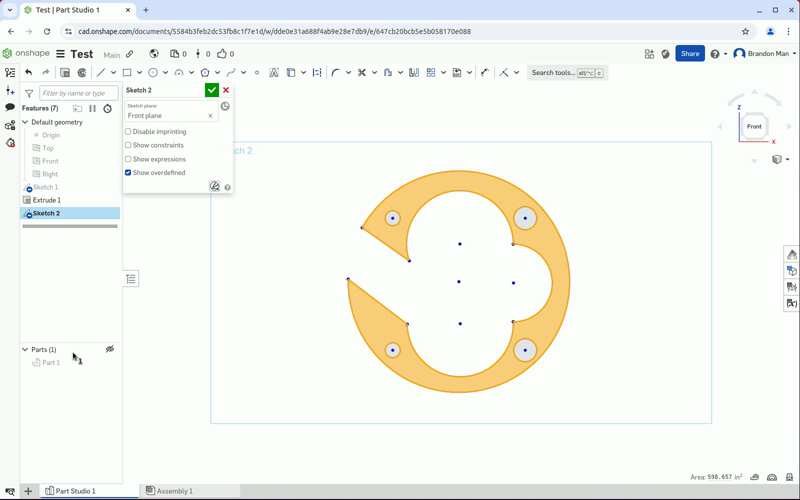
key(shift+y)
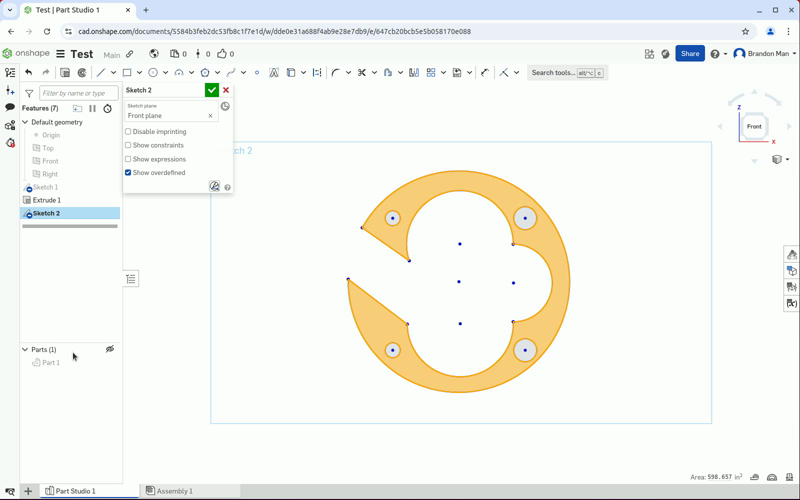
key(shift+e)
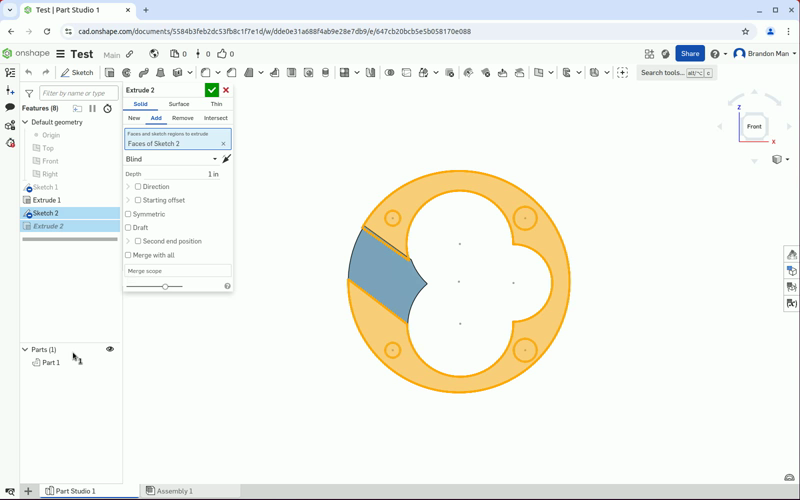
mouse_move(143, 106)
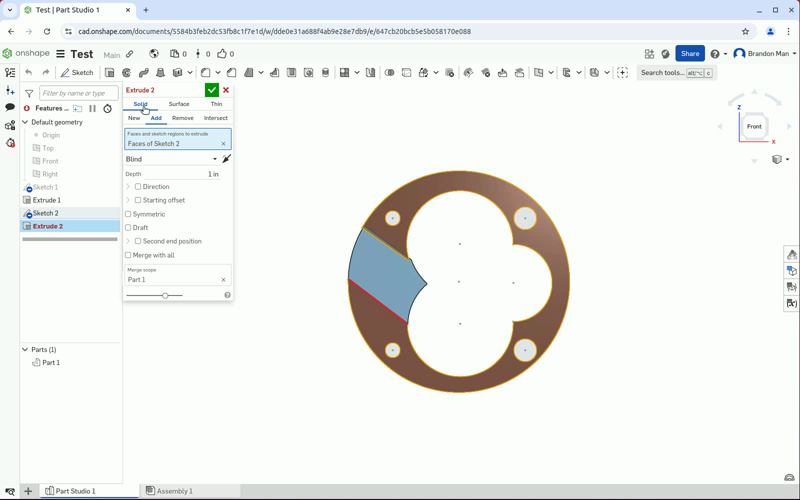
click(143, 106)
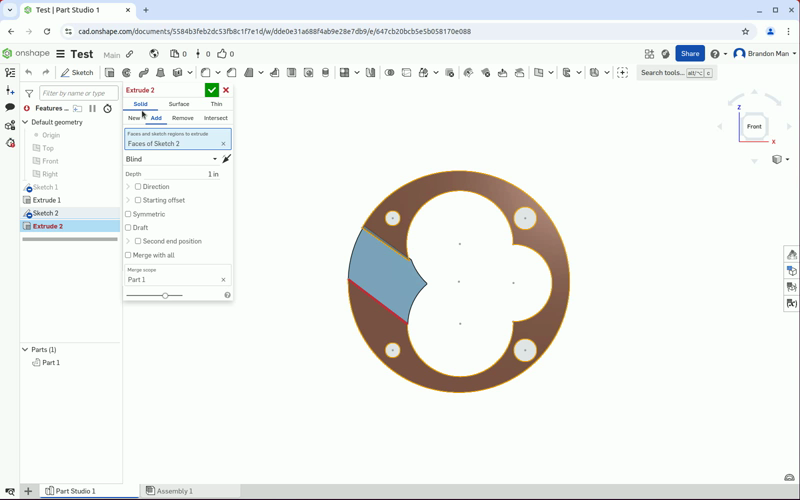
mouse_move(137, 120)
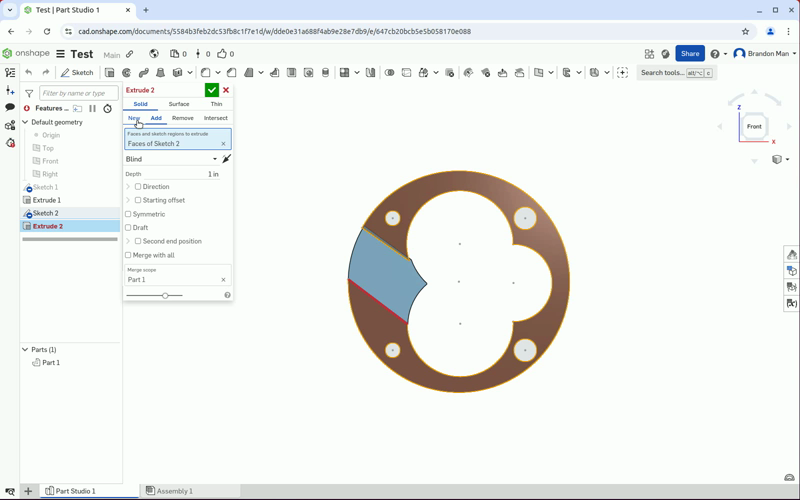
click(137, 120)
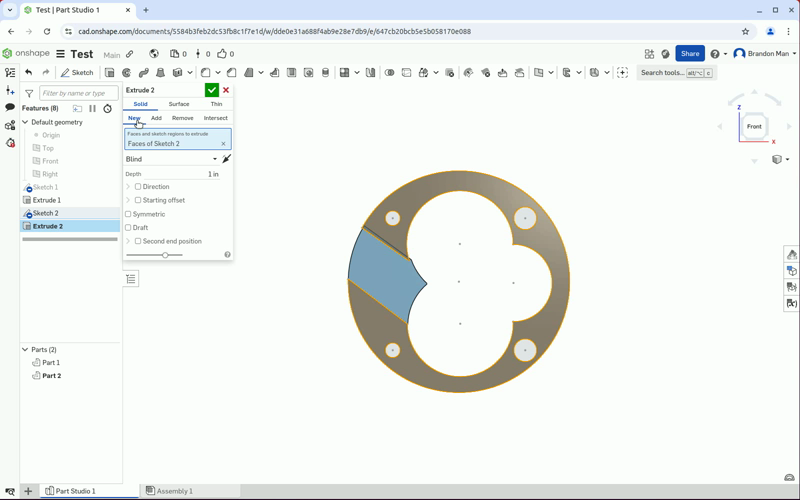
key(tab, 4)
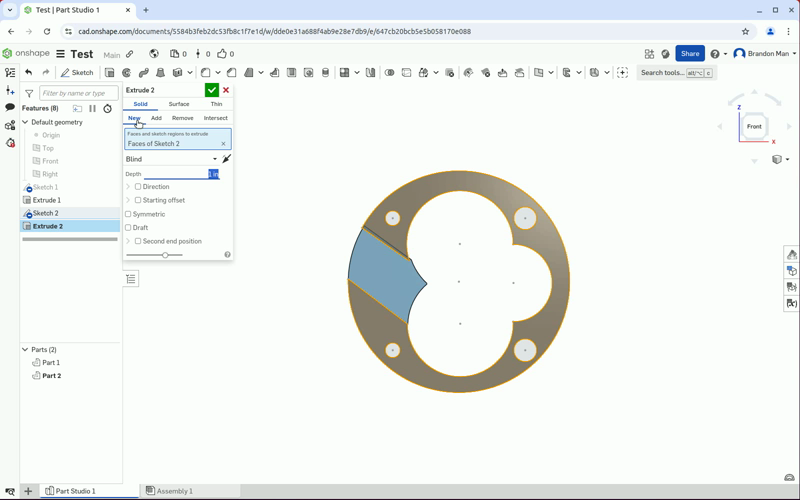
text(13.48)
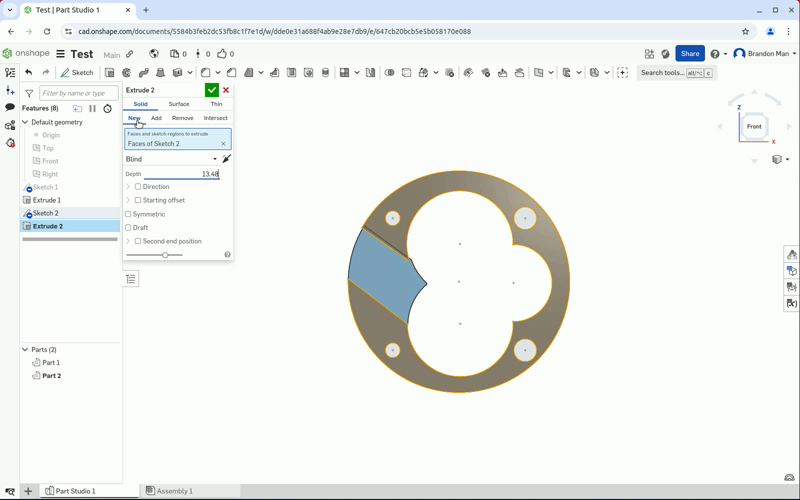
key(enter)
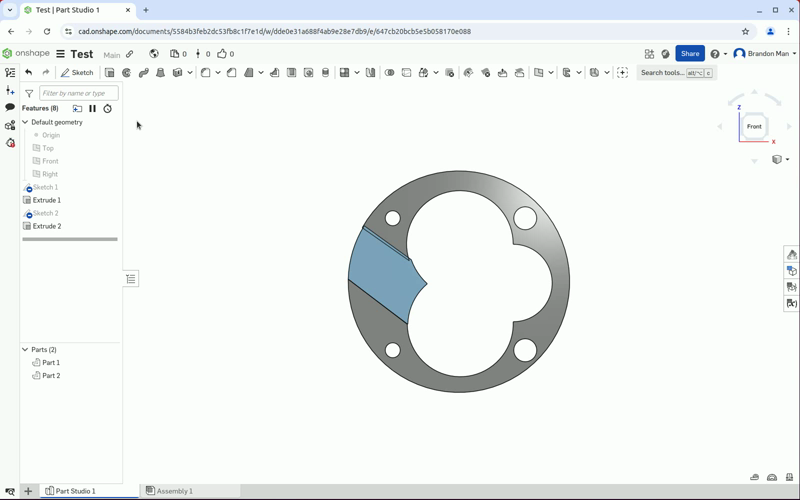
key(shift+h)
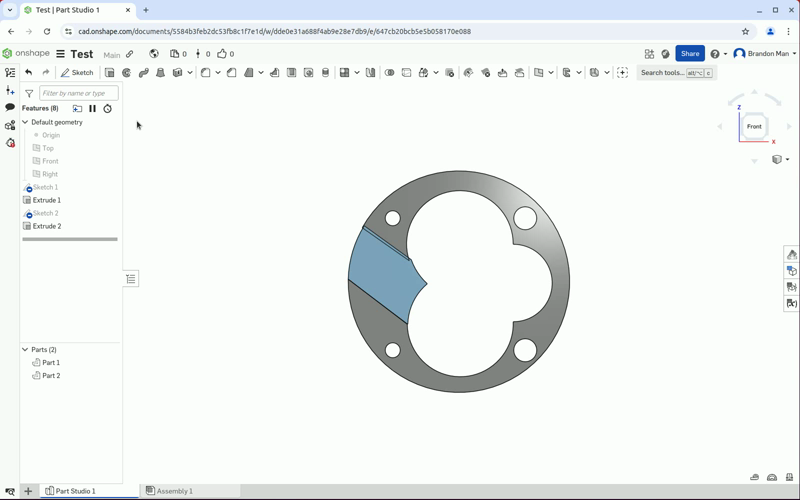
key(shift+h)
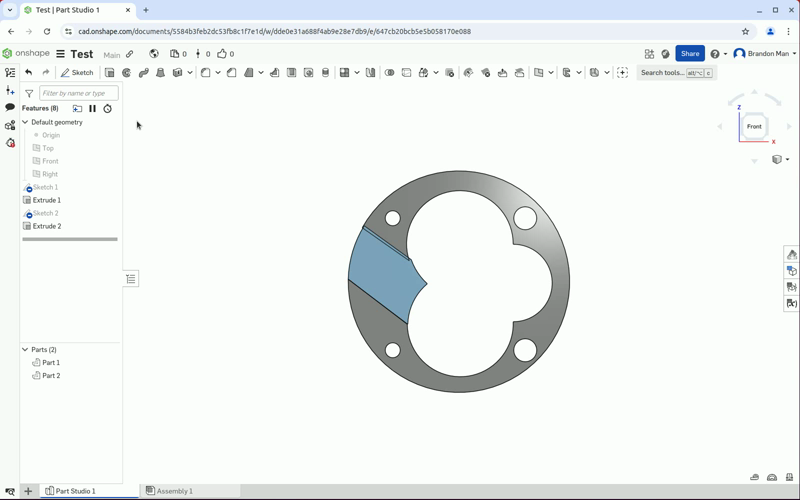
mouse_move(73, 189)
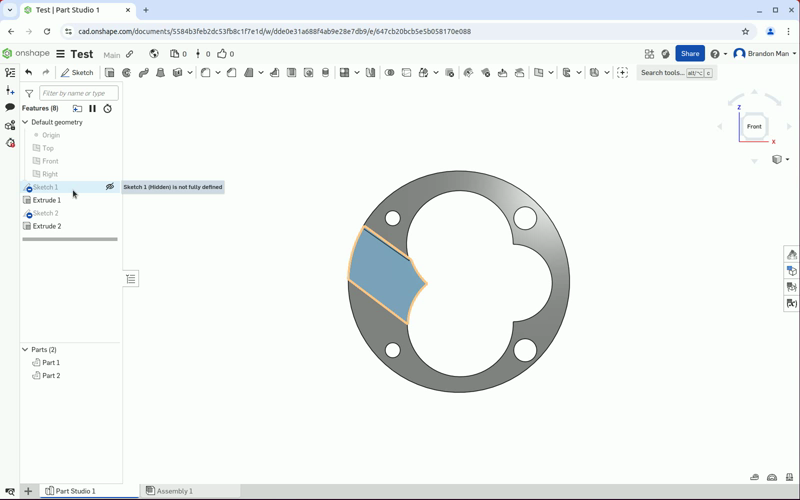
click(73, 189)
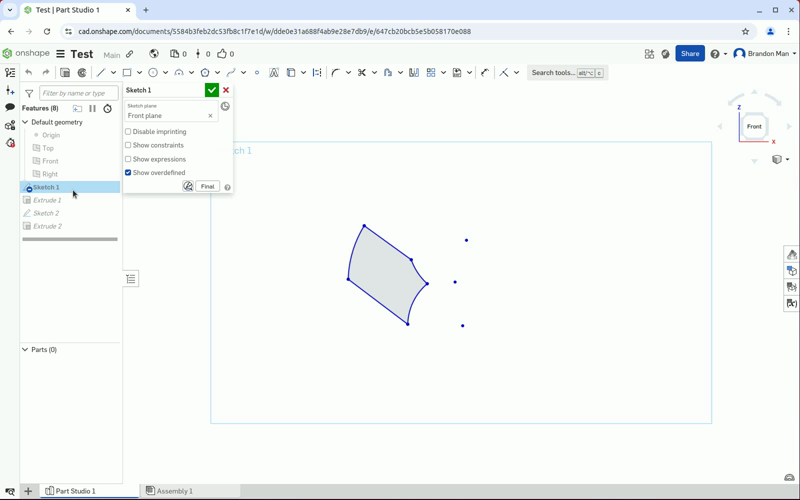
mouse_move(229, 92)
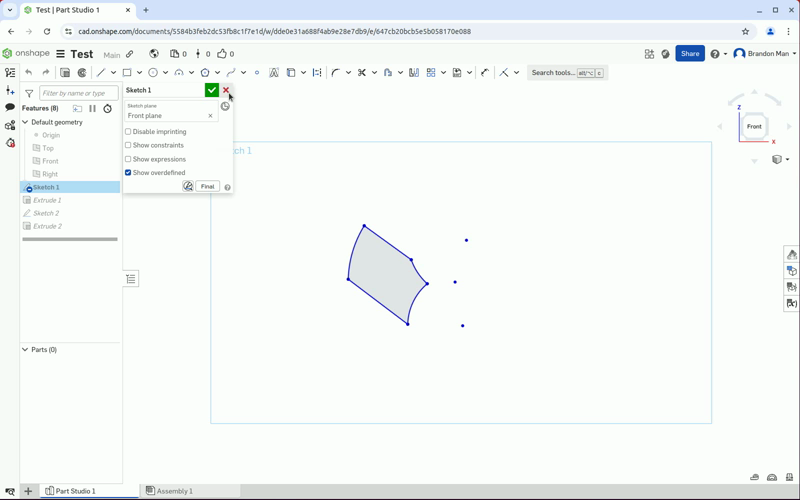
click(229, 92)
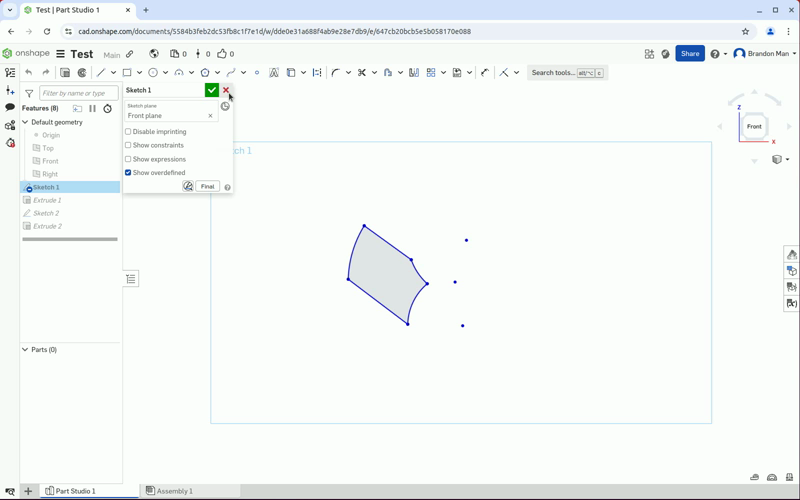
key(shift+s)
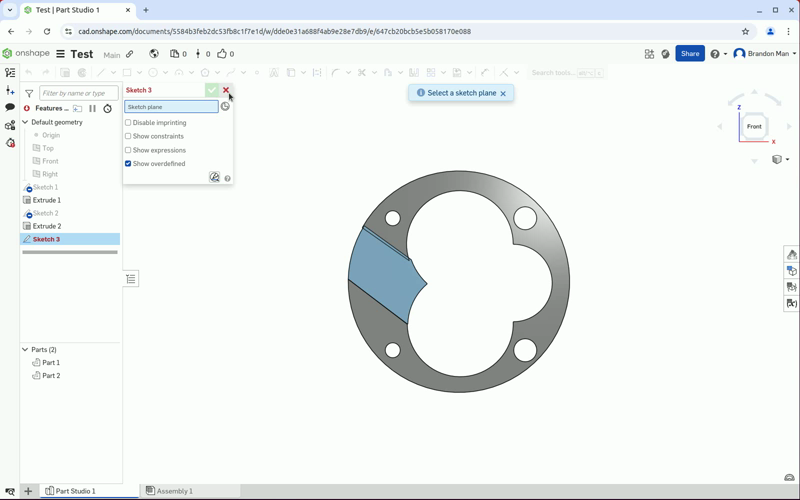
mouse_move(73, 163)
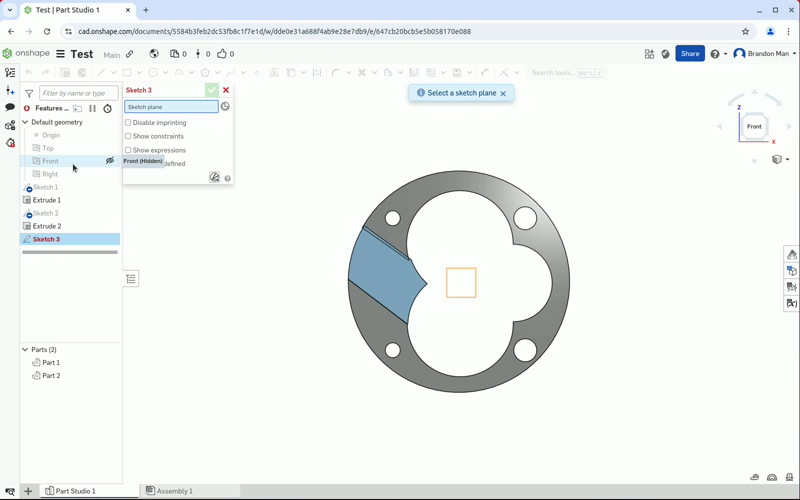
click(73, 163)
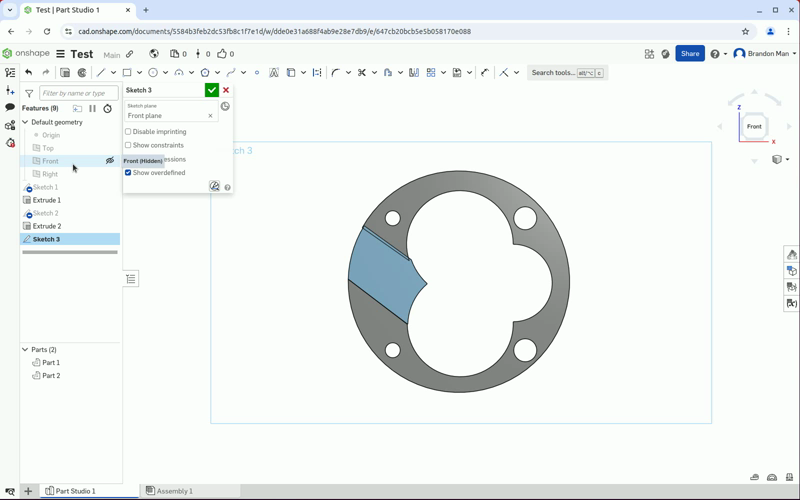
mouse_move(73, 352)
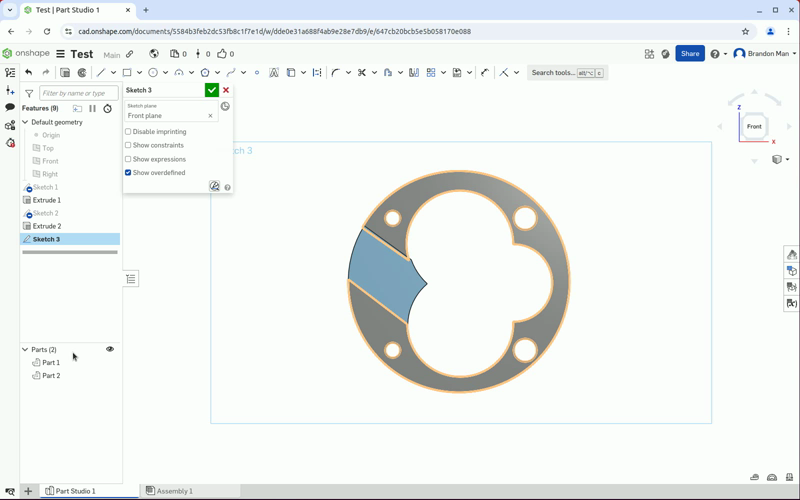
key(y)
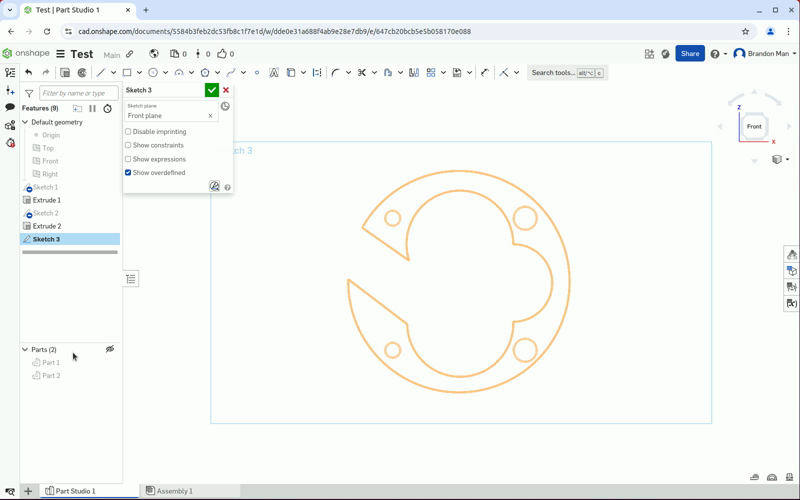
key(a)
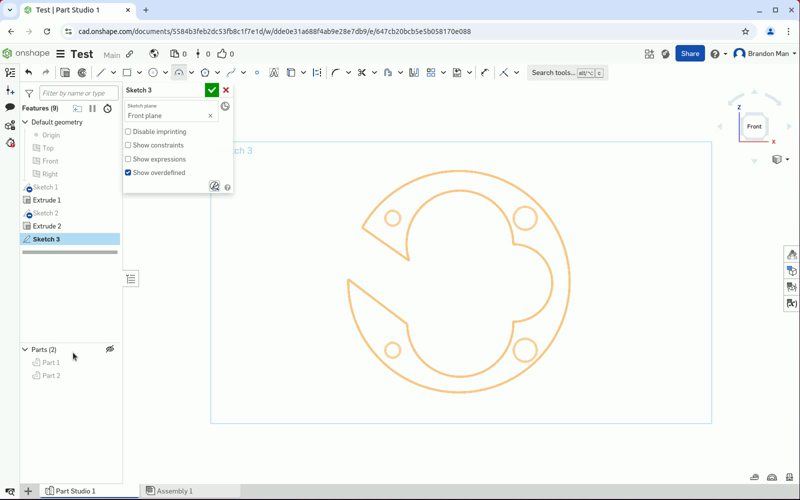
key_down(shift)
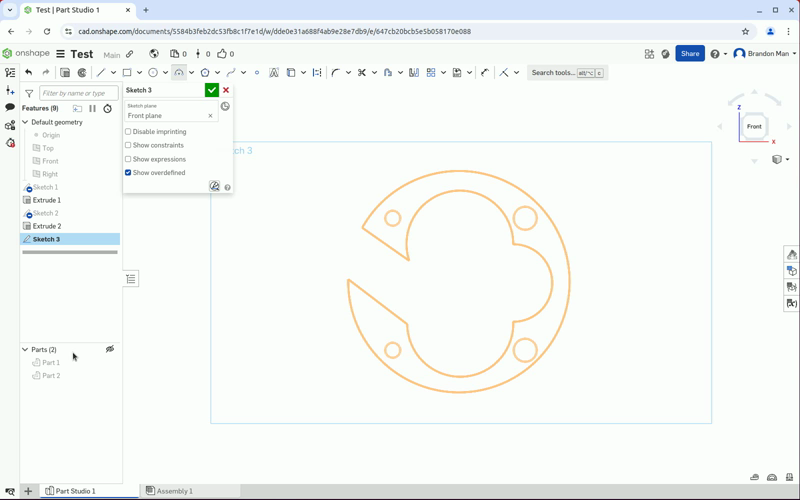
mouse_move(426, 282)
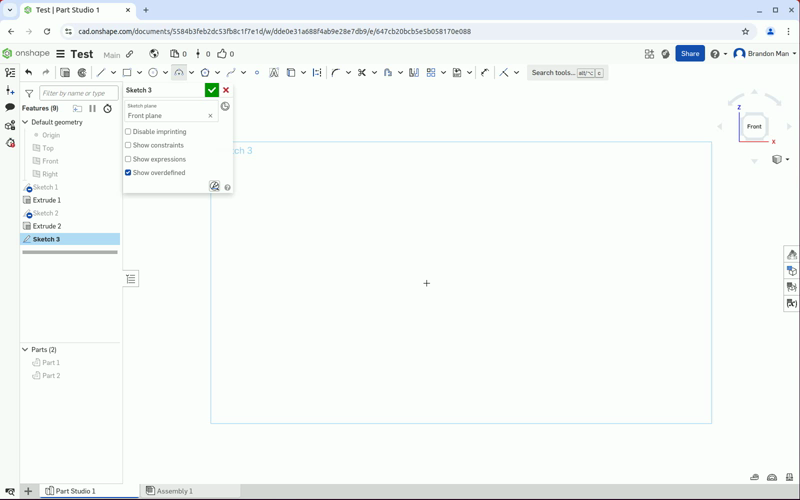
click(426, 282)
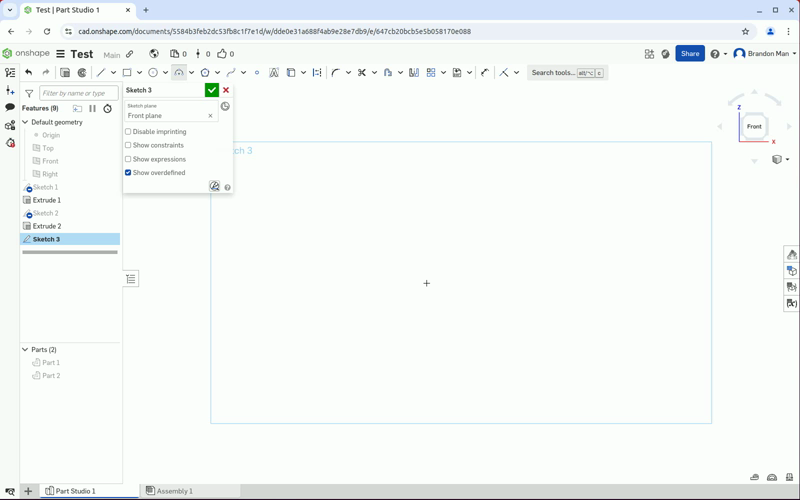
key_up(shift)
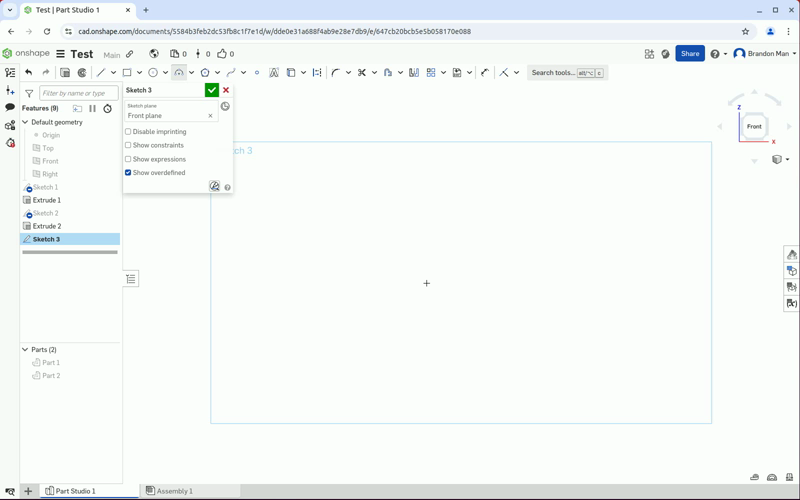
key_down(shift)
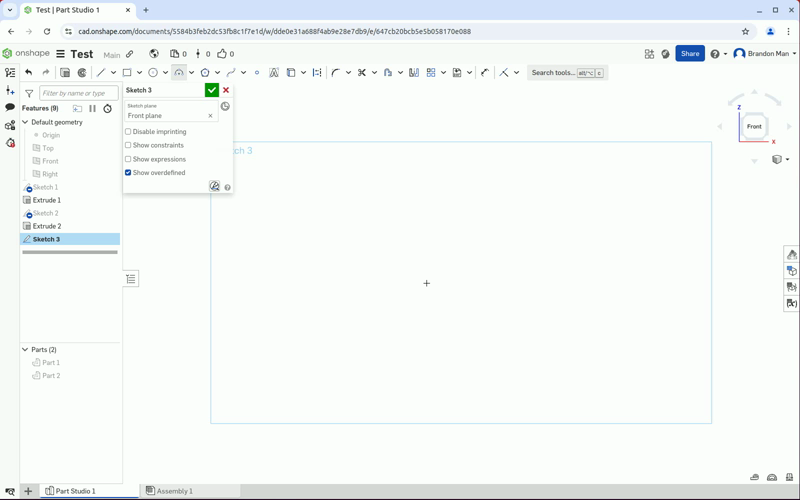
mouse_move(495, 282)
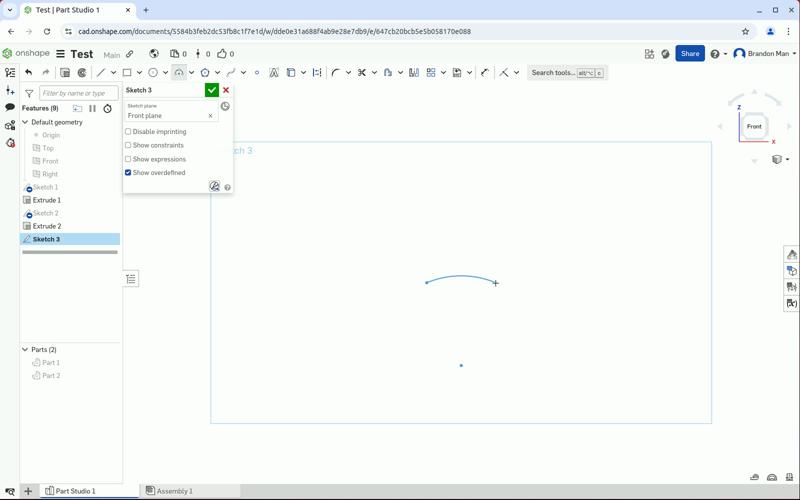
click(495, 282)
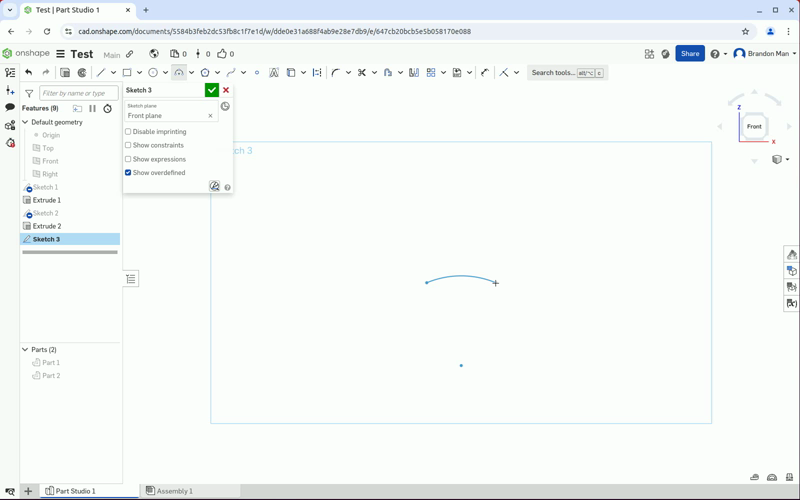
mouse_move(461, 375)
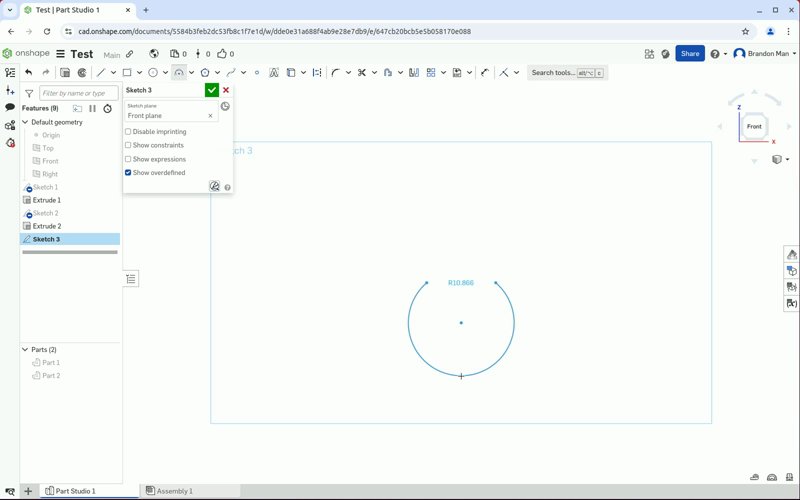
click(461, 375)
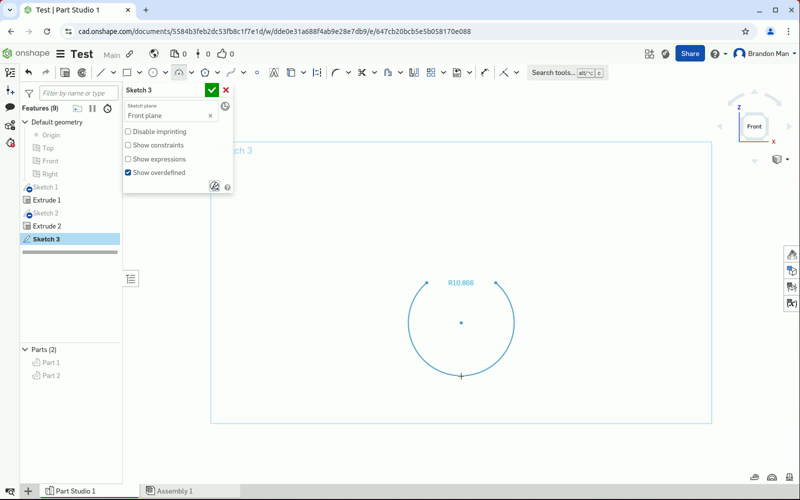
key_up(shift)
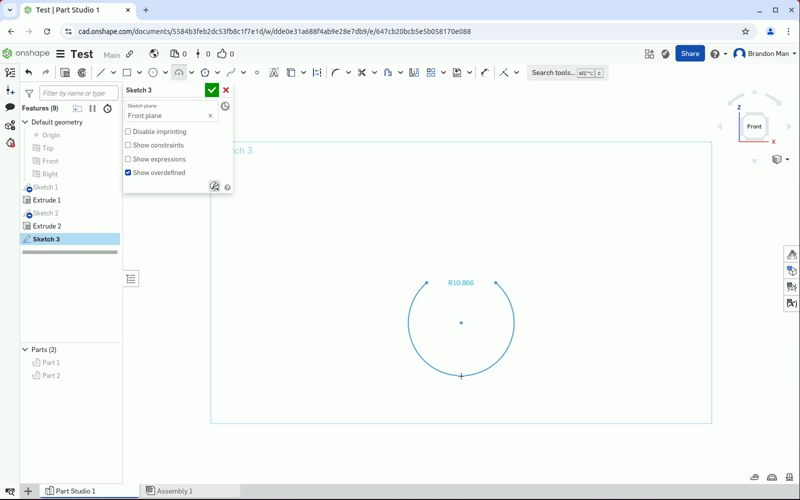
mouse_move(495, 282)
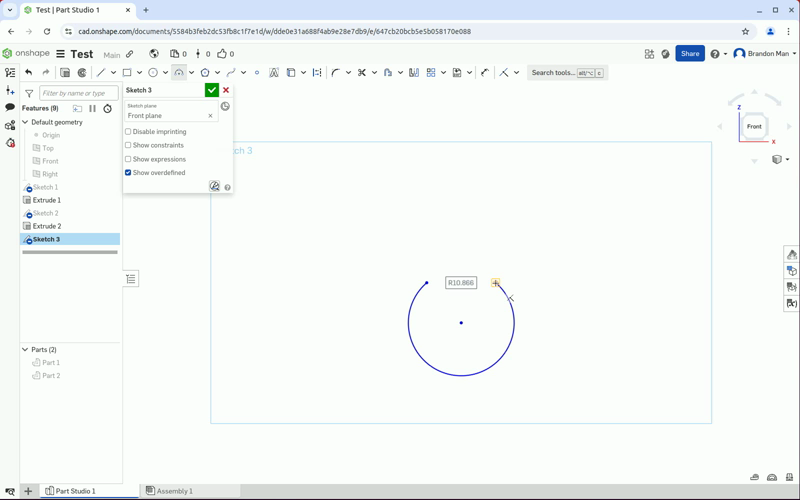
click(495, 282)
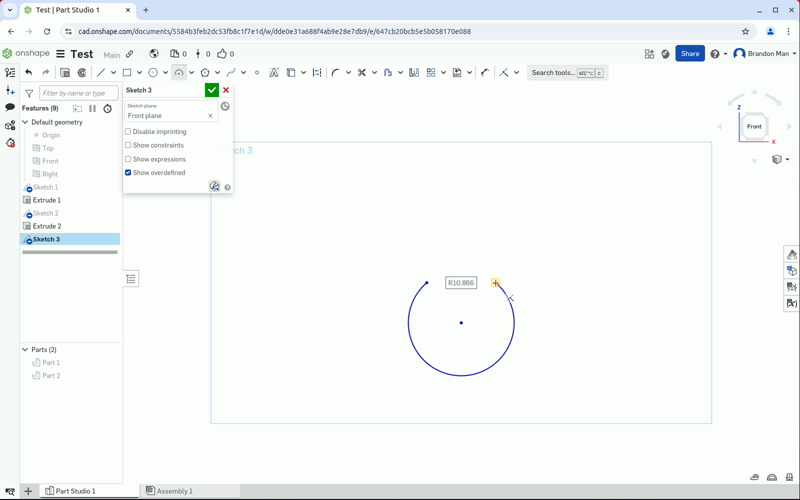
mouse_move(426, 282)
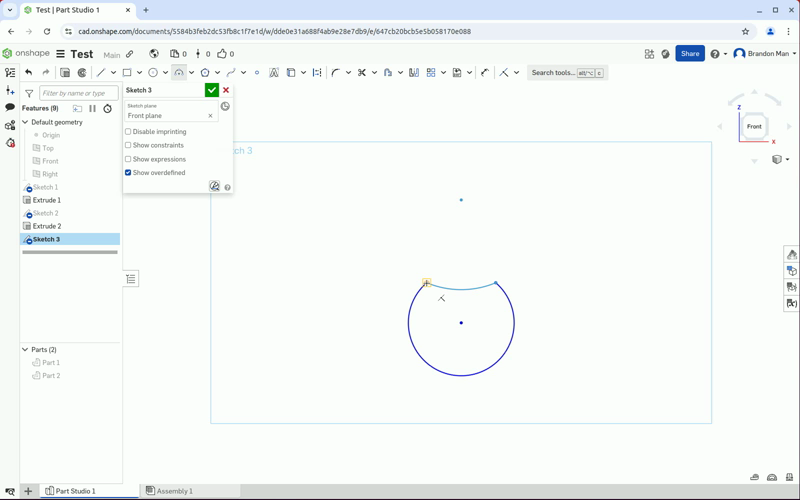
click(426, 282)
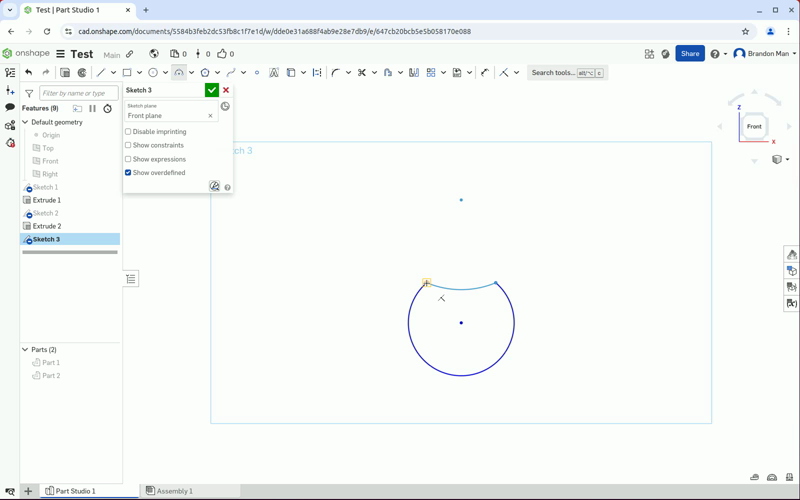
key_down(shift)
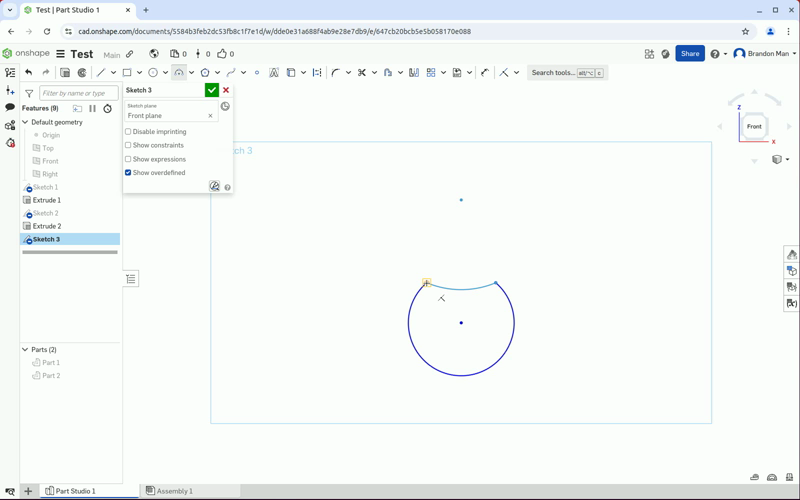
mouse_move(461, 189)
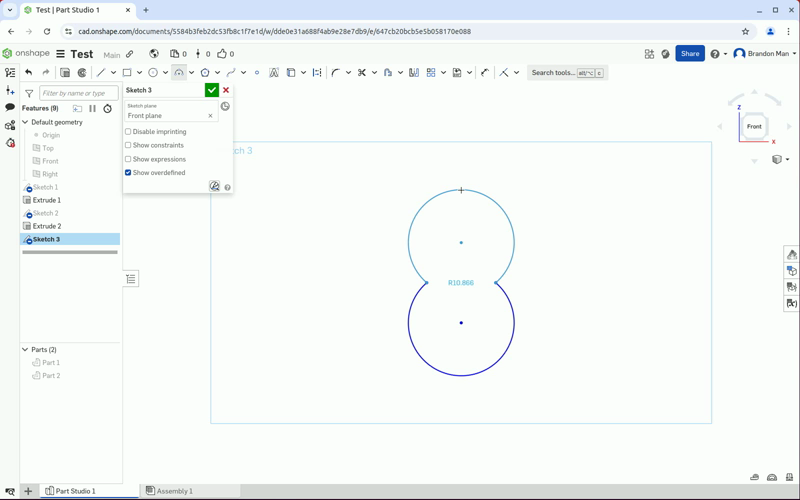
click(461, 189)
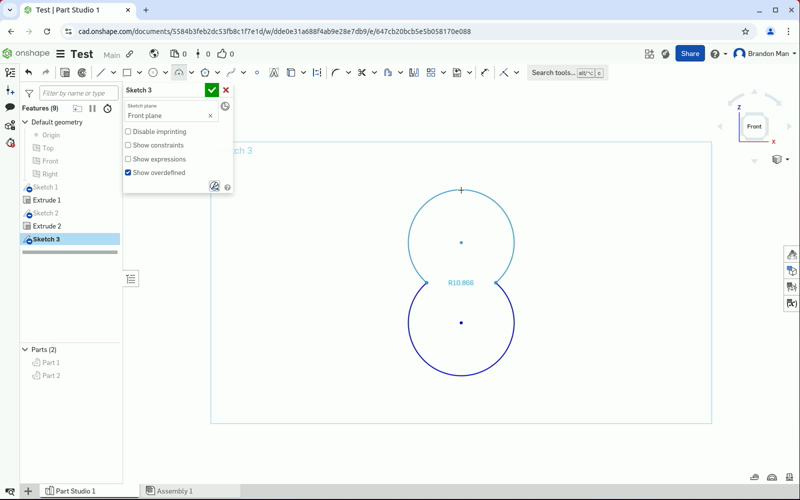
key_up(shift)
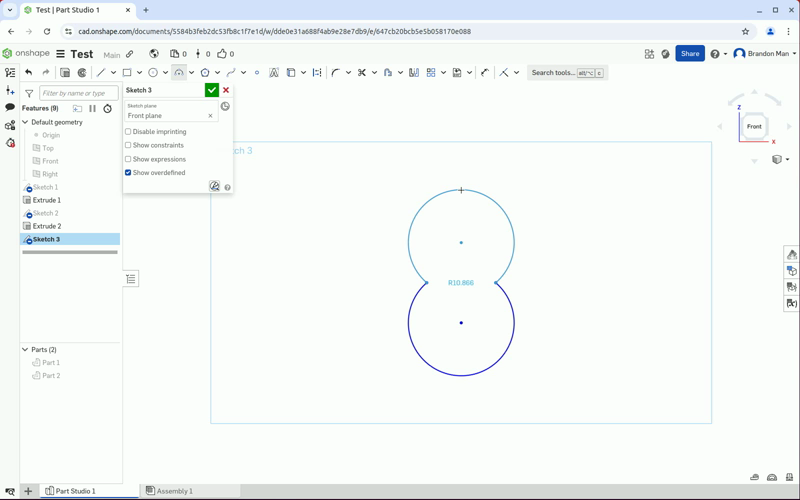
key(esc)
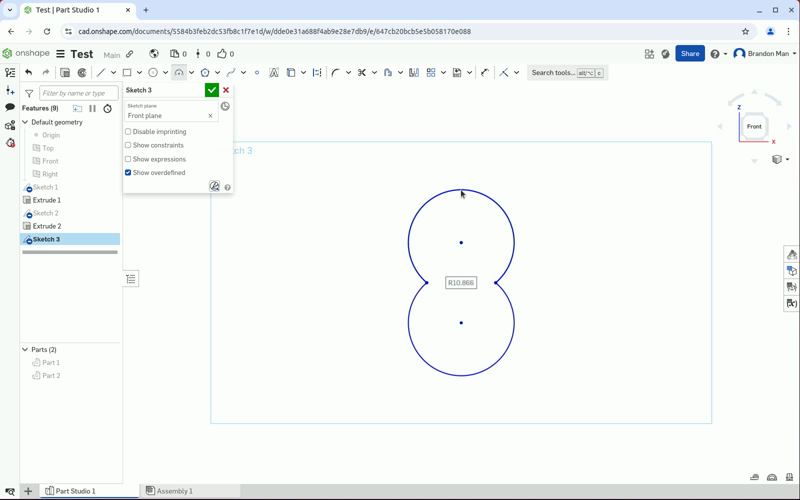
key(c)
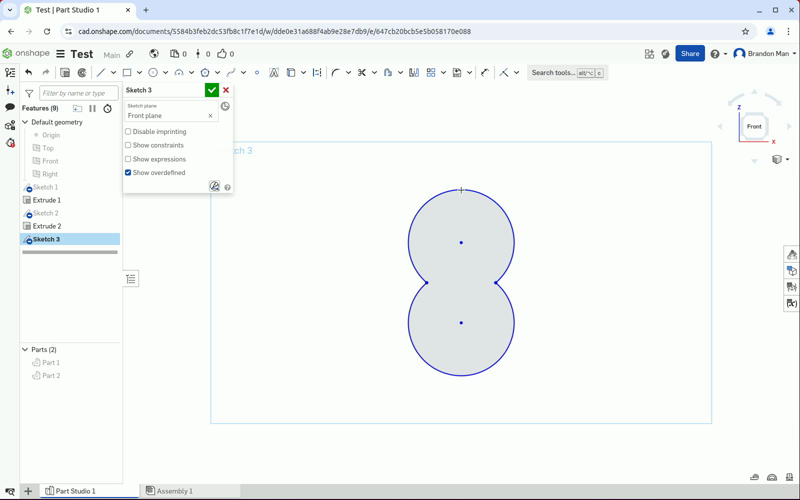
key_down(shift)
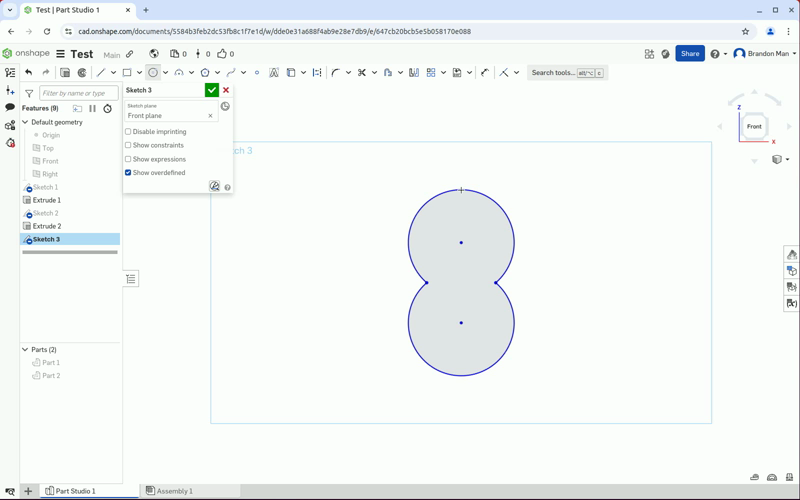
mouse_move(461, 323)
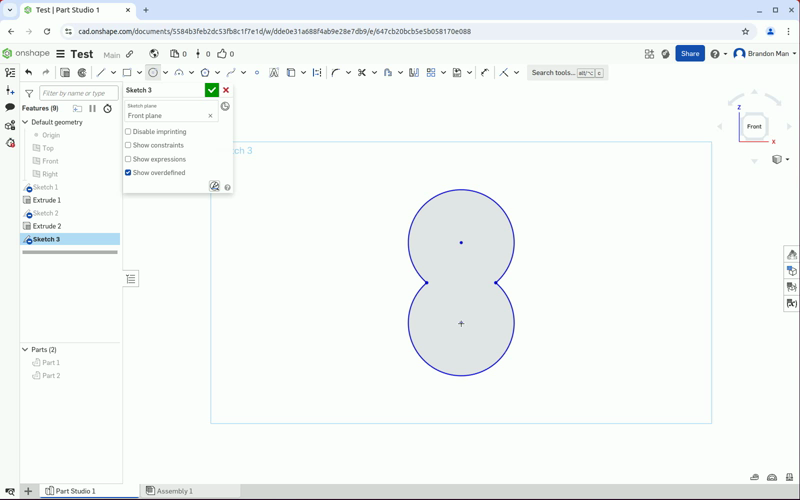
click(461, 323)
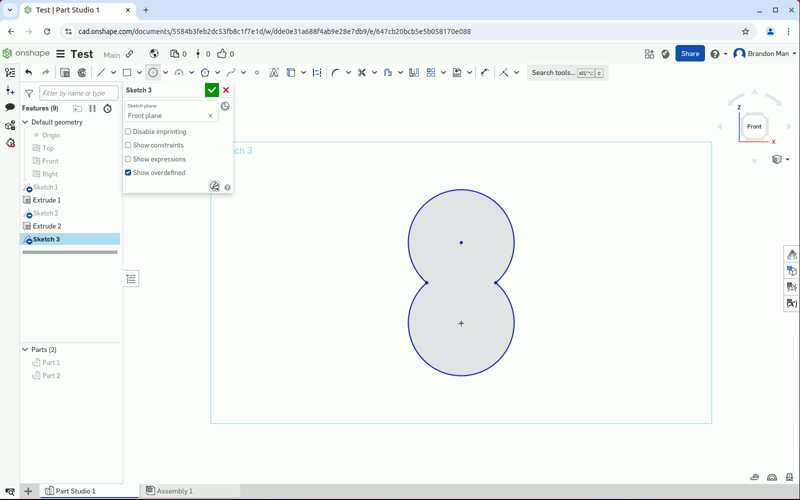
key_up(shift)
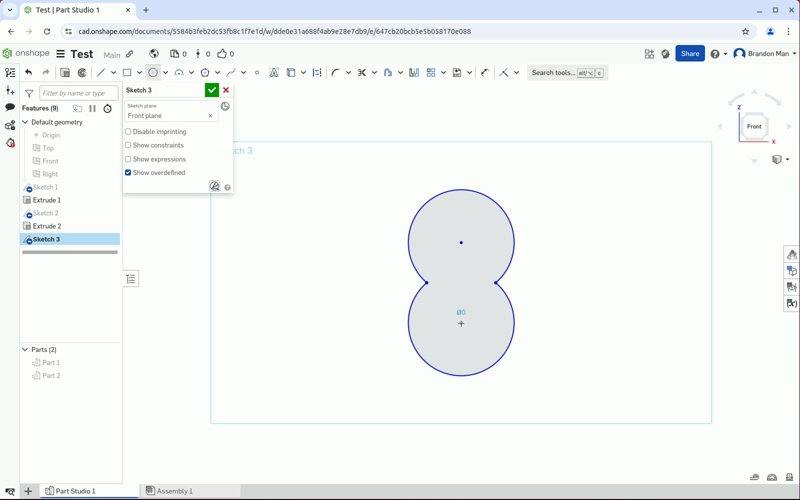
mouse_move(480, 323)
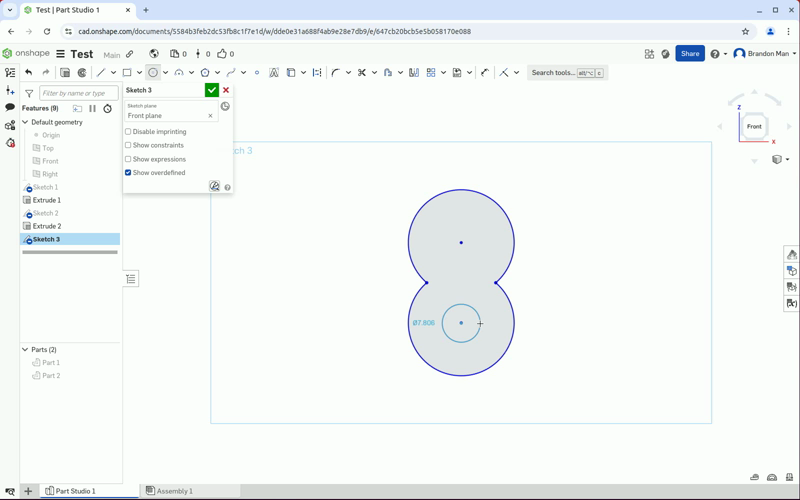
click(480, 323)
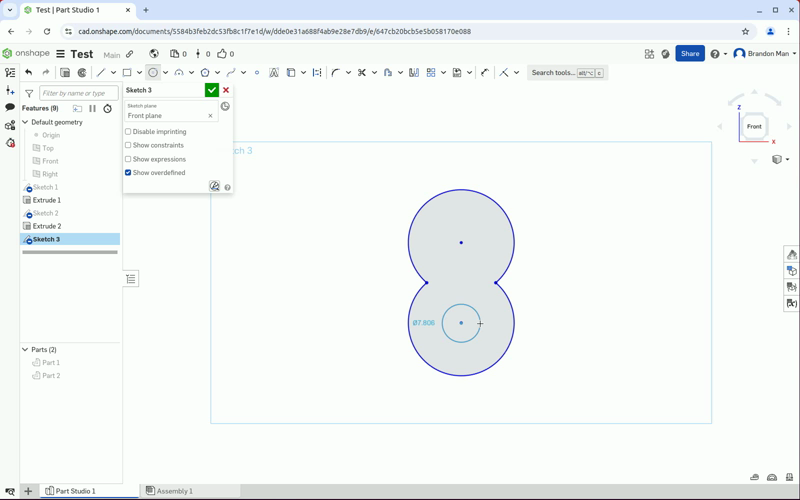
key(esc)
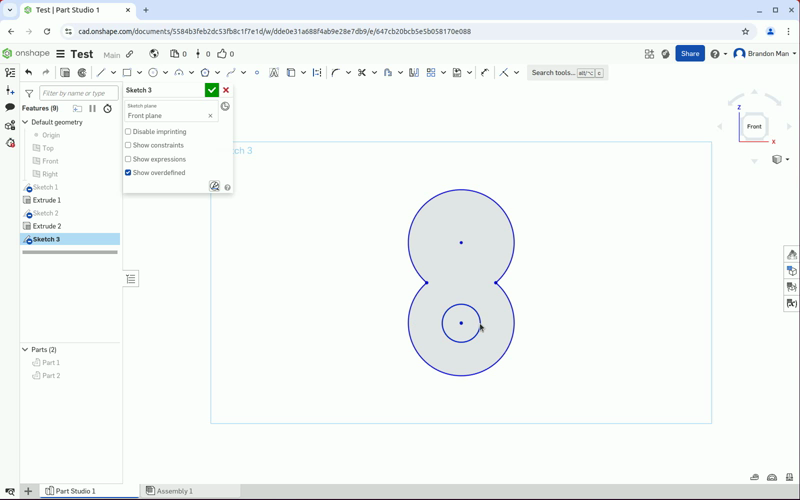
key(c)
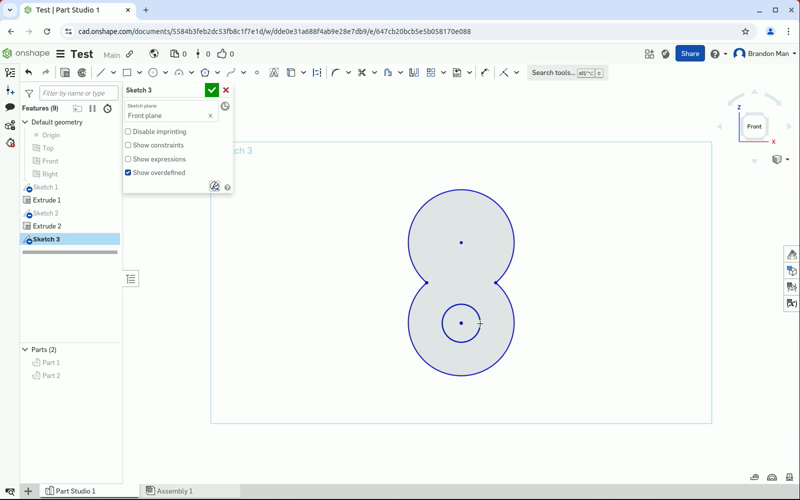
key_down(shift)
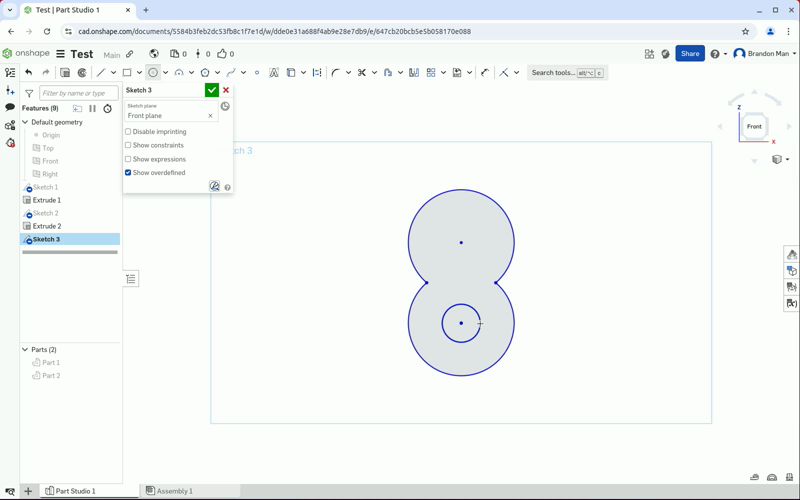
mouse_move(461, 242)
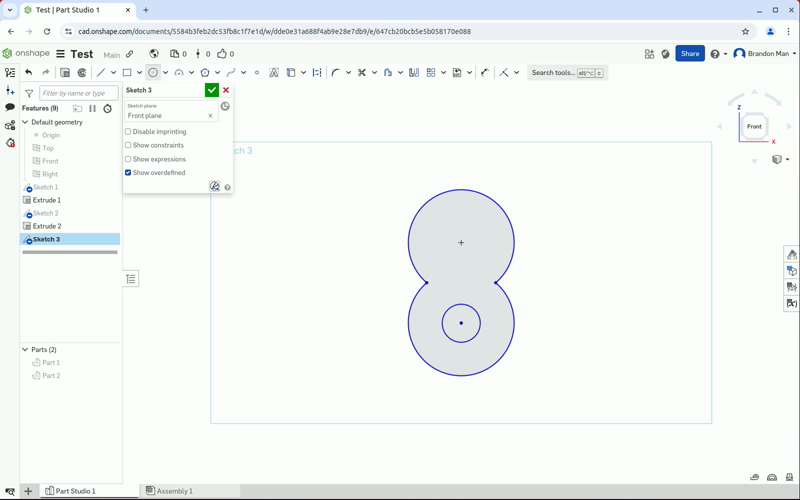
click(461, 242)
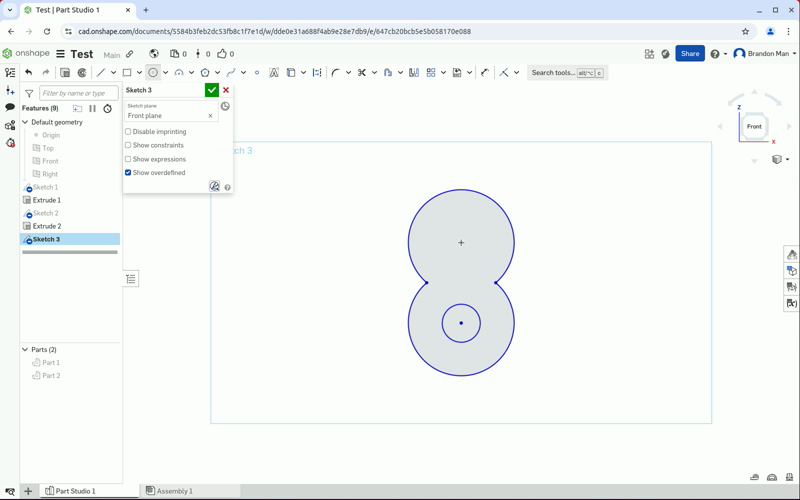
key_up(shift)
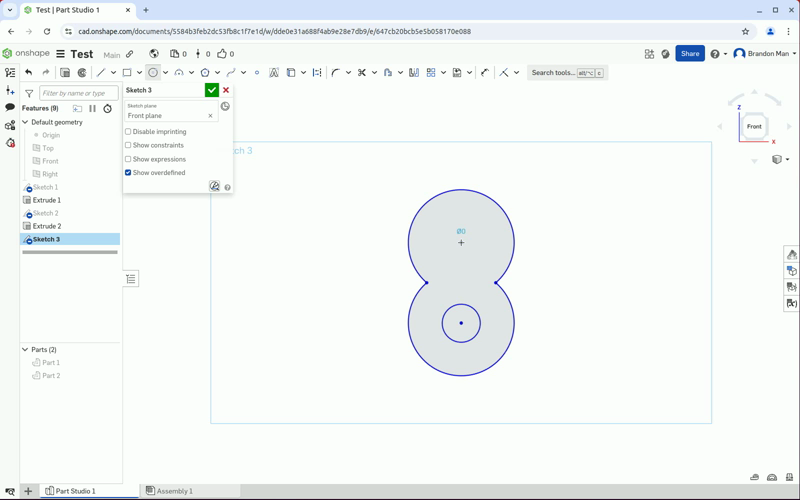
mouse_move(480, 242)
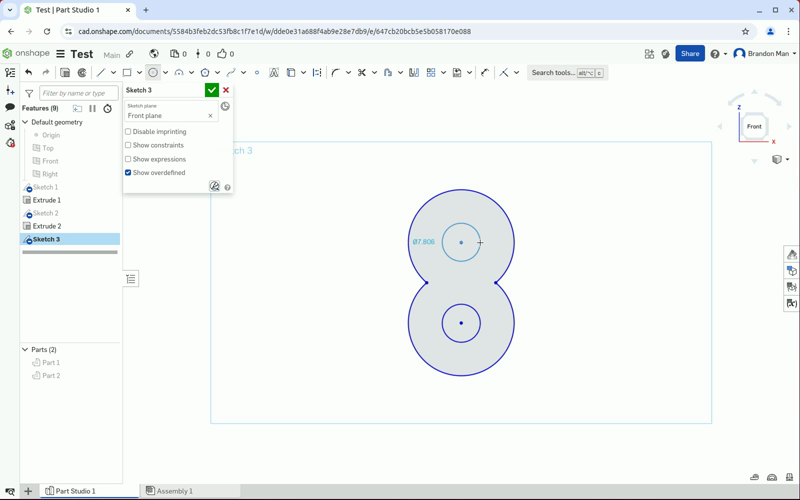
click(480, 242)
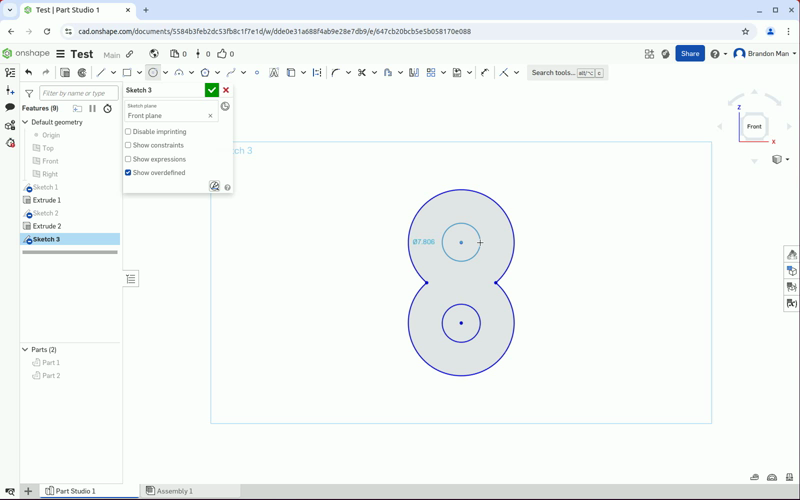
key(esc)
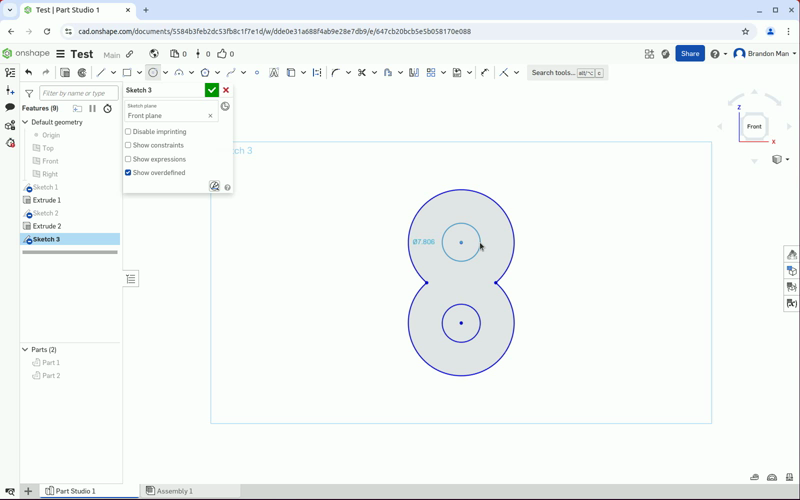
mouse_move(443, 283)
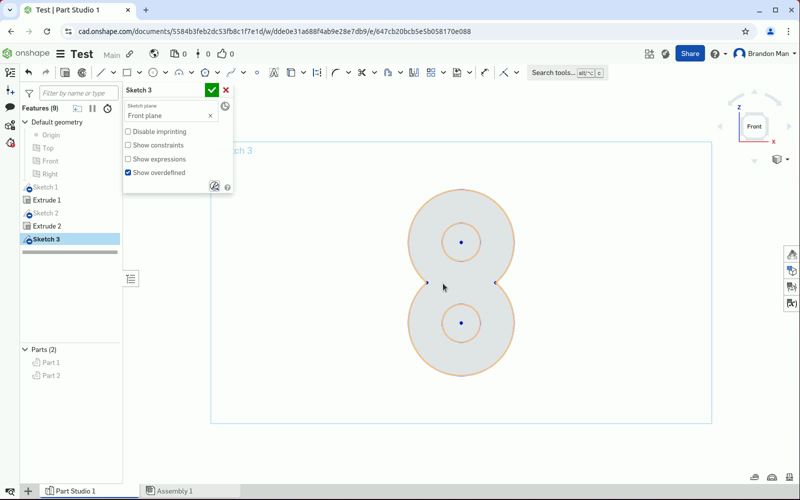
click(443, 283)
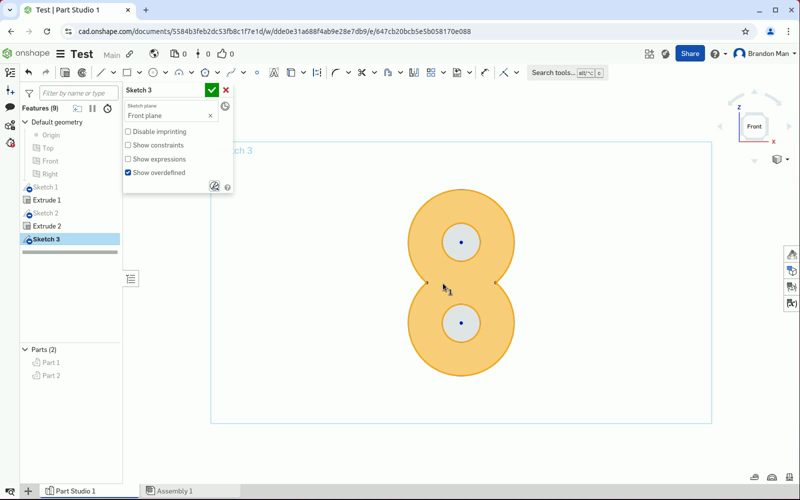
mouse_move(73, 352)
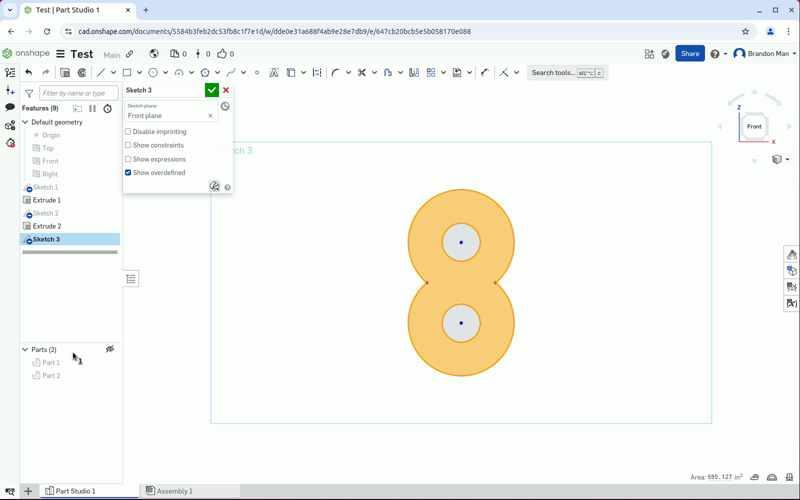
key(shift+y)
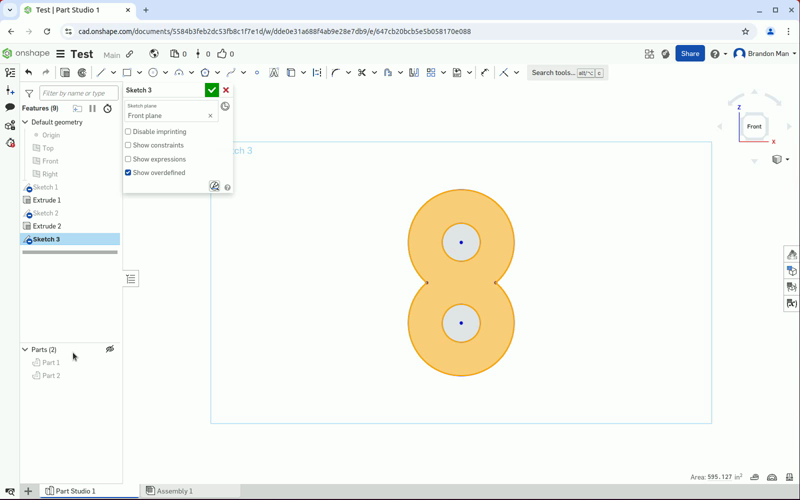
key(shift+e)
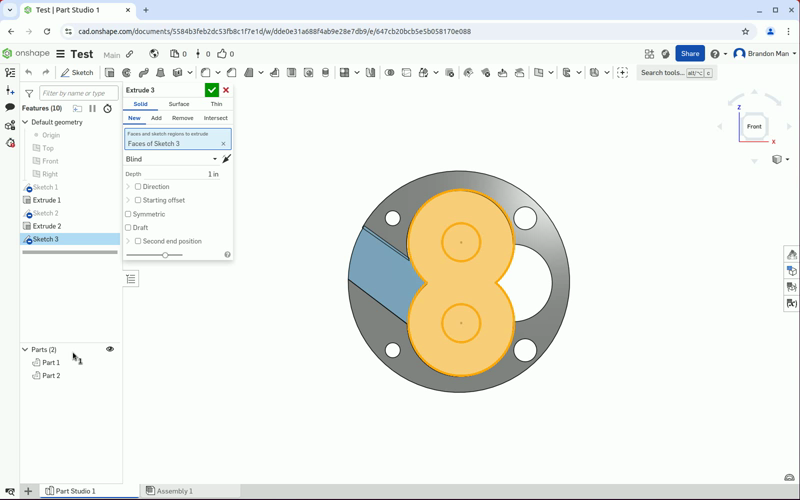
mouse_move(143, 106)
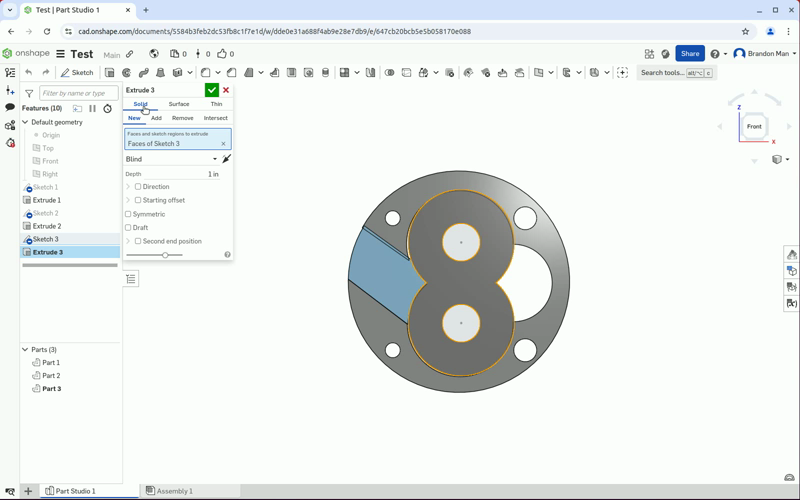
click(143, 106)
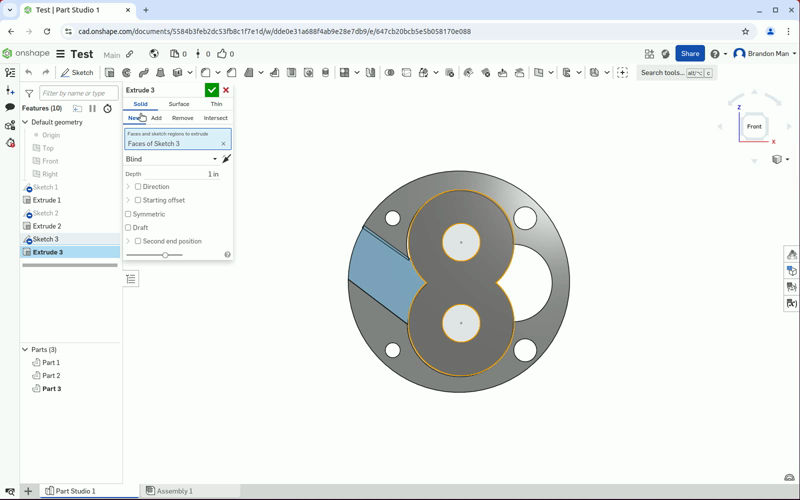
mouse_move(137, 120)
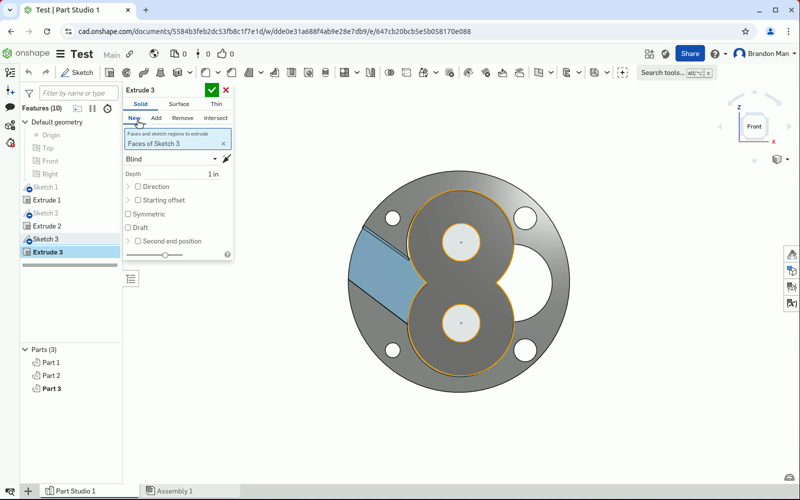
click(137, 120)
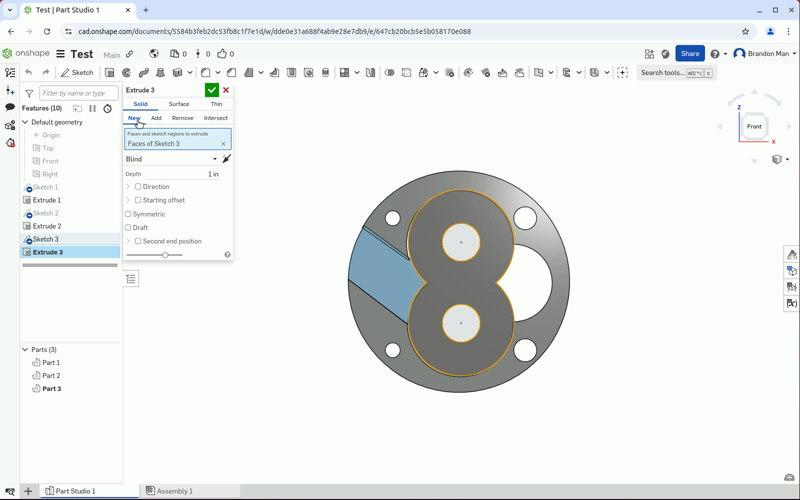
key(tab, 4)
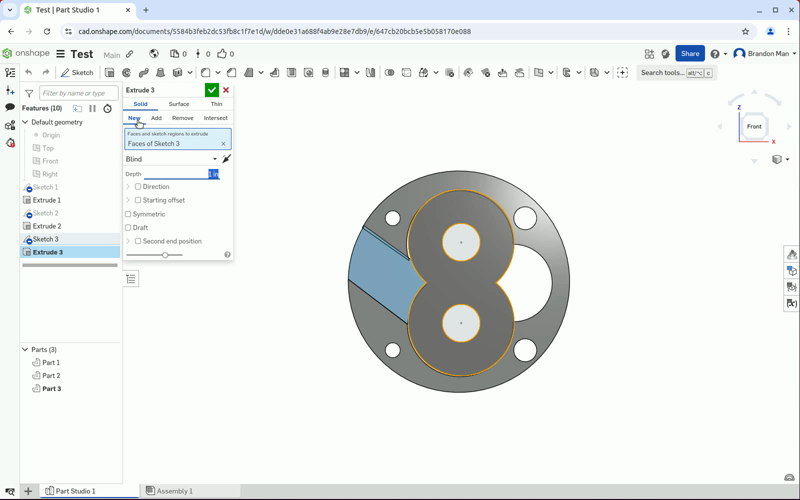
text(4.092)
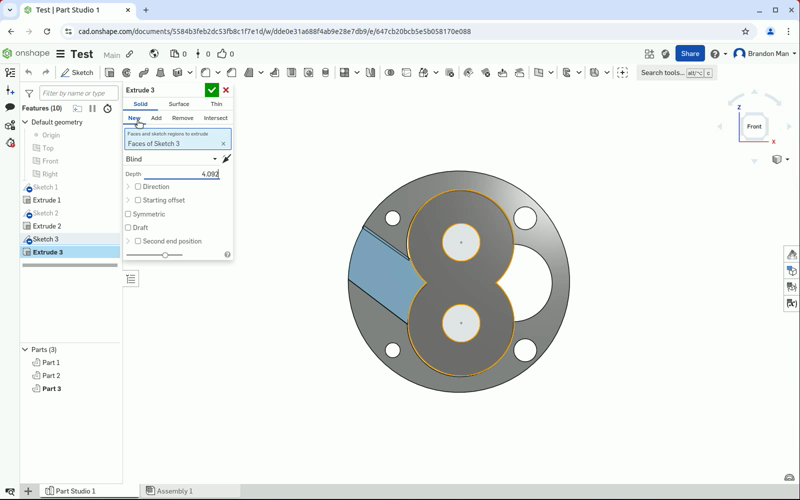
key(enter)
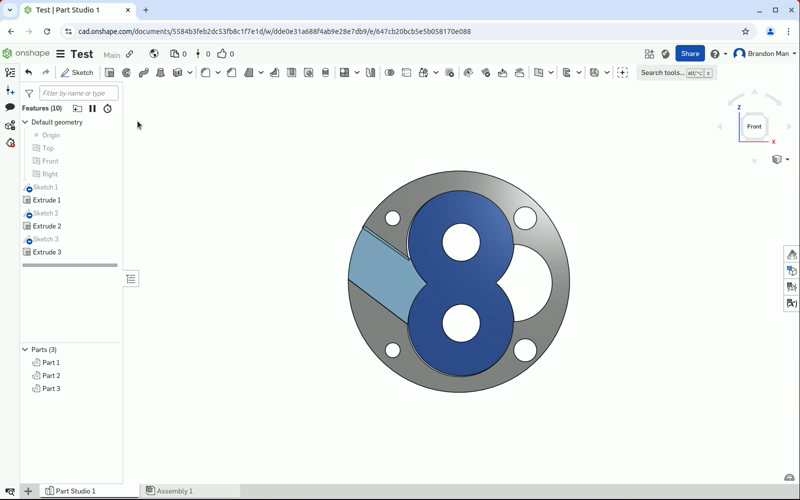
key(shift+h)
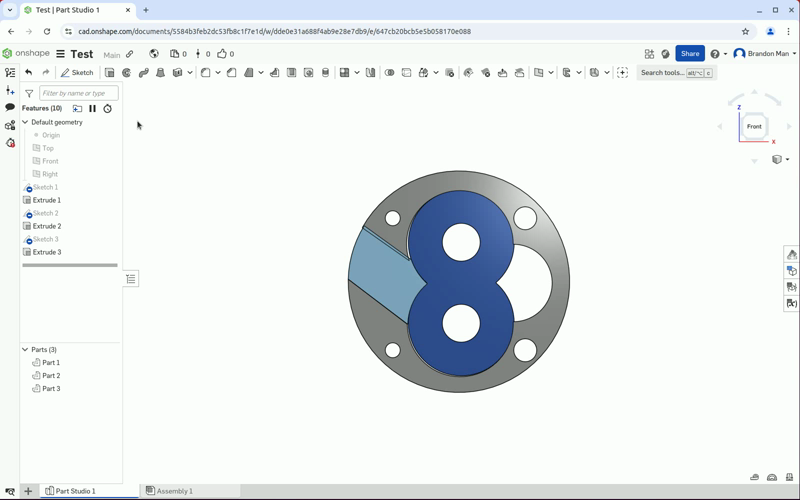
key(shift+h)
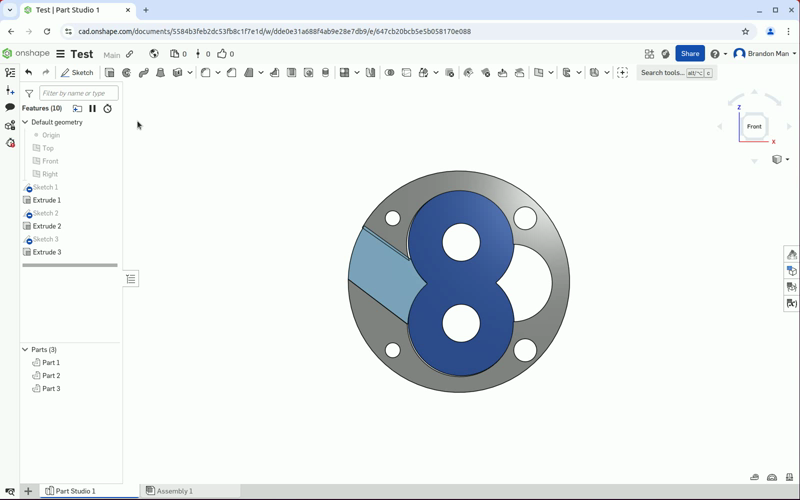
mouse_move(73, 189)
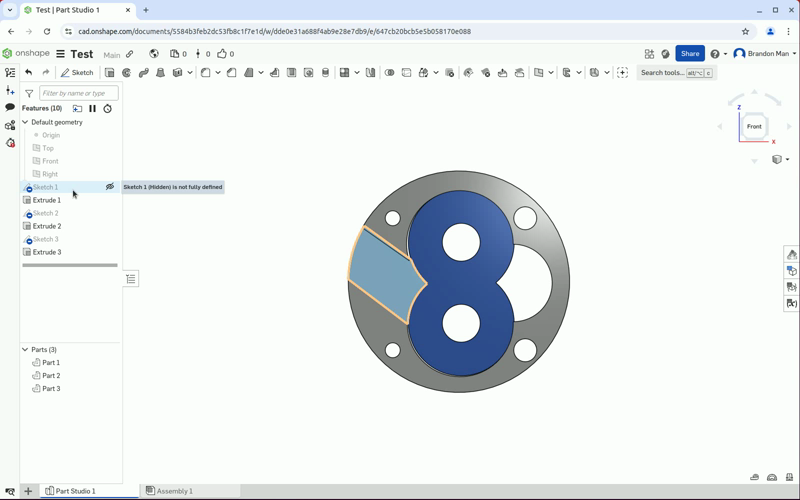
click(73, 189)
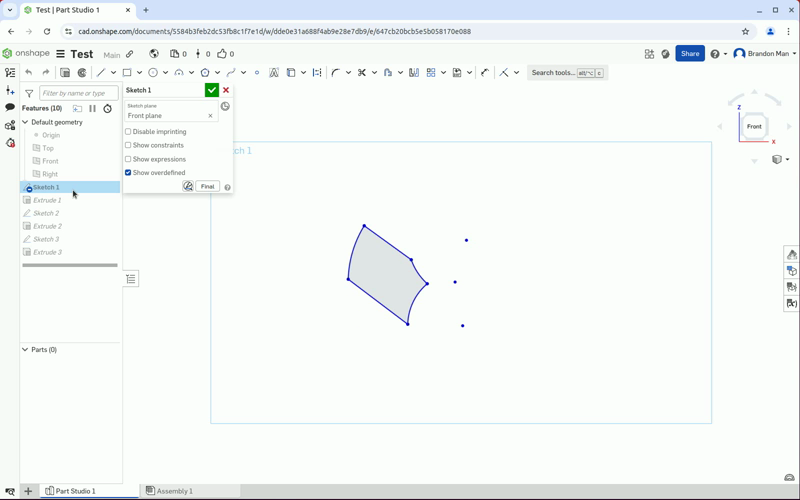
mouse_move(229, 92)
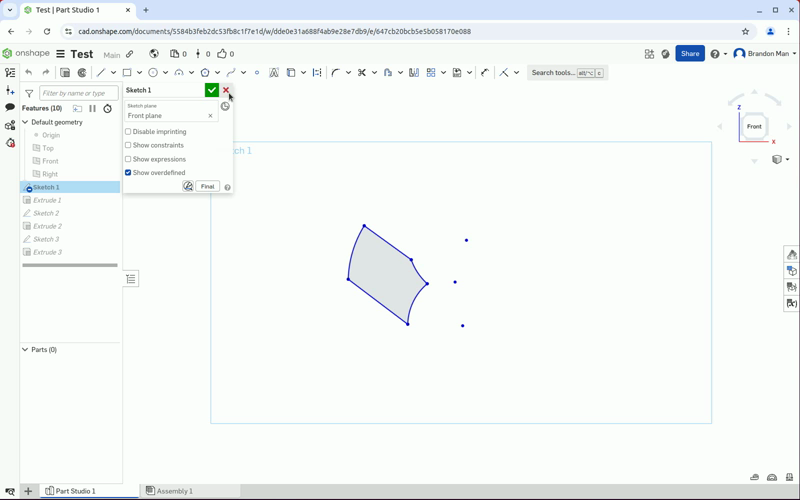
click(229, 92)
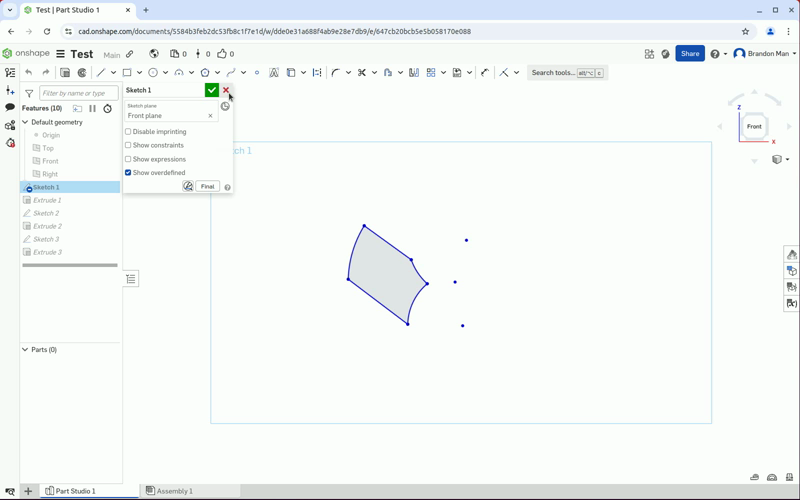
key(shift+s)
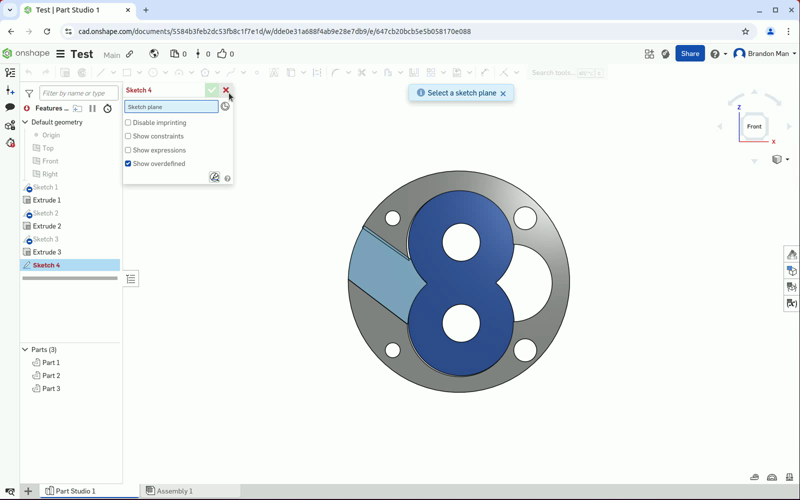
mouse_move(73, 163)
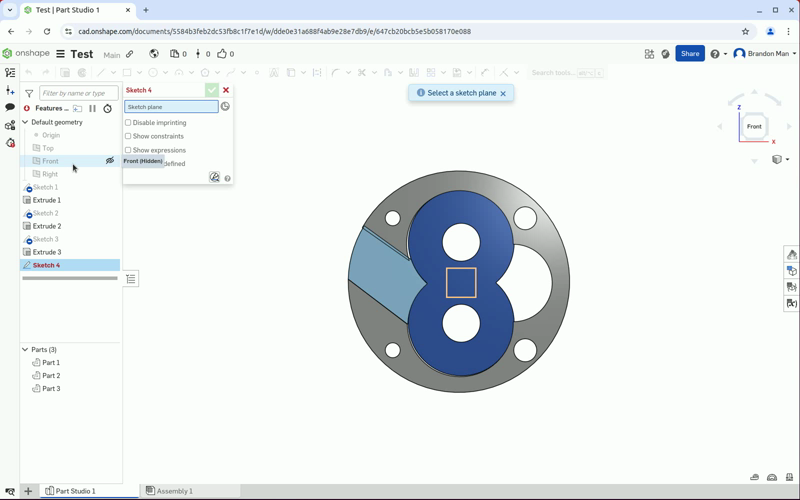
click(73, 163)
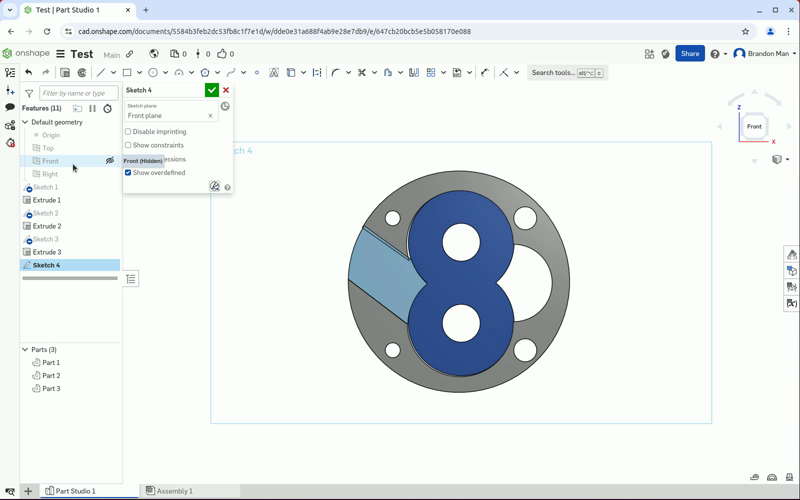
mouse_move(73, 352)
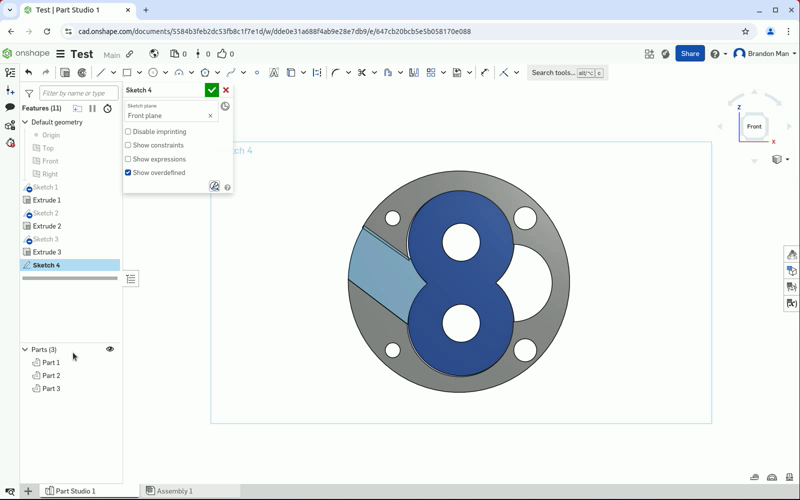
key(y)
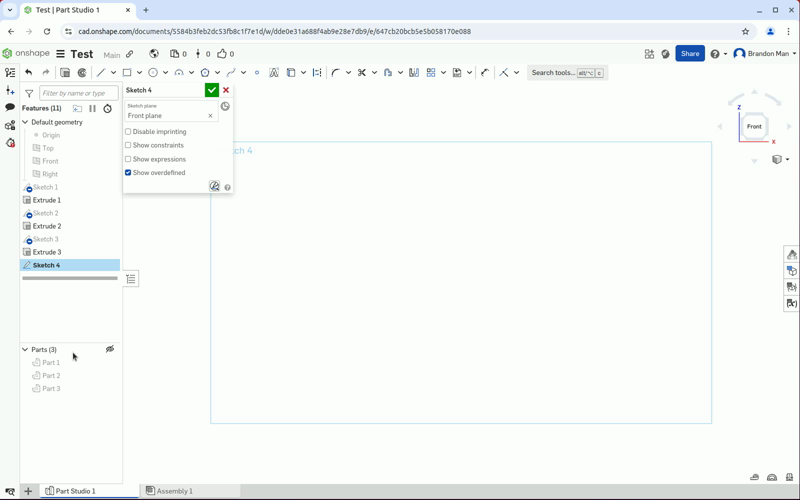
key(a)
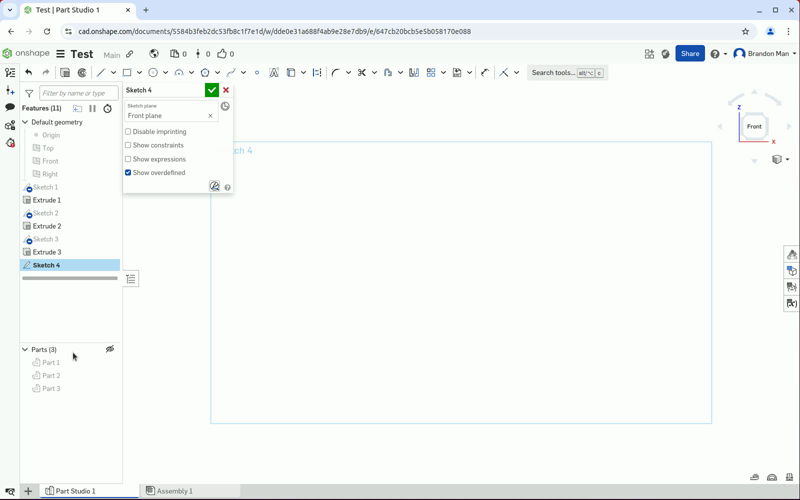
key_down(shift)
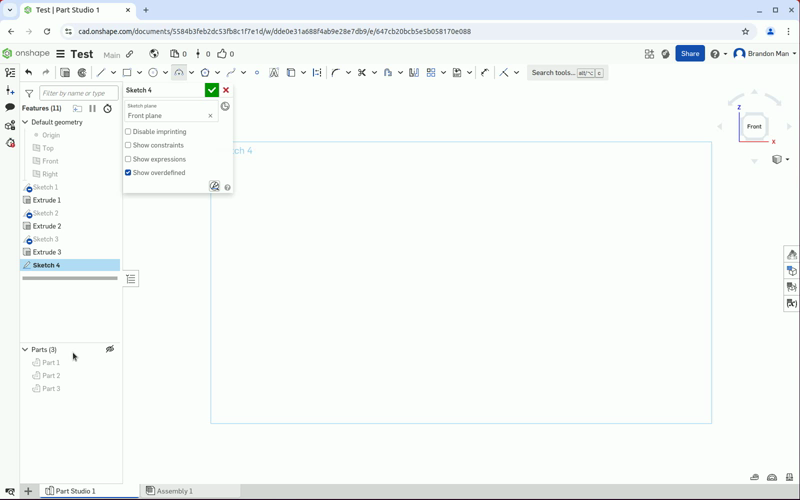
mouse_move(494, 282)
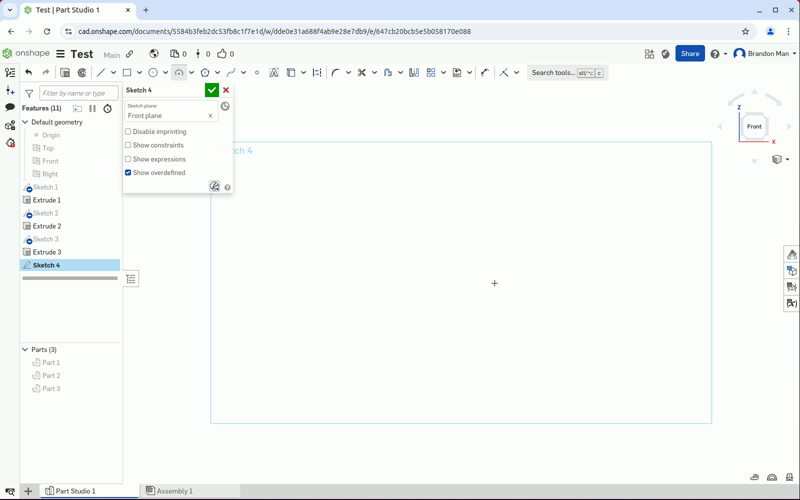
click(494, 282)
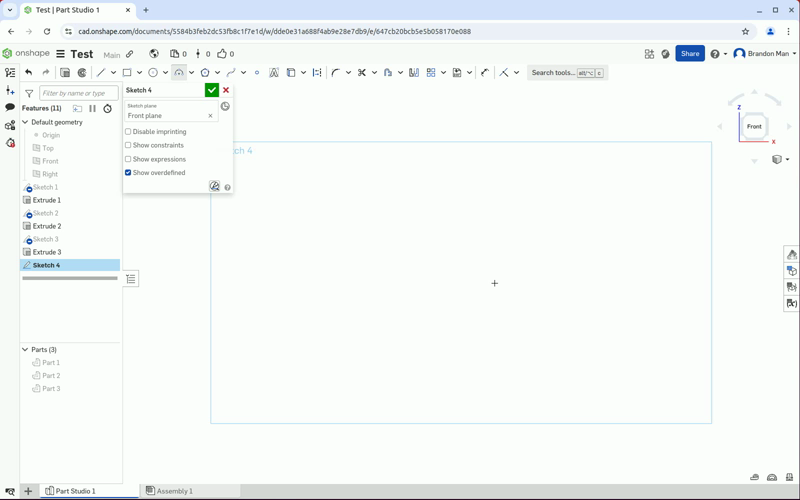
key_up(shift)
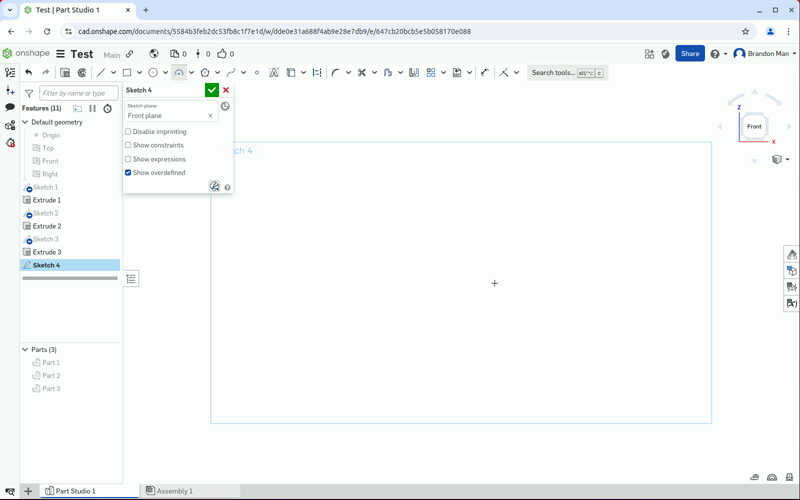
key_down(shift)
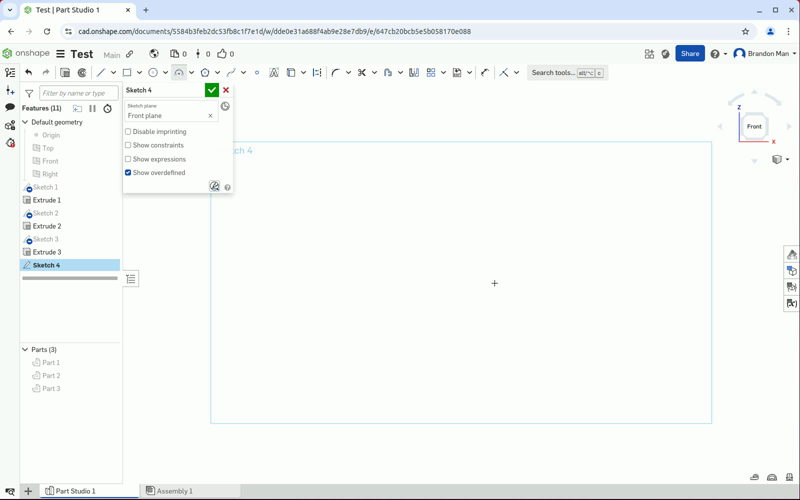
mouse_move(513, 322)
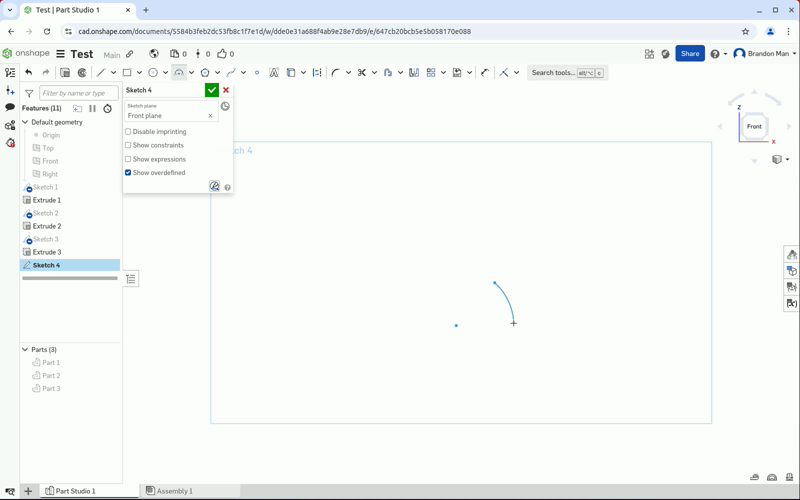
click(513, 322)
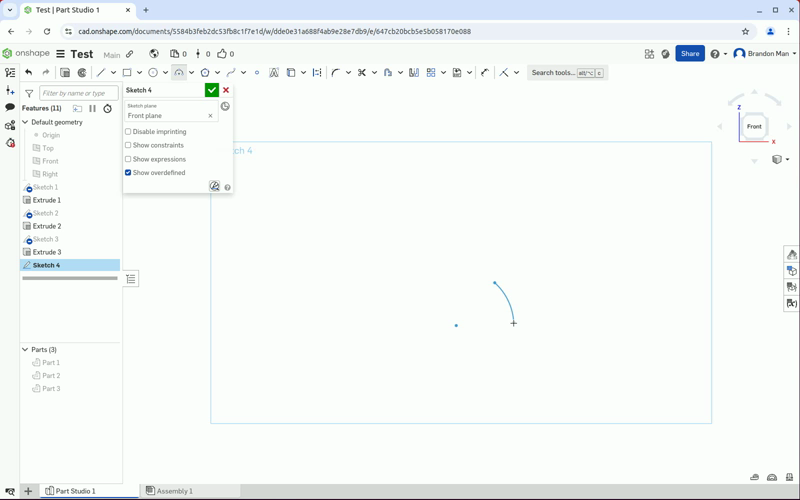
mouse_move(508, 300)
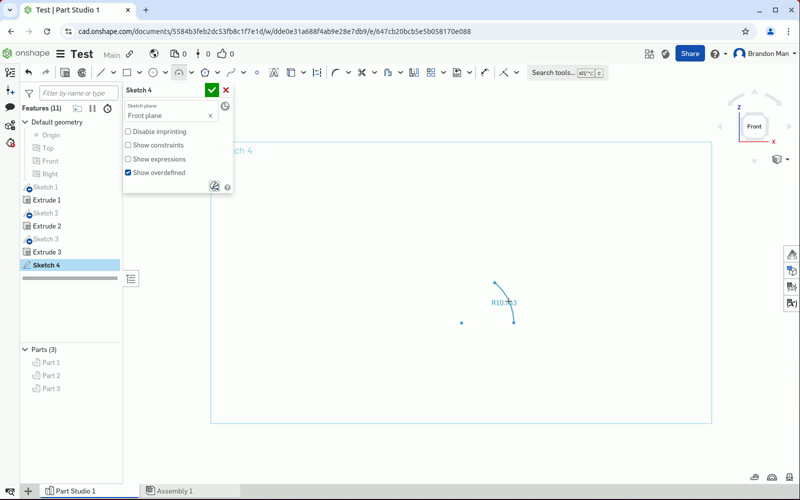
click(508, 300)
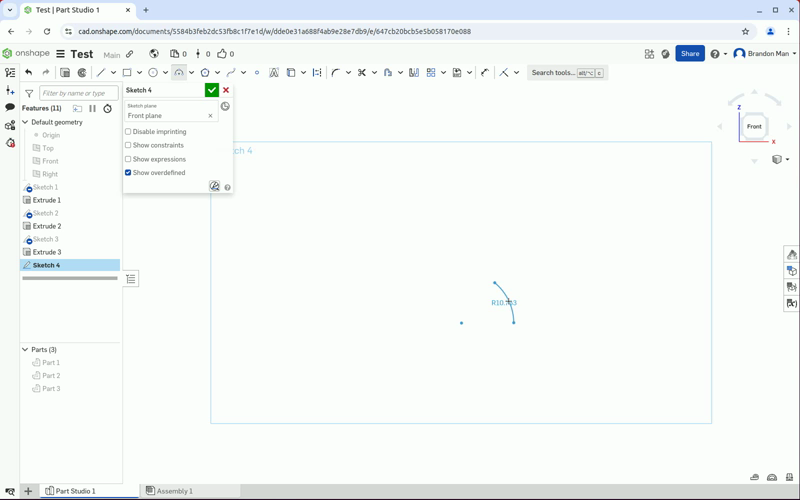
key_up(shift)
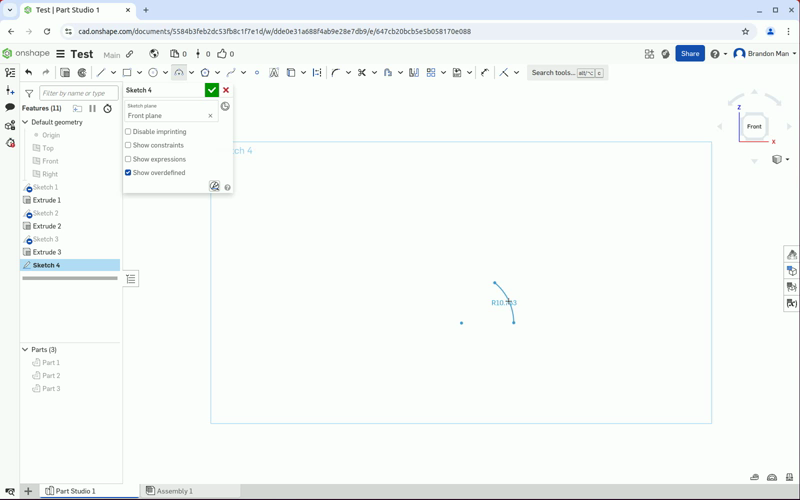
mouse_move(513, 322)
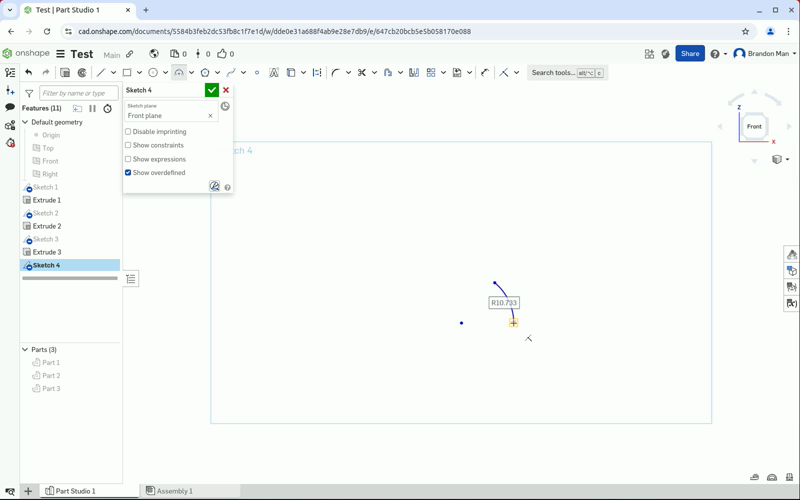
click(513, 322)
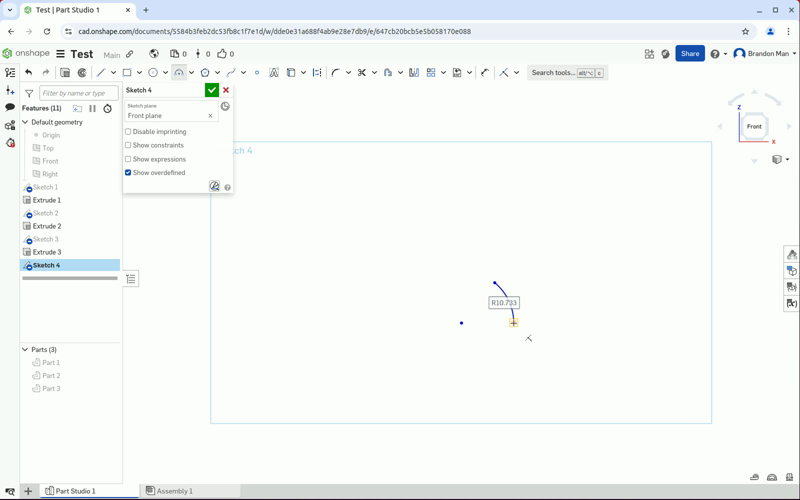
key_down(shift)
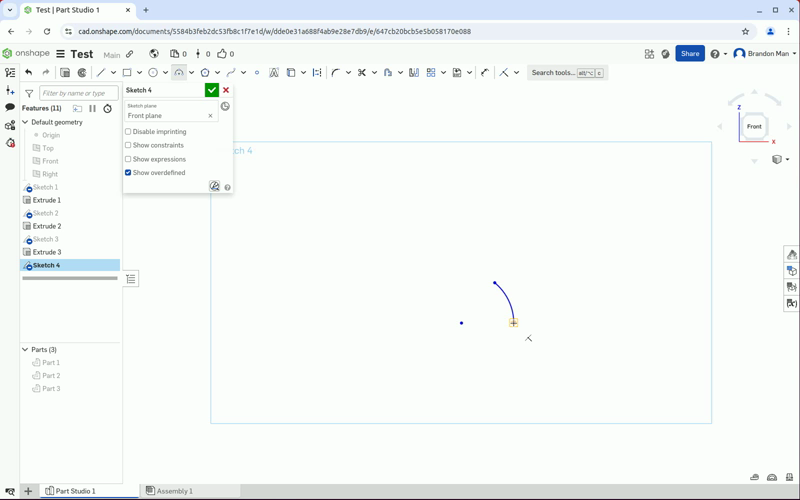
mouse_move(513, 242)
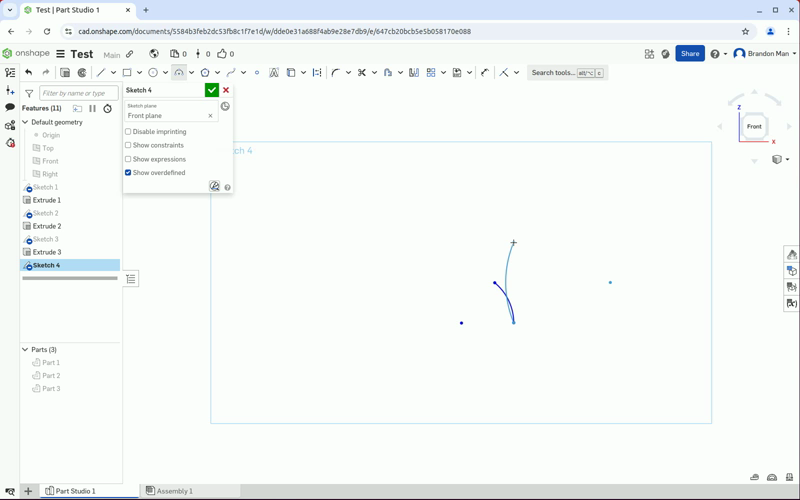
click(513, 242)
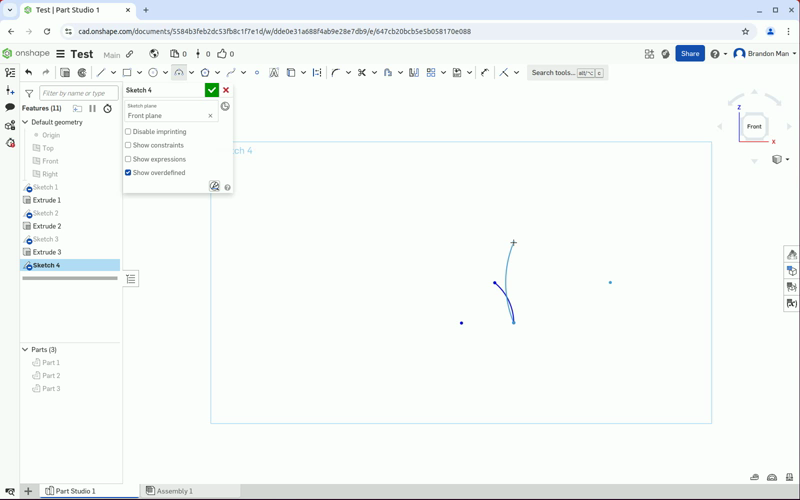
mouse_move(553, 282)
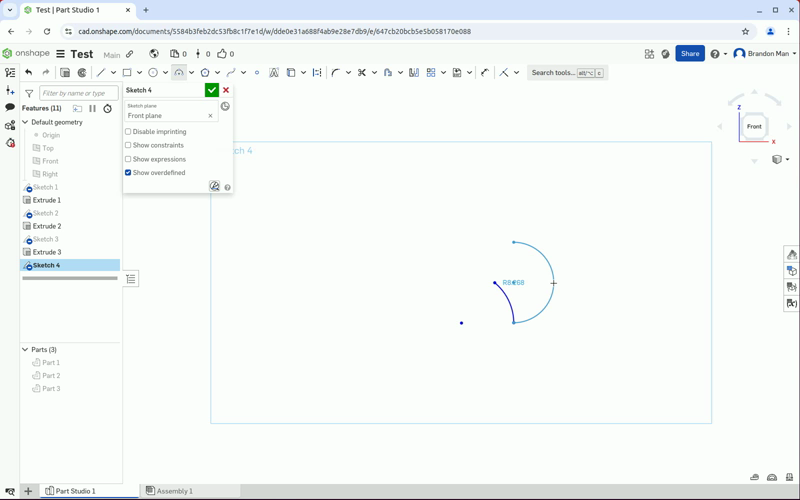
click(553, 282)
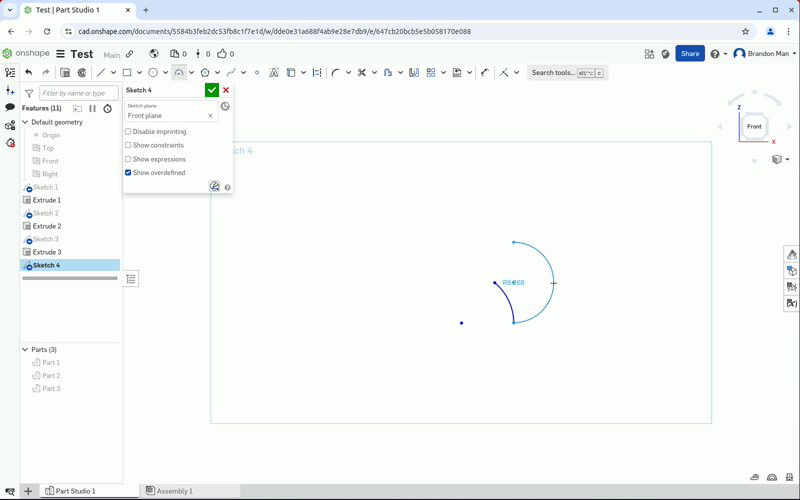
key_up(shift)
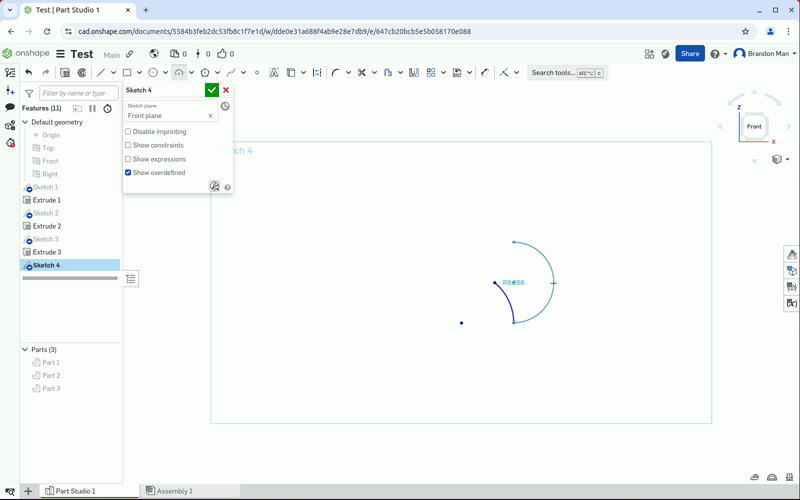
mouse_move(513, 242)
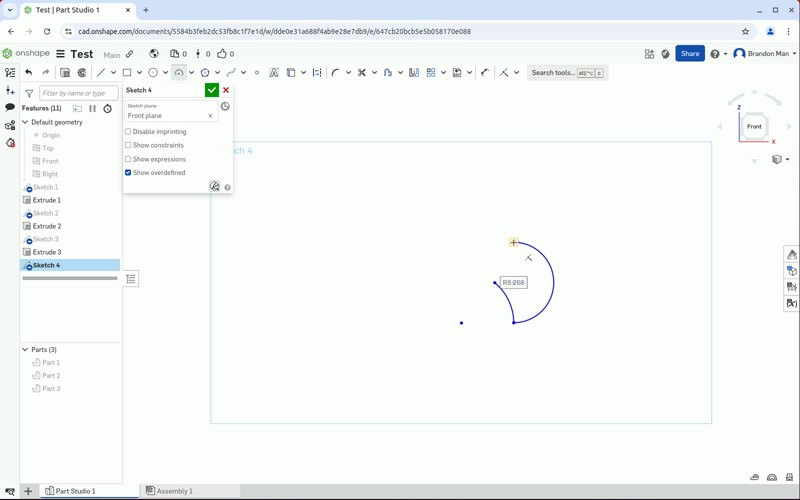
click(513, 242)
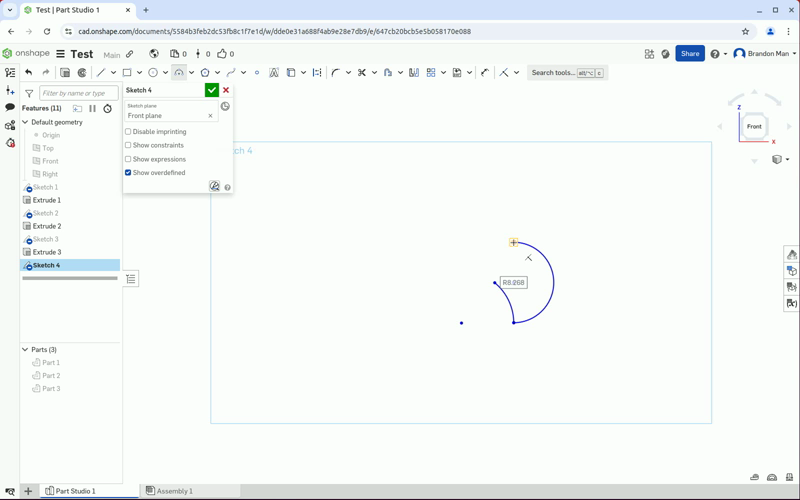
mouse_move(494, 282)
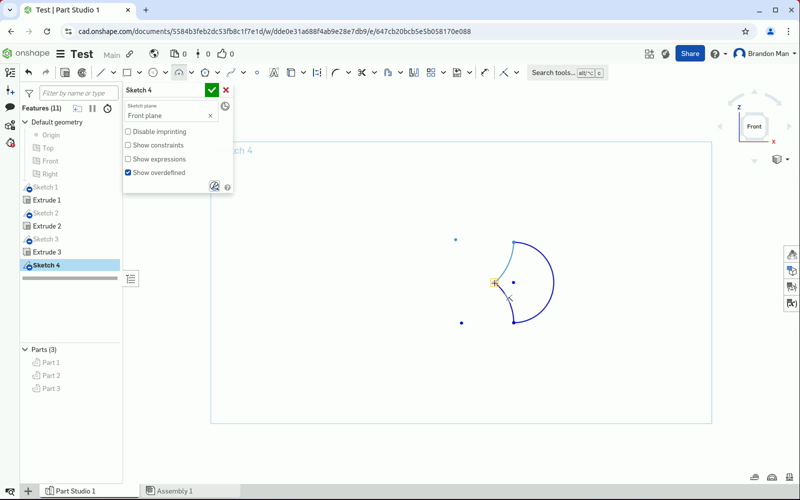
click(494, 282)
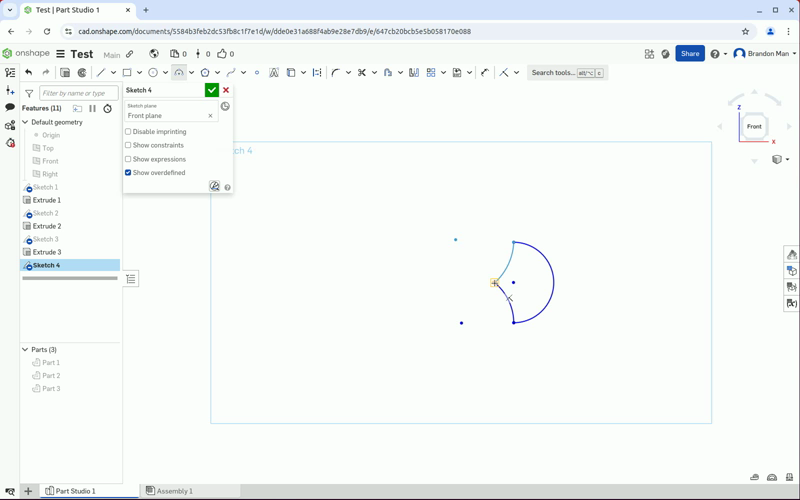
key_down(shift)
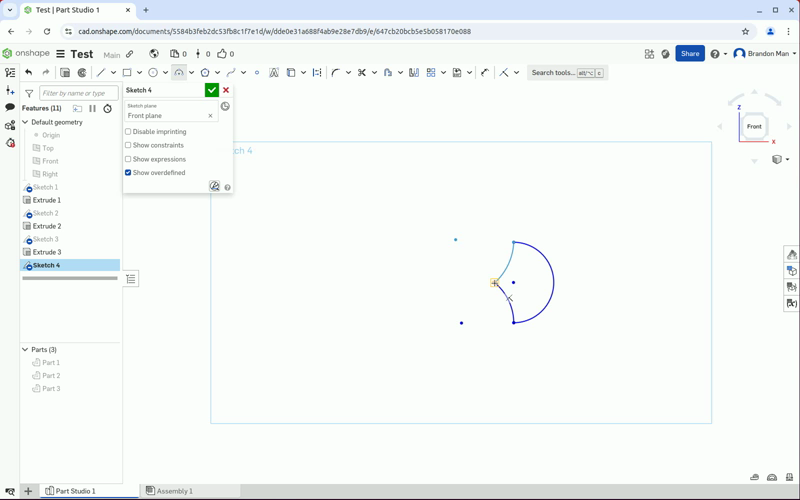
mouse_move(508, 264)
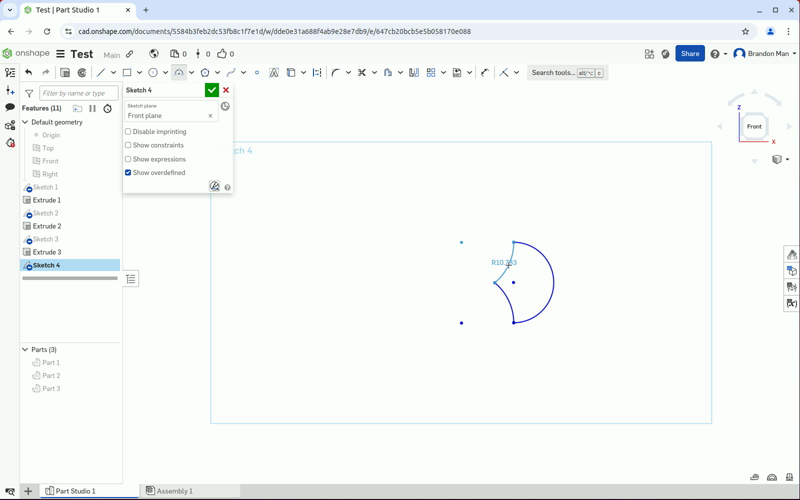
click(508, 264)
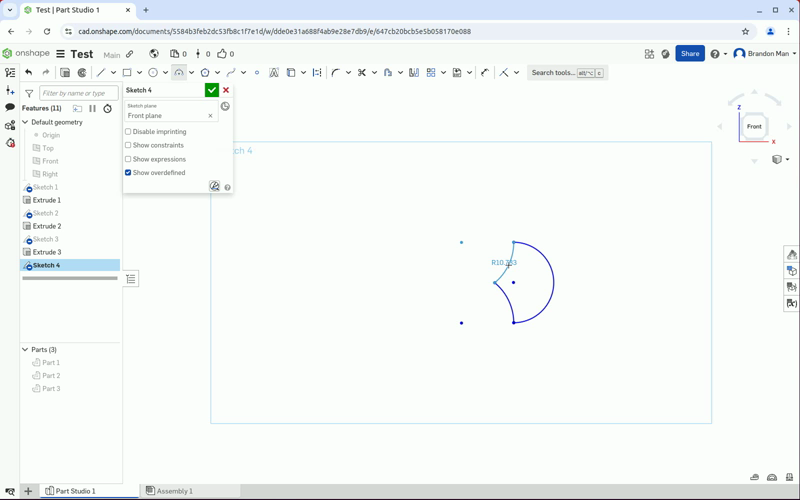
key_up(shift)
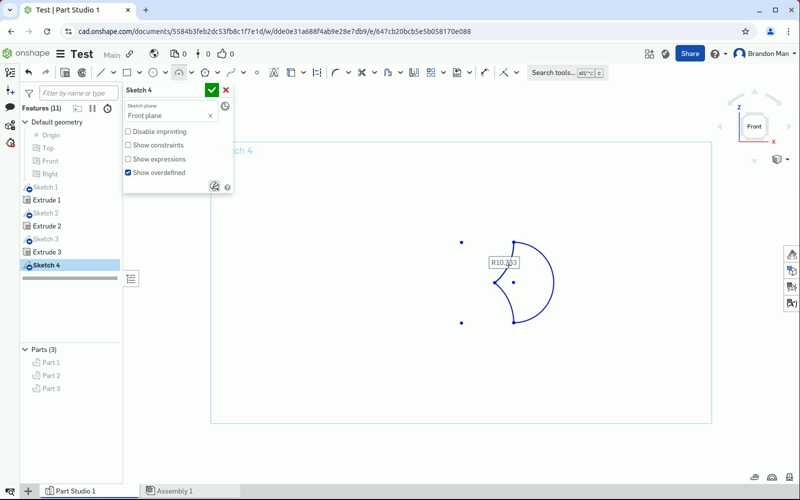
key(esc)
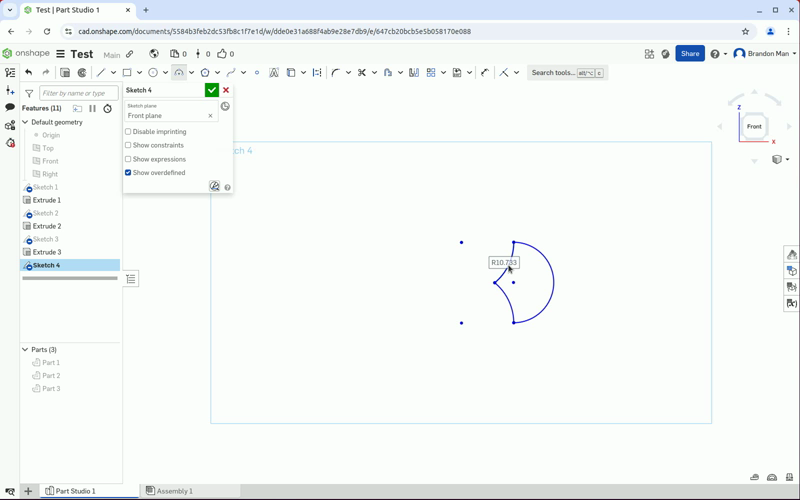
mouse_move(516, 270)
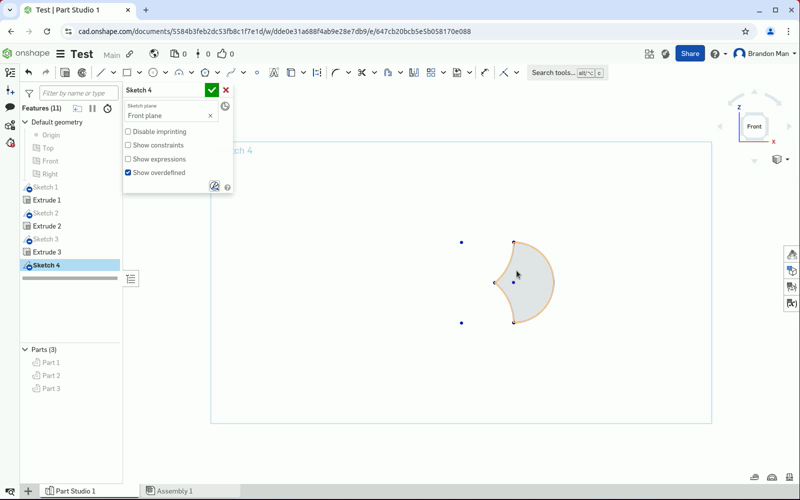
click(516, 270)
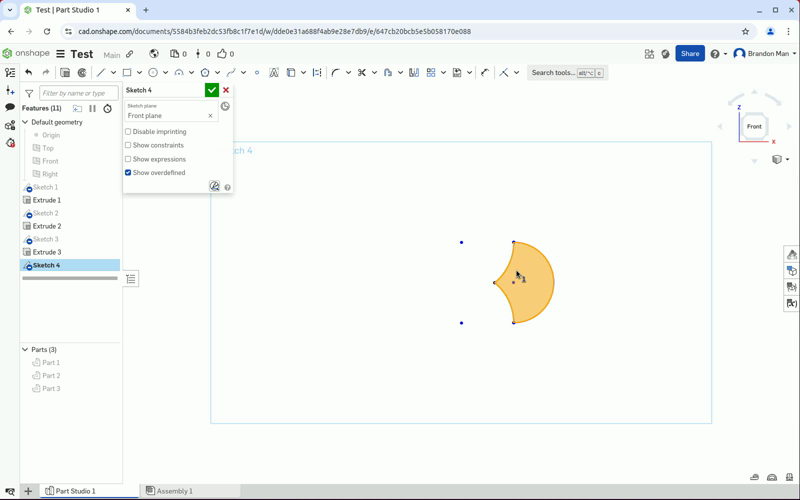
mouse_move(73, 352)
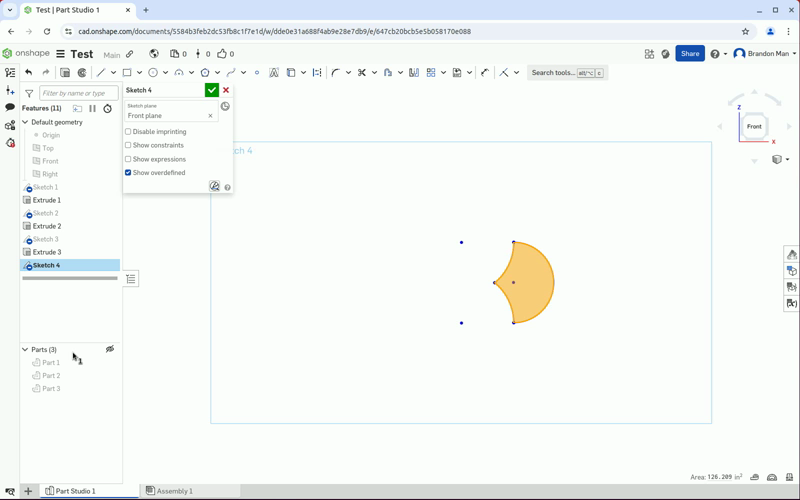
key(shift+y)
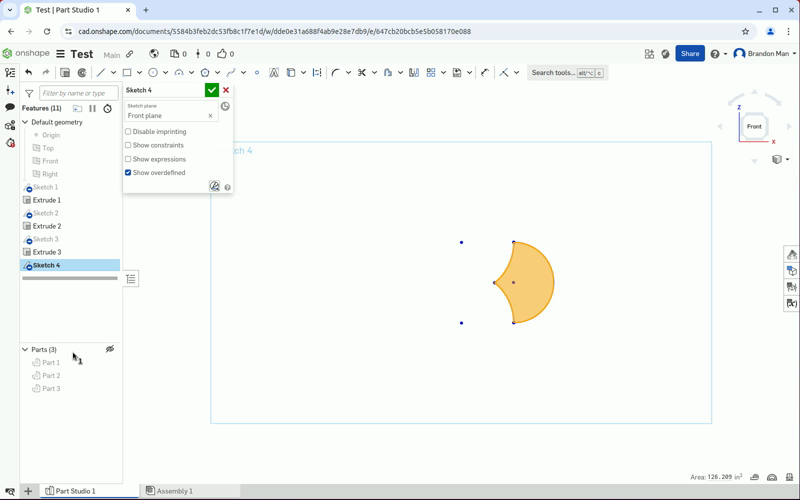
key(shift+e)
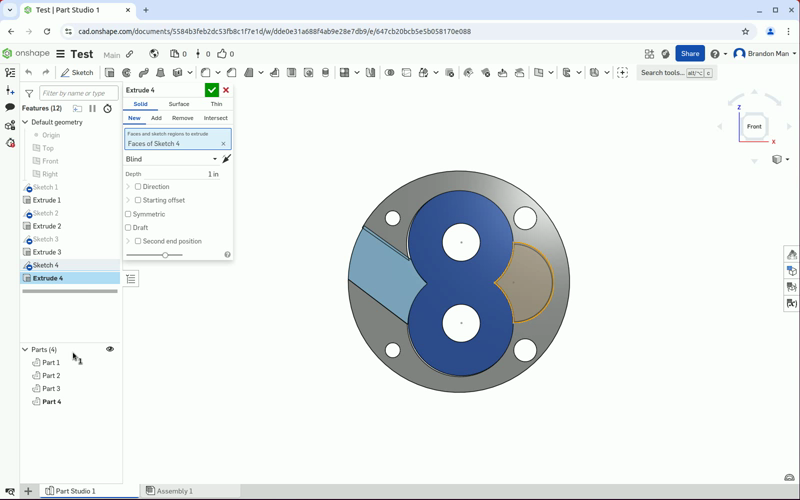
mouse_move(143, 106)
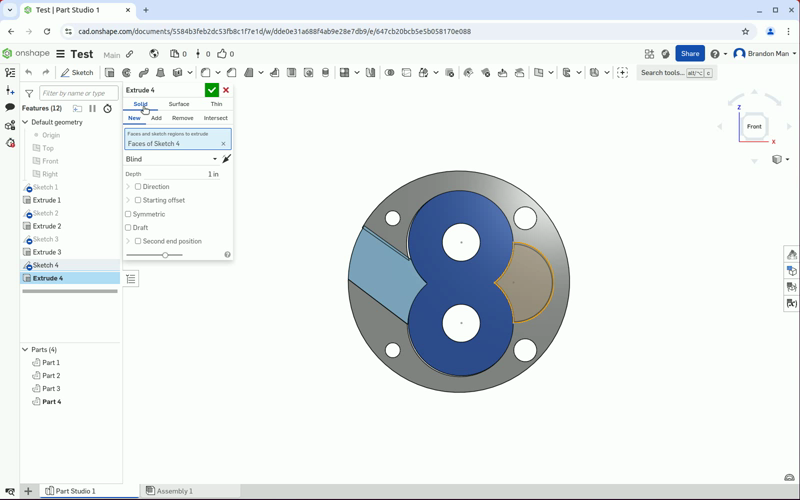
click(143, 106)
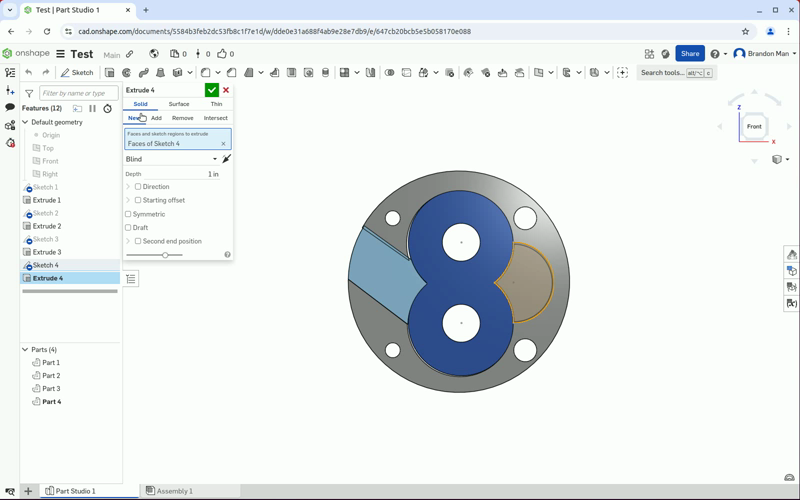
mouse_move(137, 120)
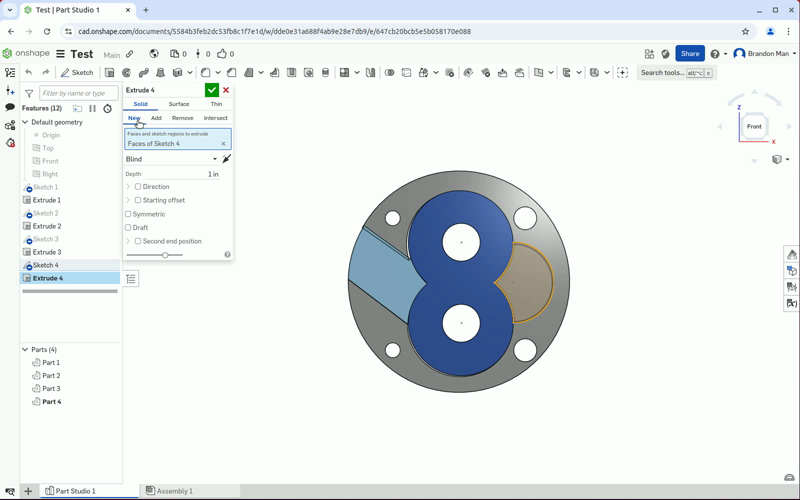
click(137, 120)
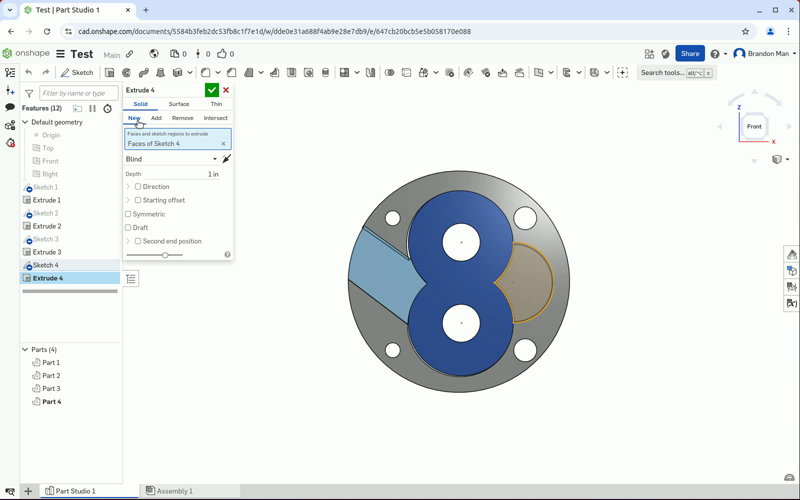
key(tab, 4)
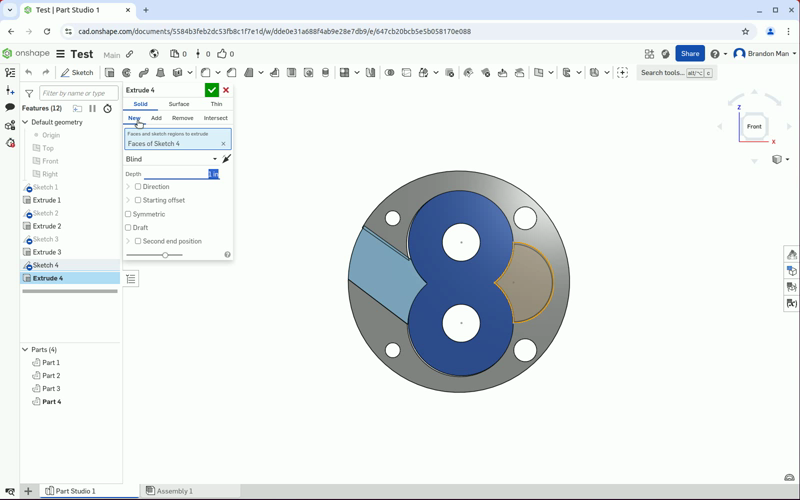
text(4.092)
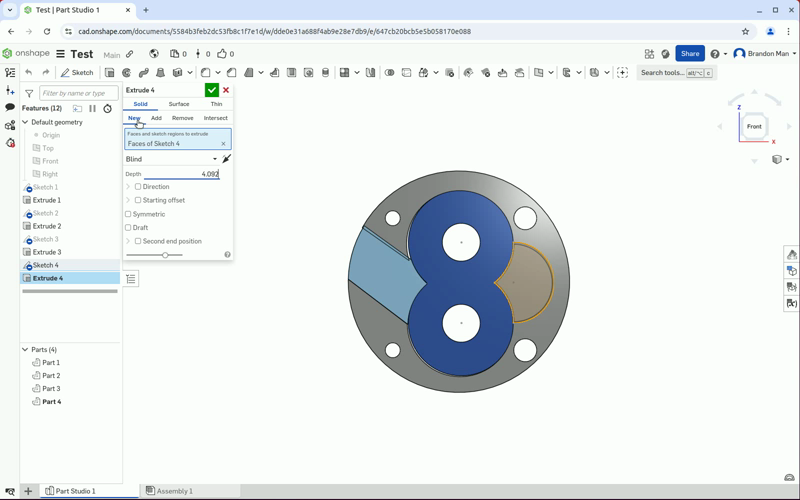
key(enter)
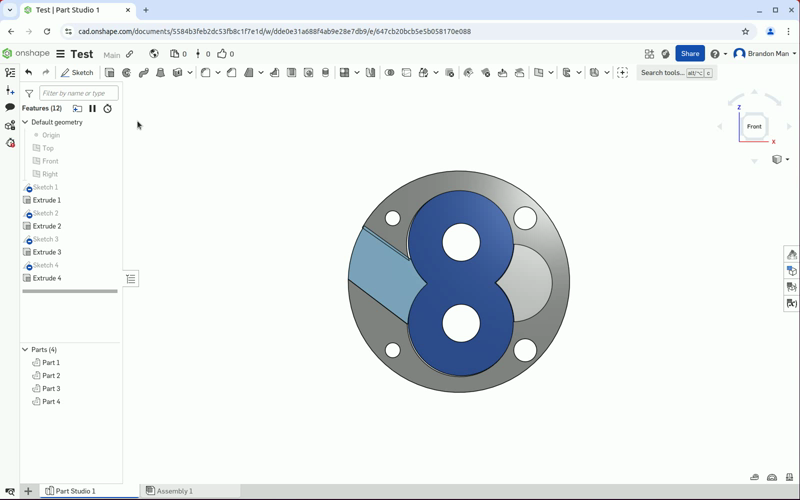
key(shift+h)
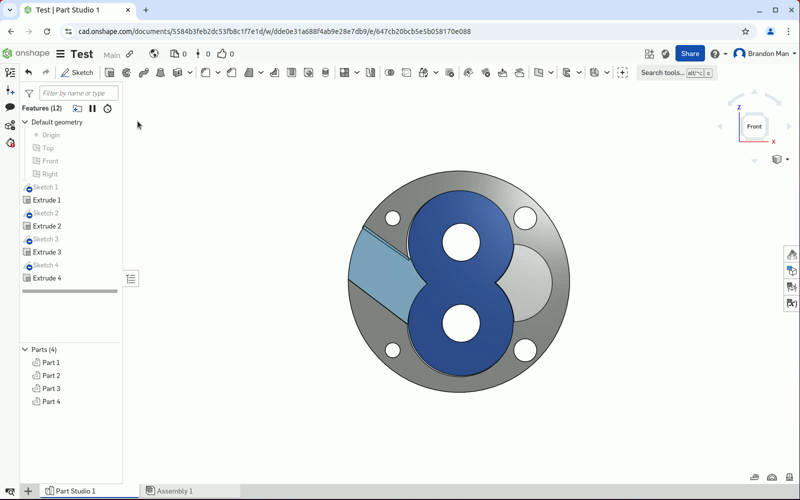
key(shift+h)
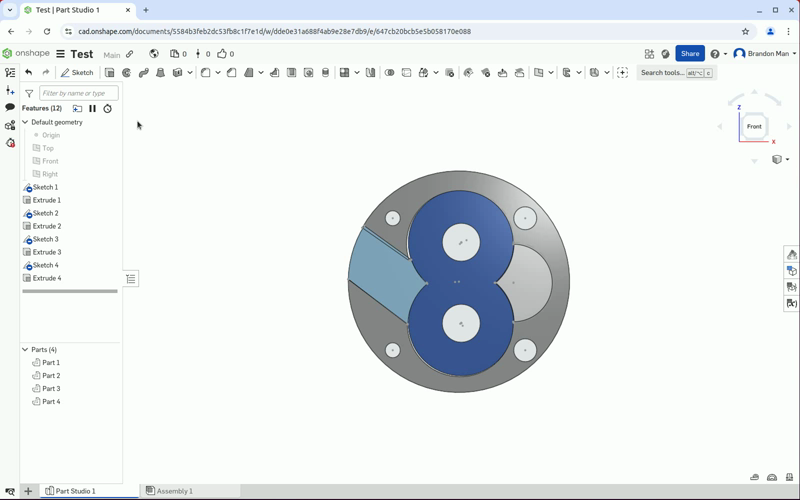
key(shift+7)
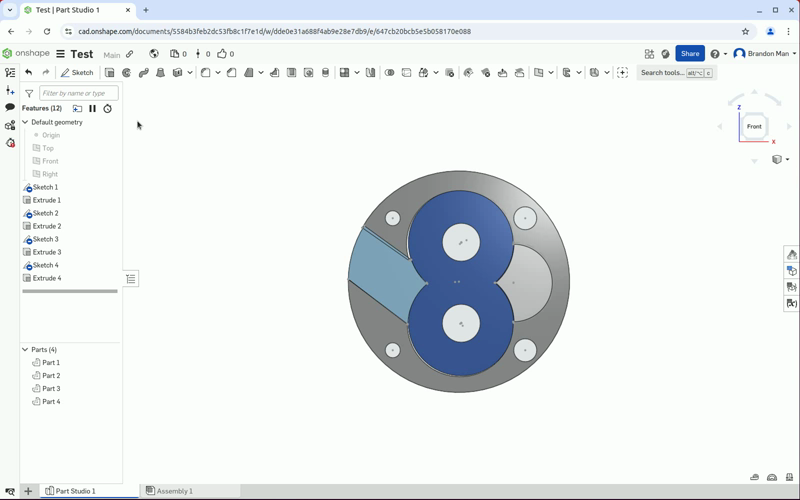
key(left, 2)
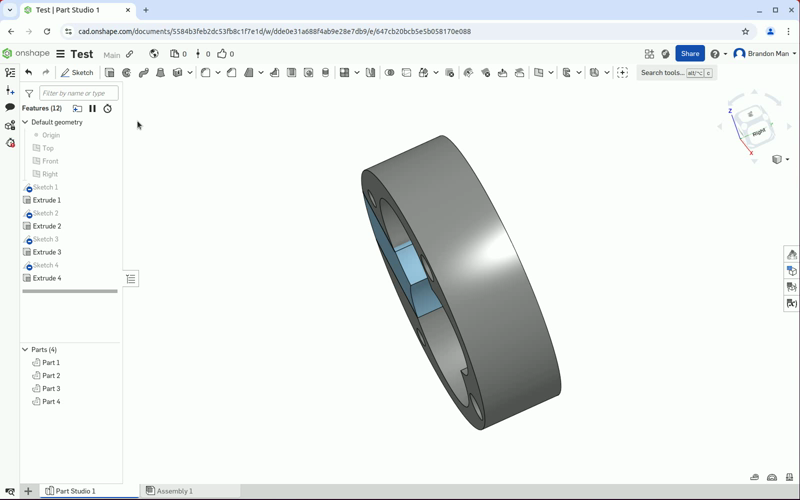
key(down, 2)
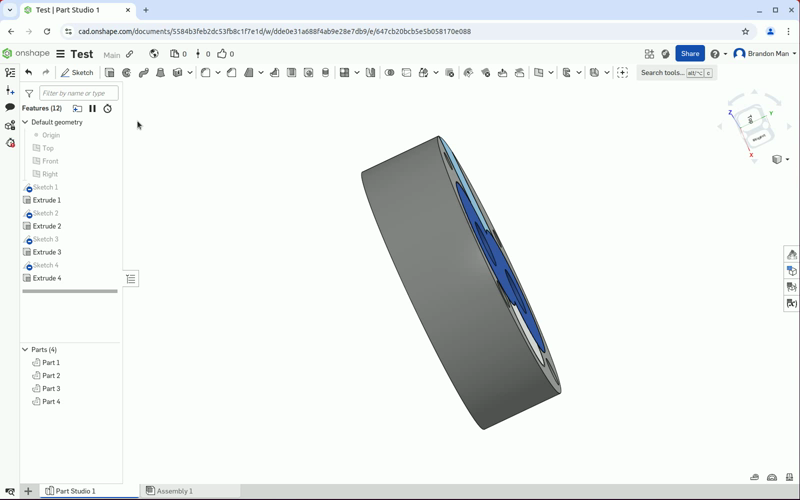
key(up, 2)
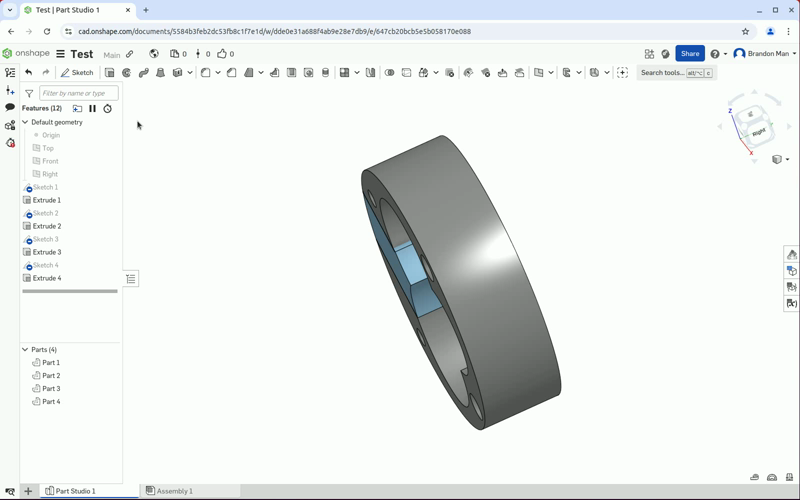
key(right, 2)
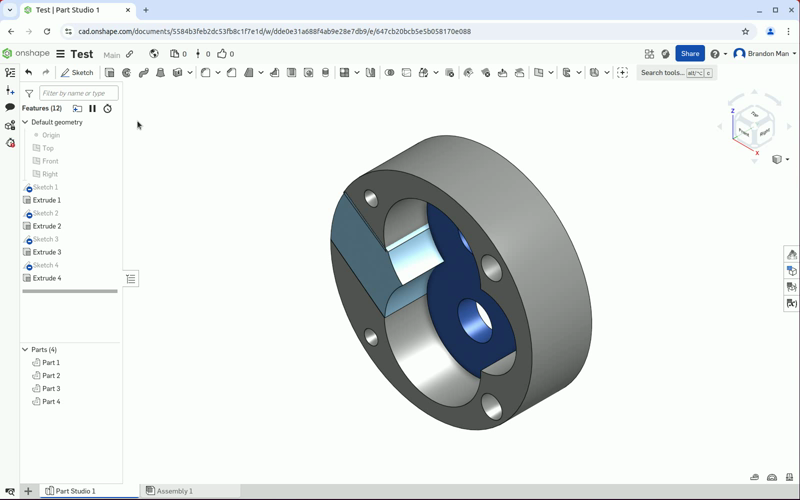
mouse_move(73, 189)
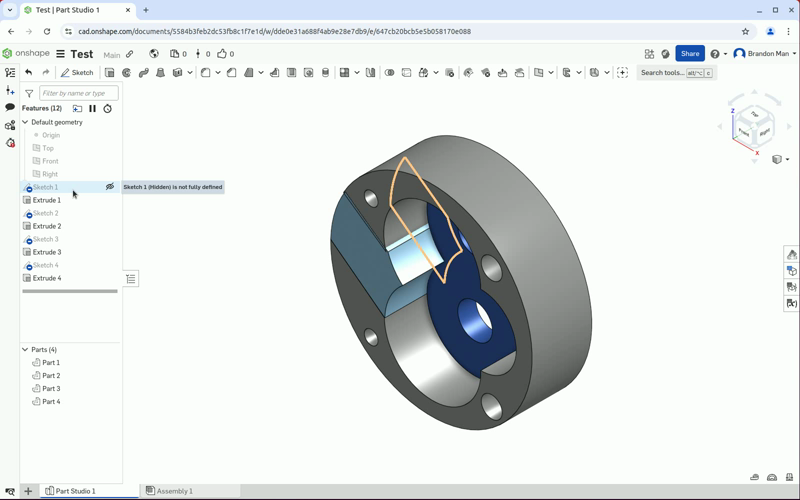
click(73, 189)